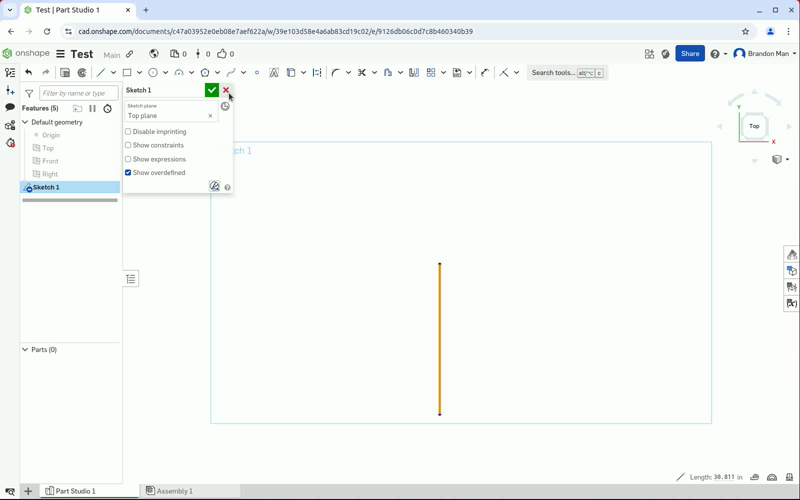
key(shift+h)
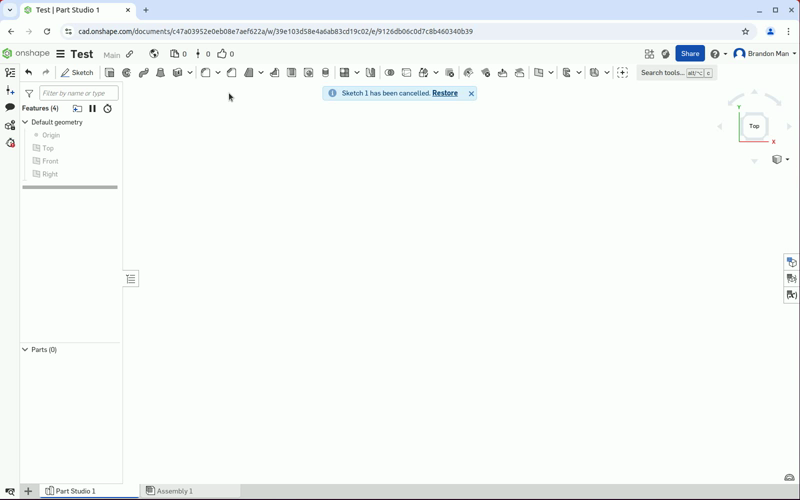
mouse_move(73, 352)
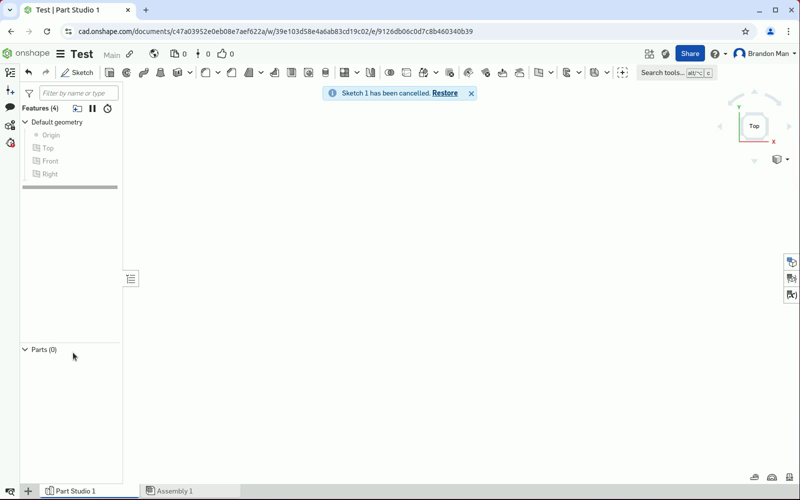
key(y)
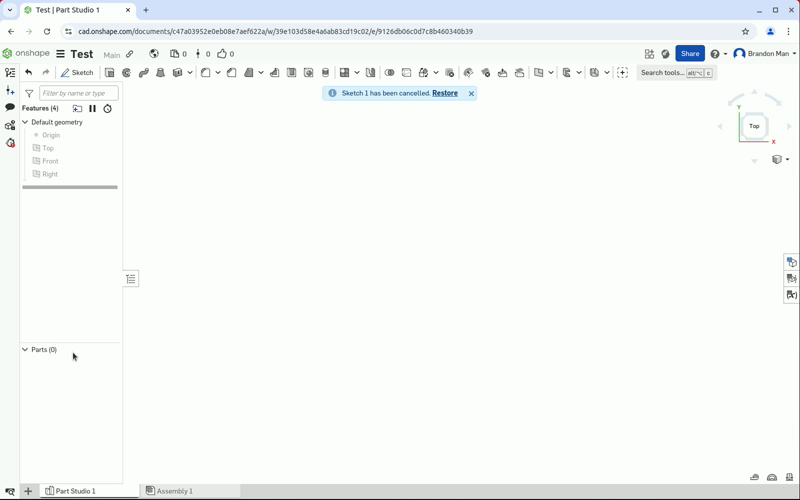
key(shift+p)
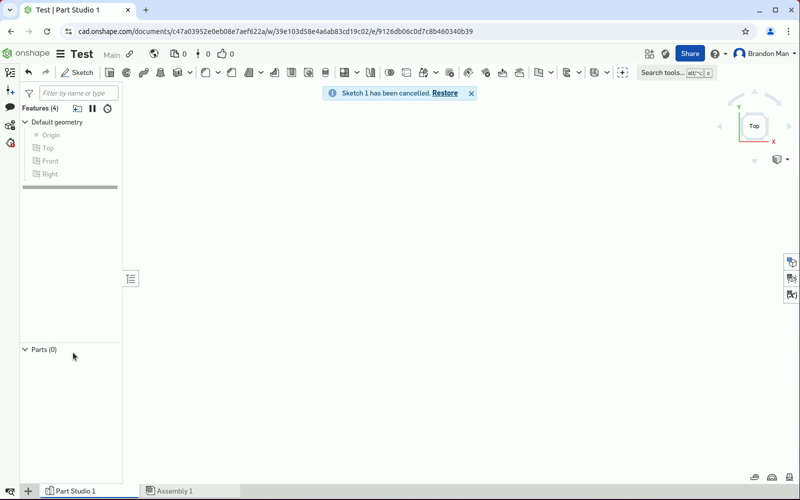
key(space)
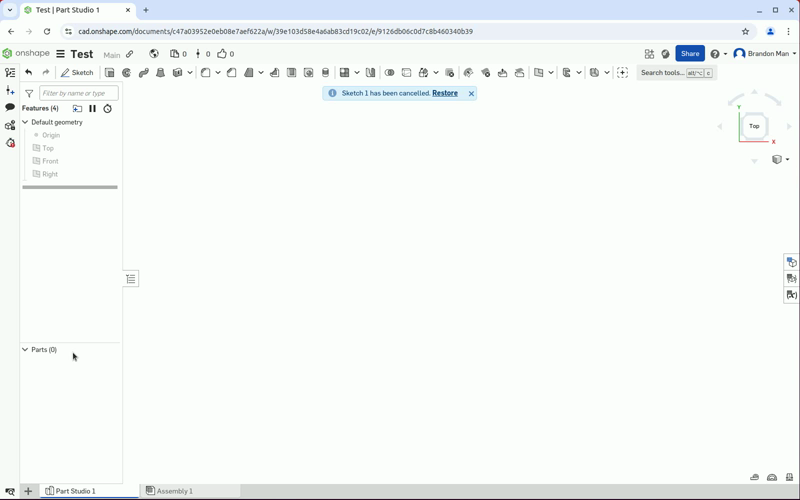
key_down(shift)
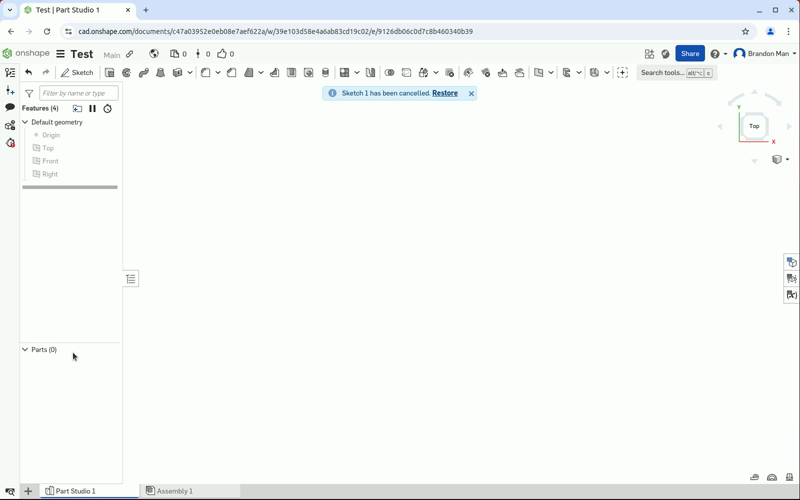
key(up)
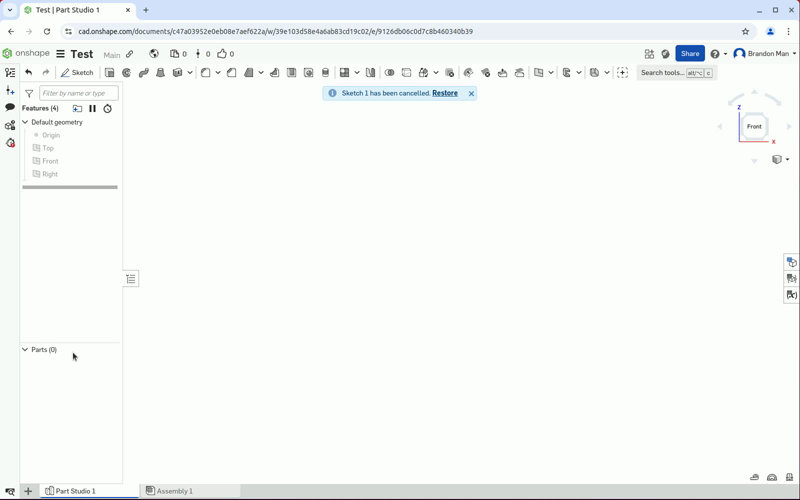
key_up(shift)
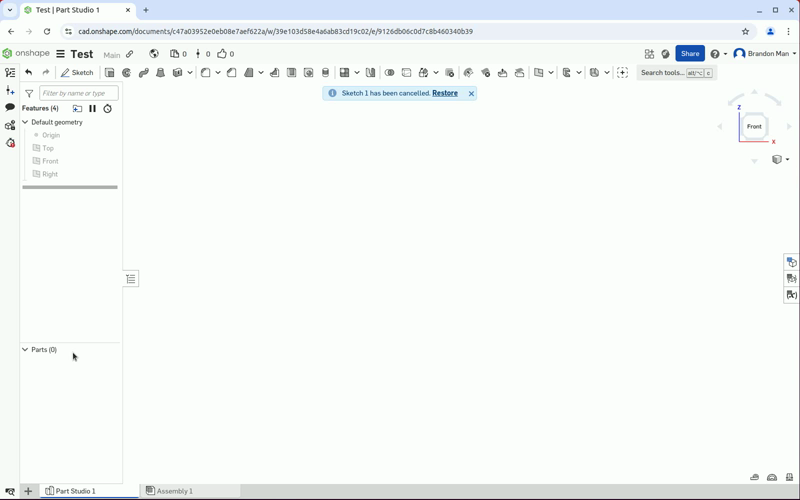
mouse_move(73, 352)
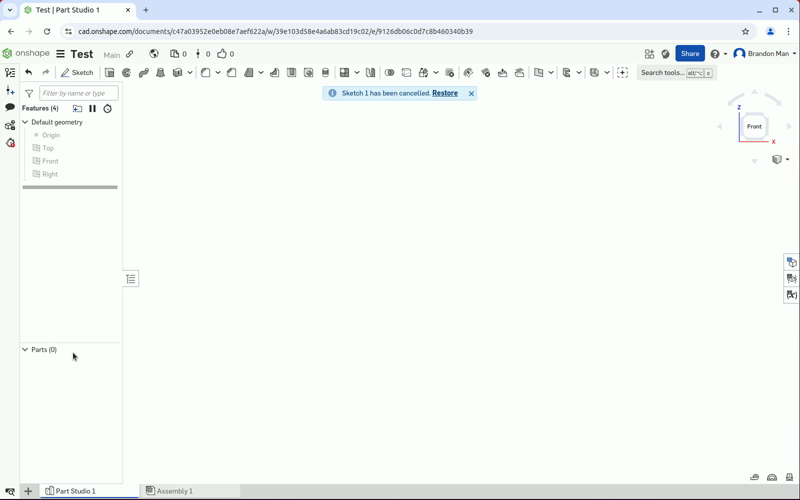
key(shift+y)
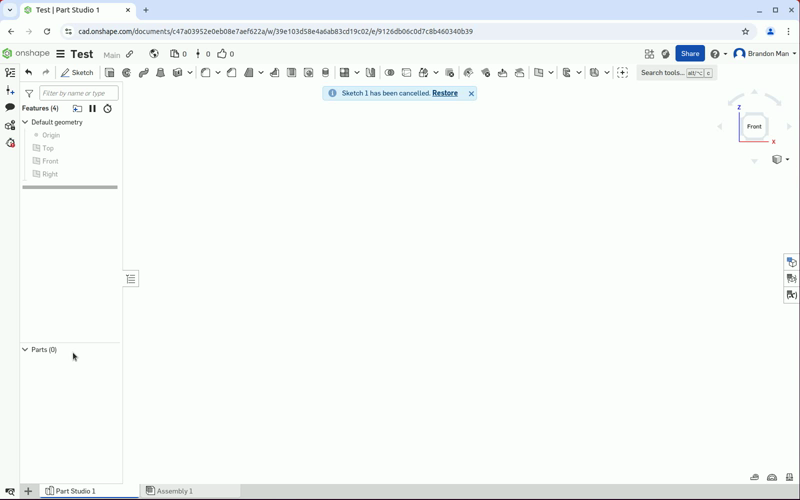
key(shift+s)
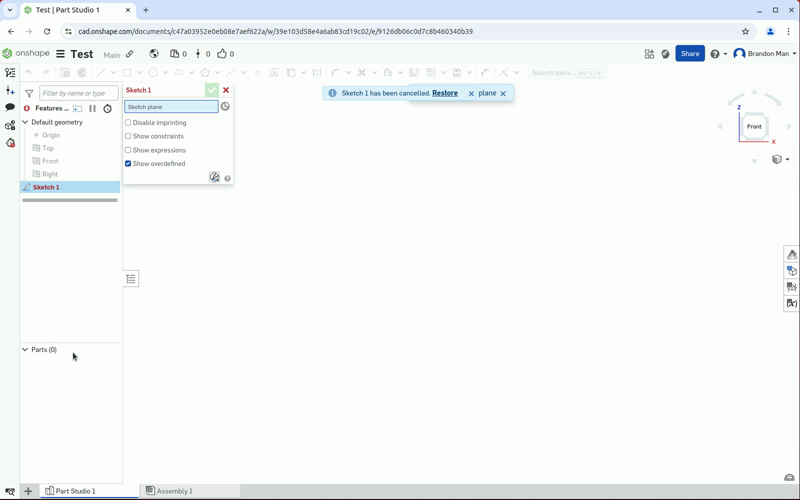
mouse_move(73, 163)
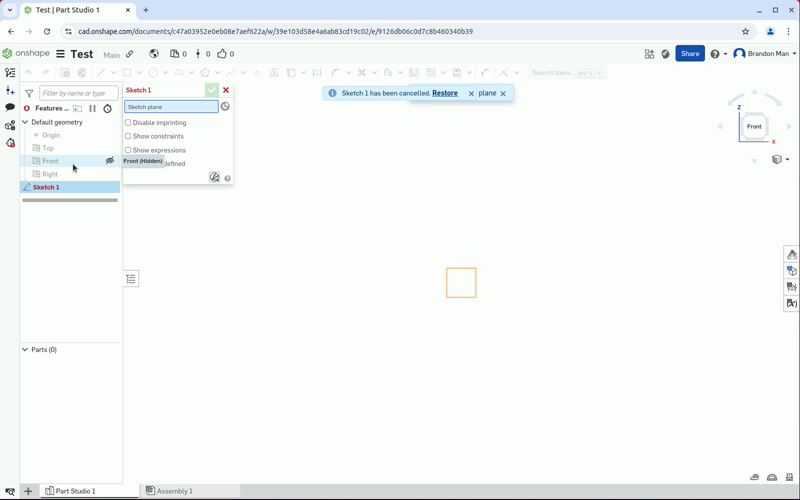
click(73, 163)
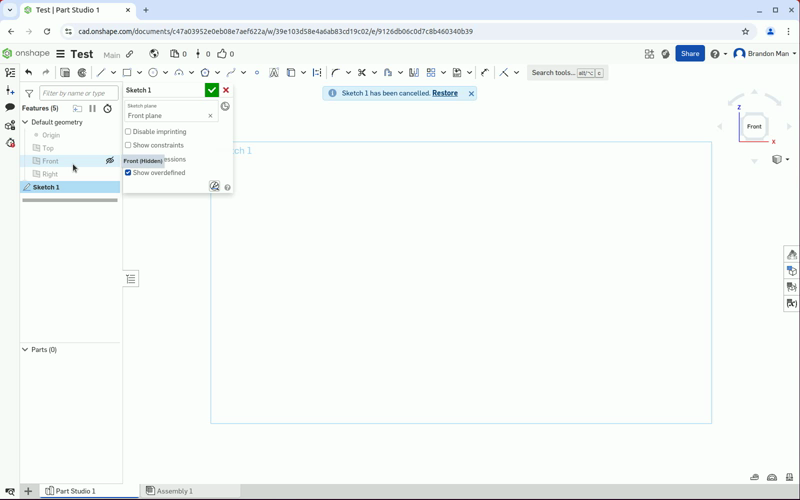
mouse_move(73, 352)
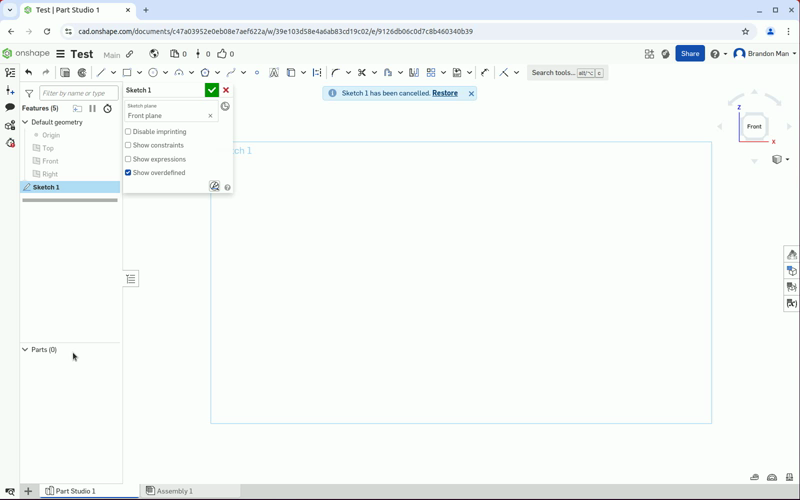
key(y)
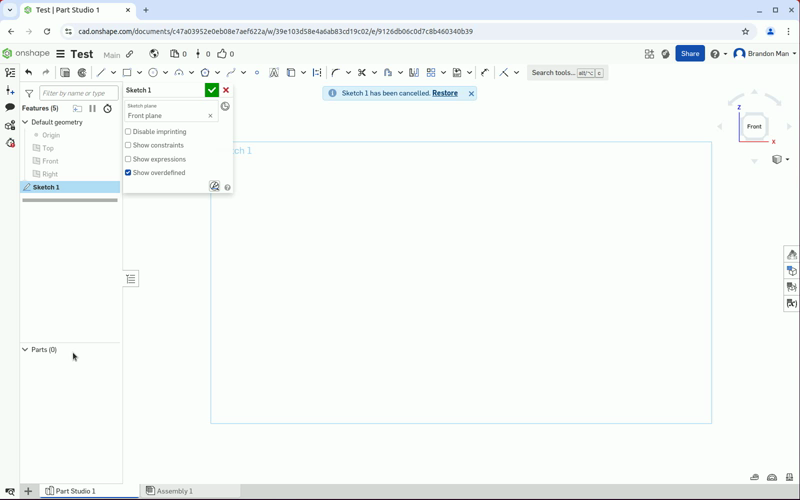
key(l)
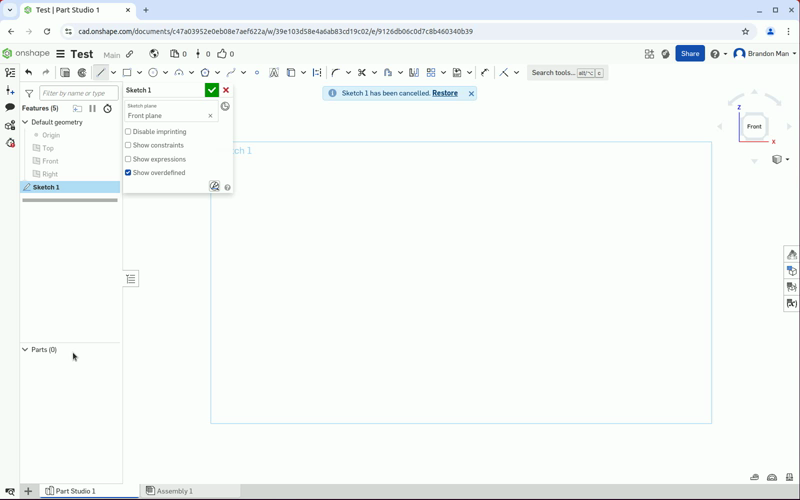
key_down(shift)
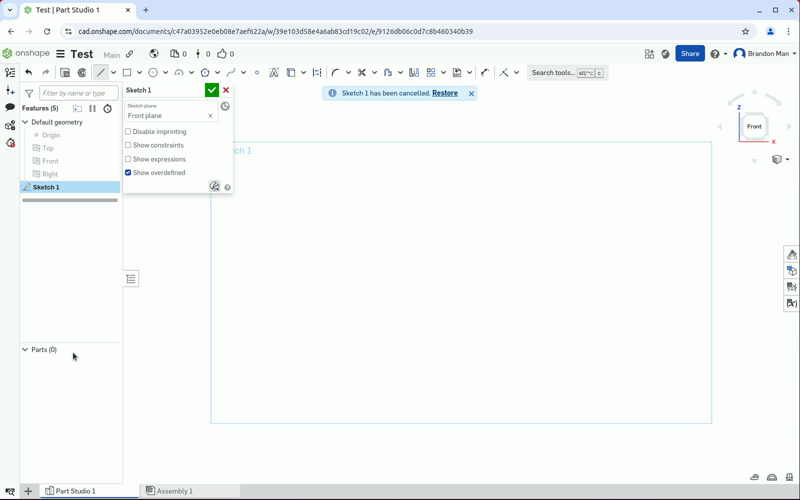
mouse_move(460, 282)
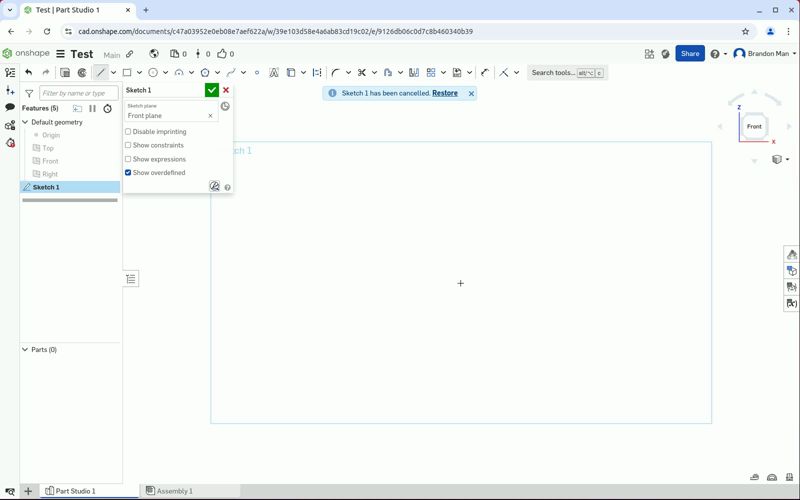
click(460, 282)
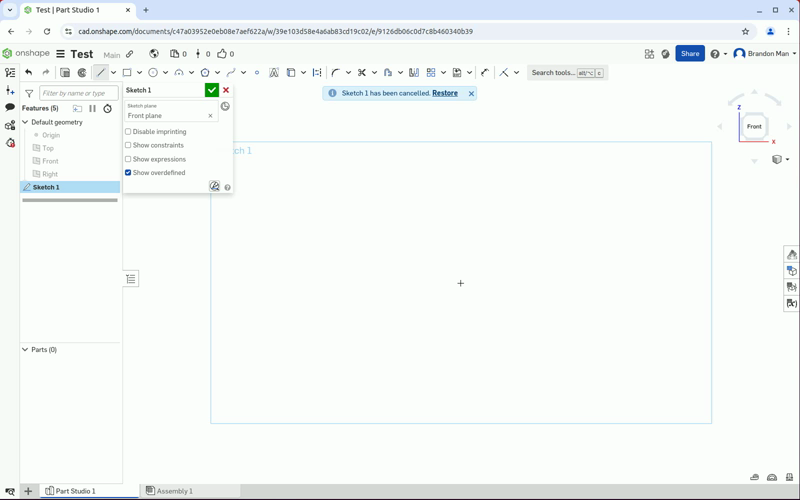
key_up(shift)
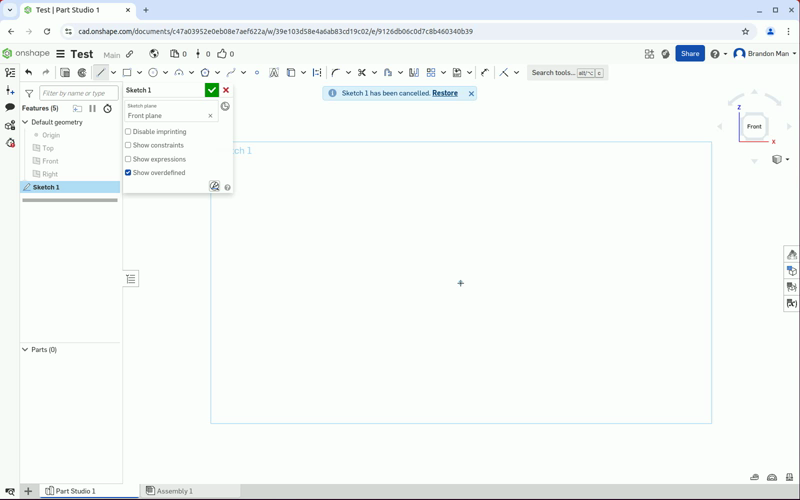
key_down(shift)
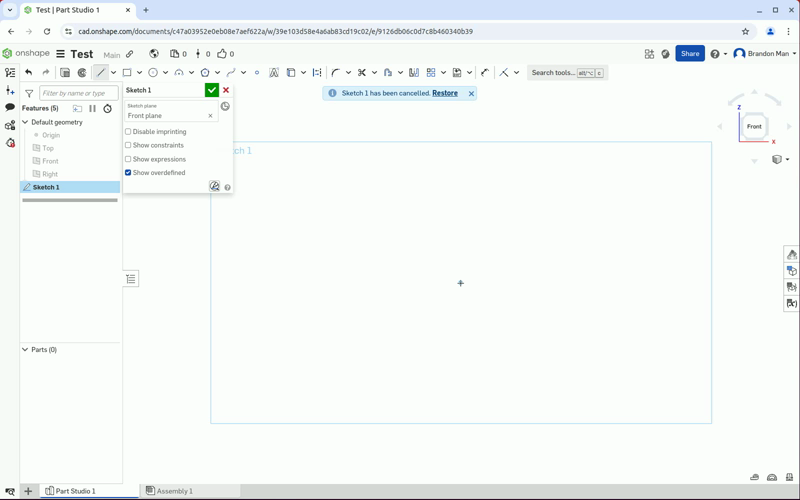
mouse_move(490, 282)
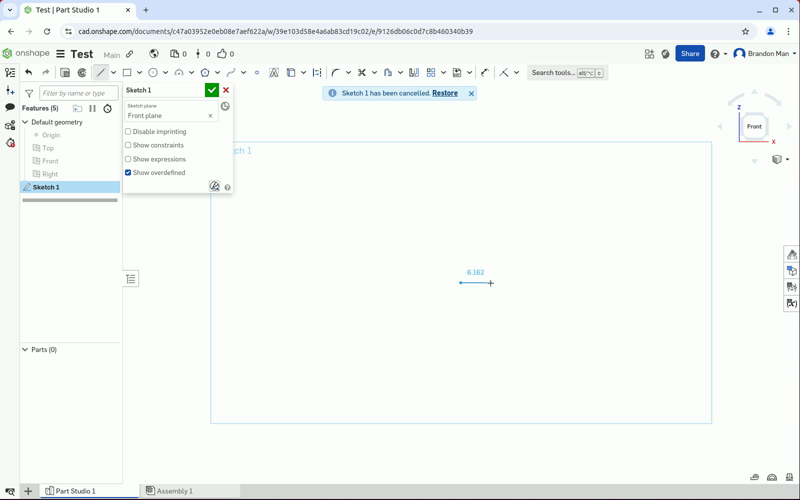
mouse_move(463, 282)
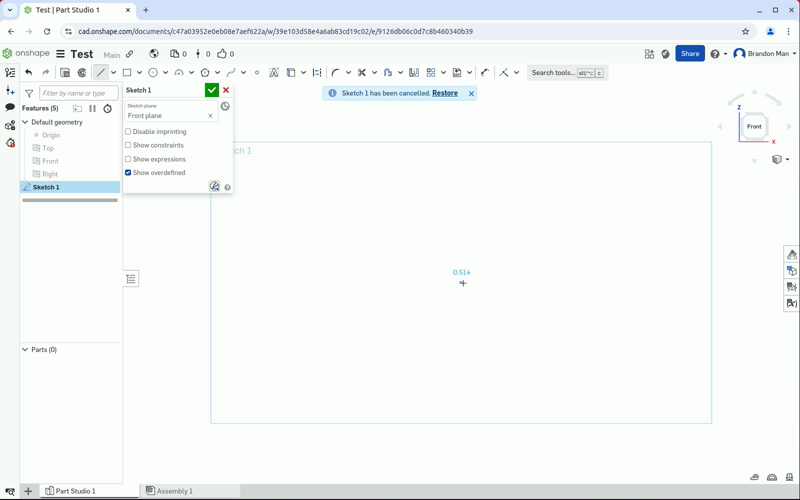
scroll(6)
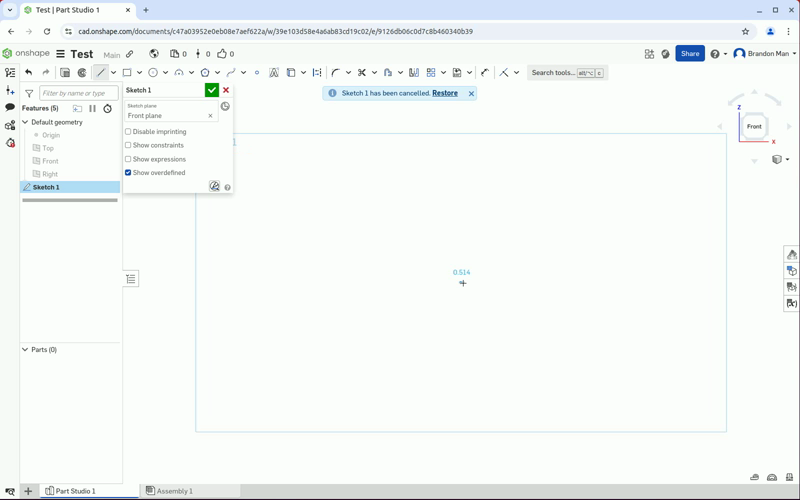
scroll(6)
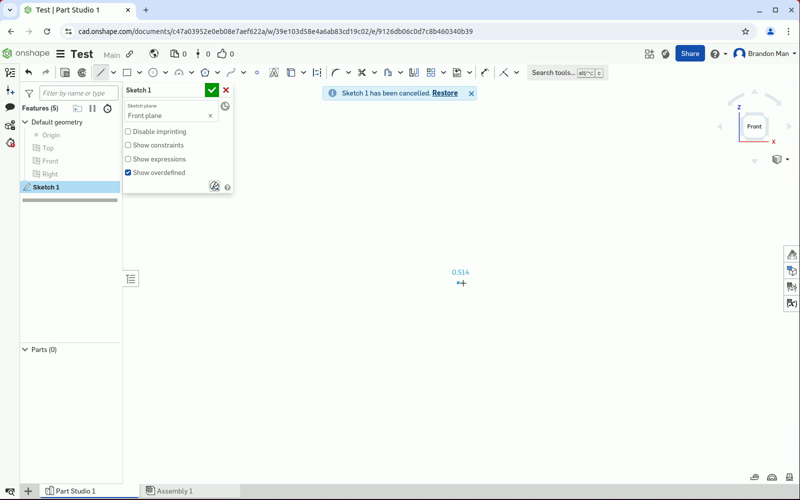
scroll(6)
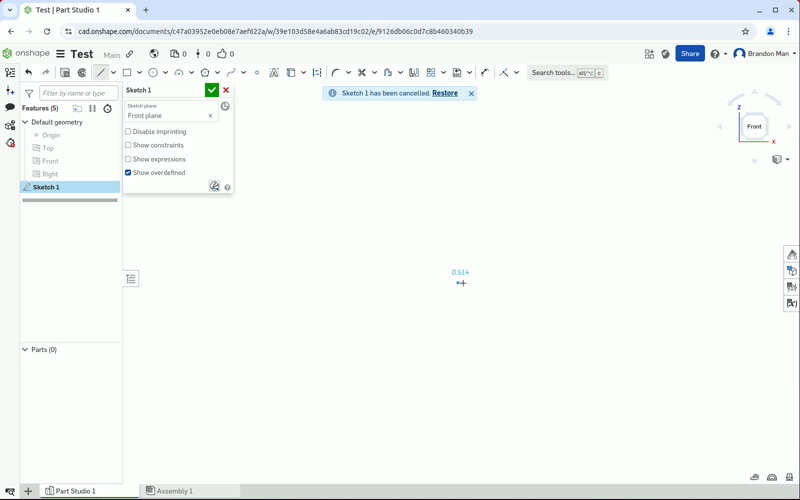
scroll(6)
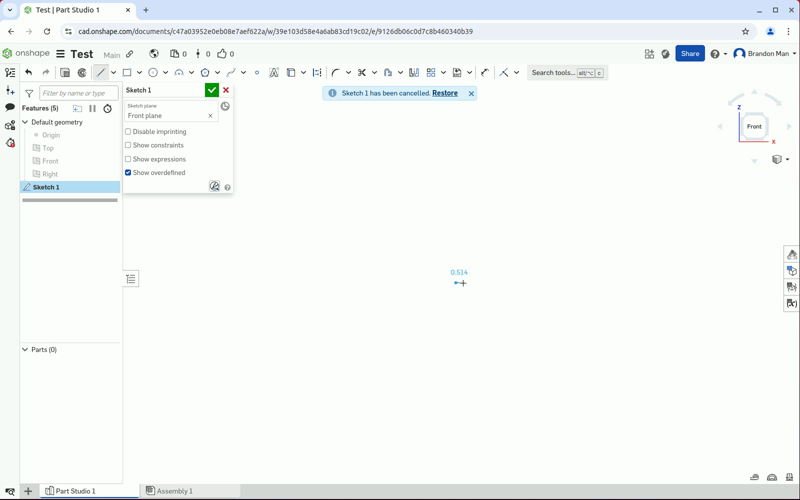
scroll(6)
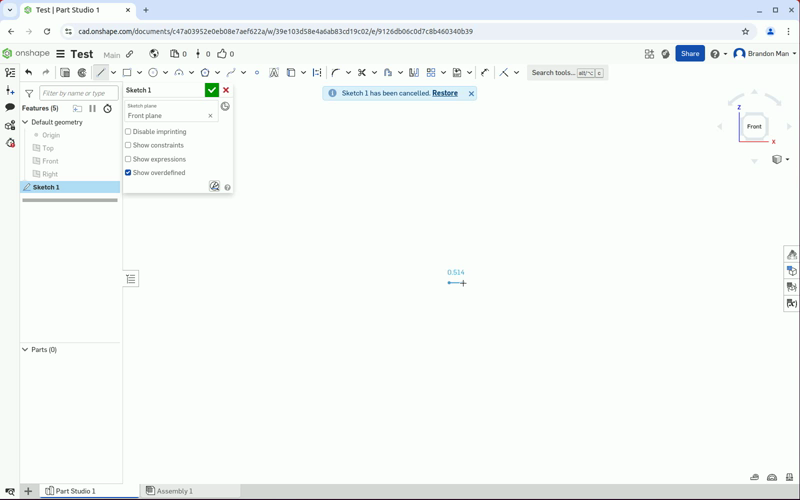
scroll(6)
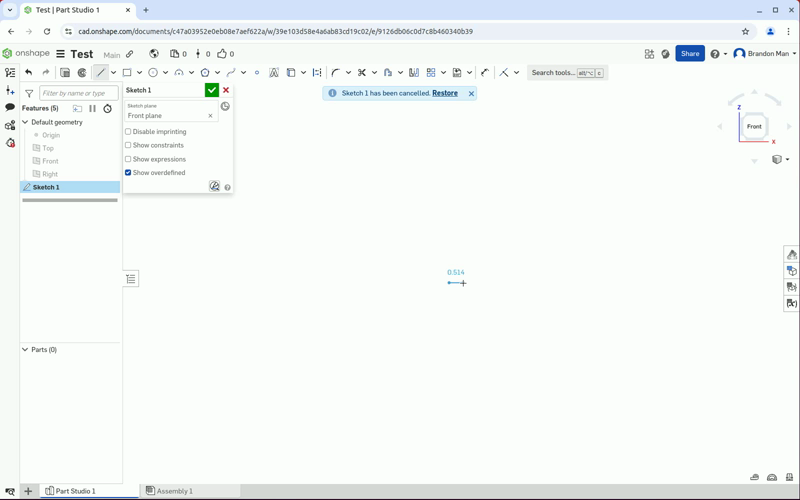
scroll(6)
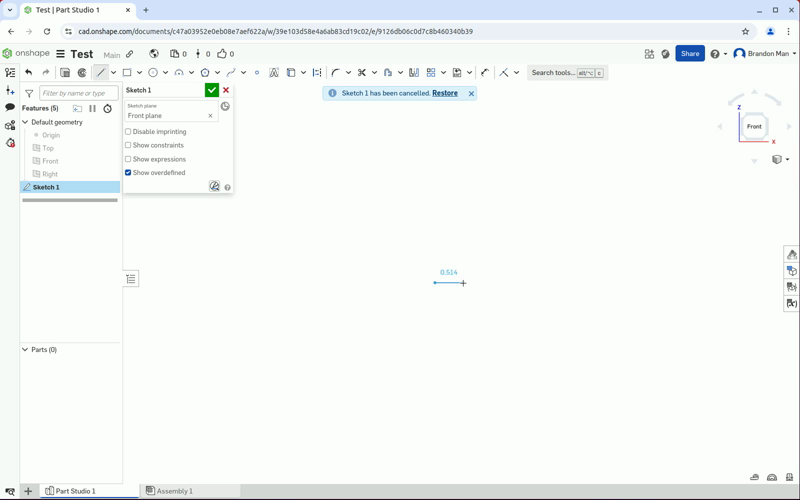
click(463, 282)
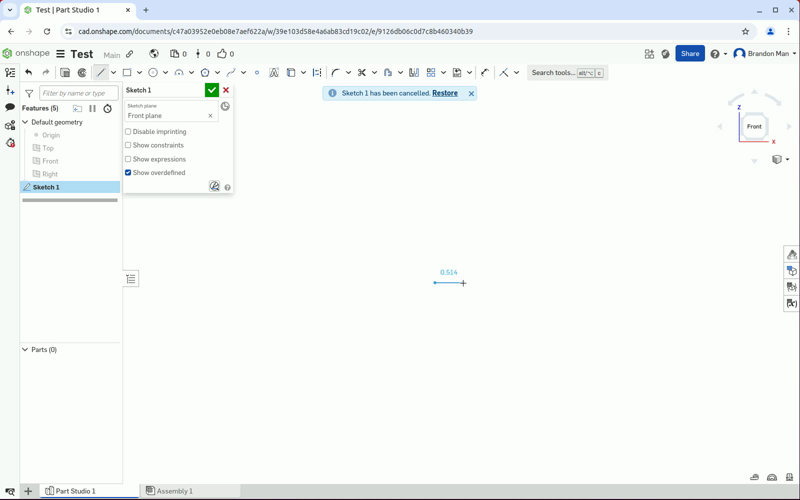
scroll(-6)
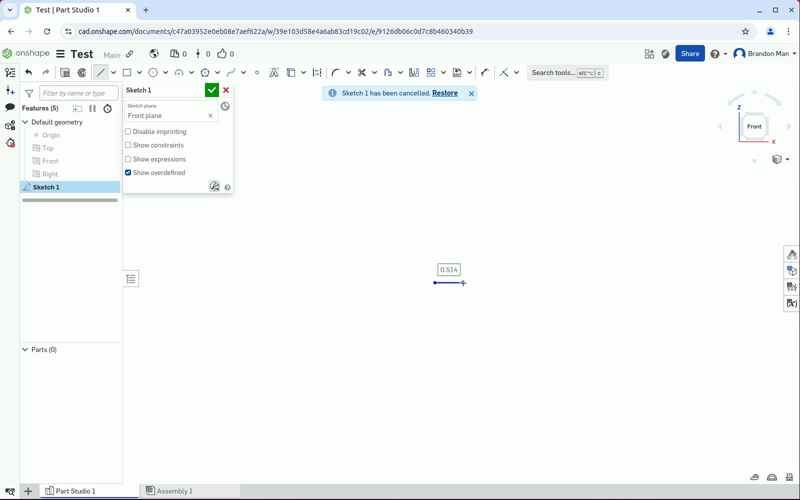
scroll(-6)
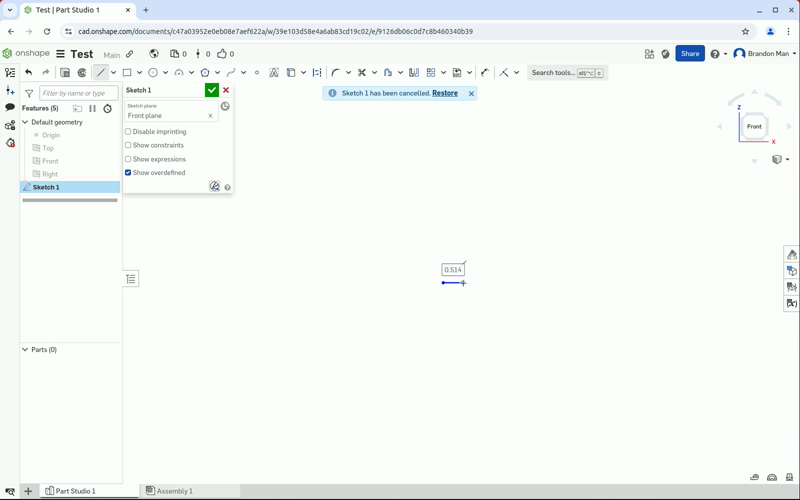
scroll(-6)
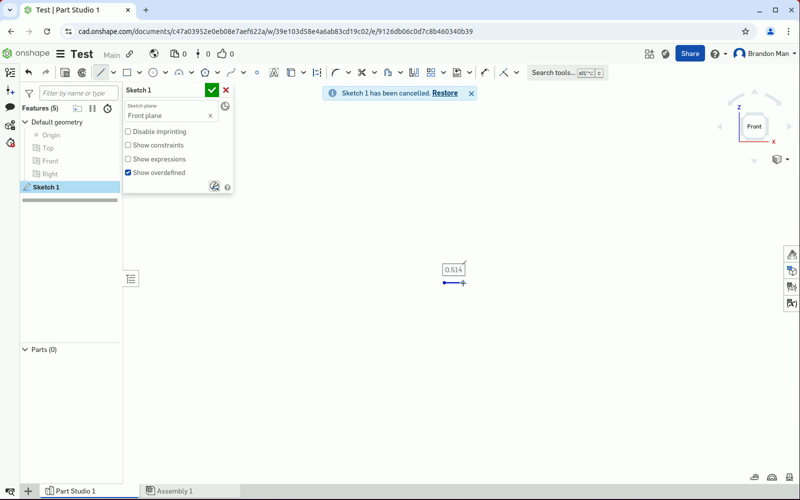
scroll(-6)
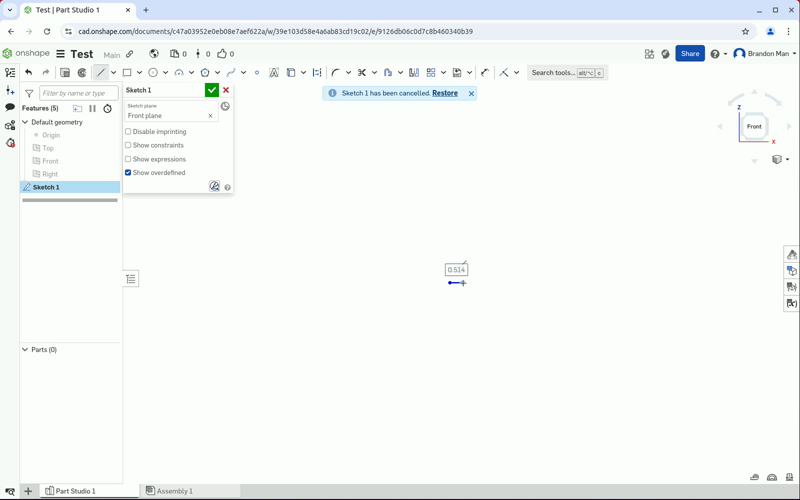
scroll(-6)
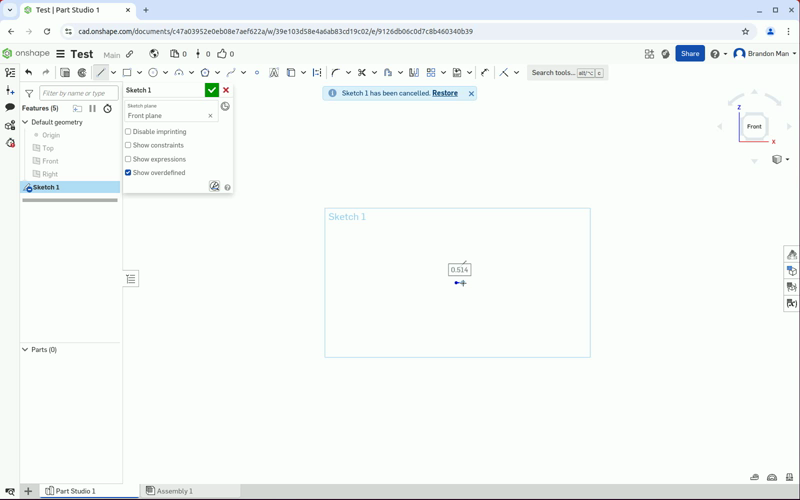
scroll(-6)
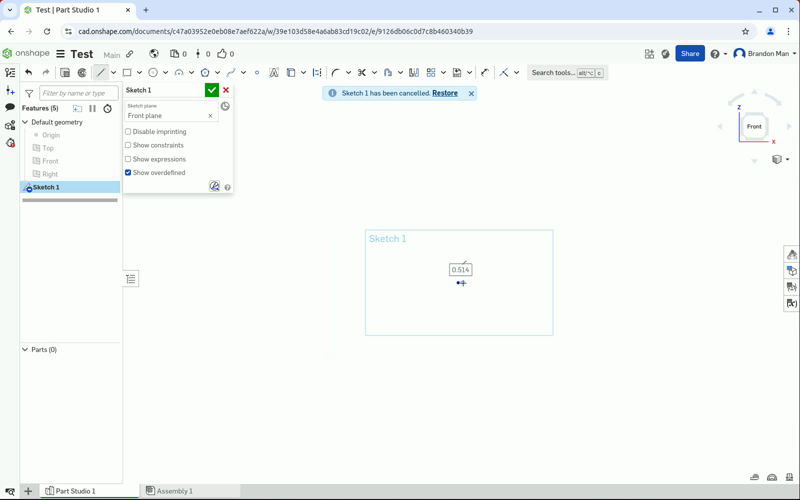
scroll(-6)
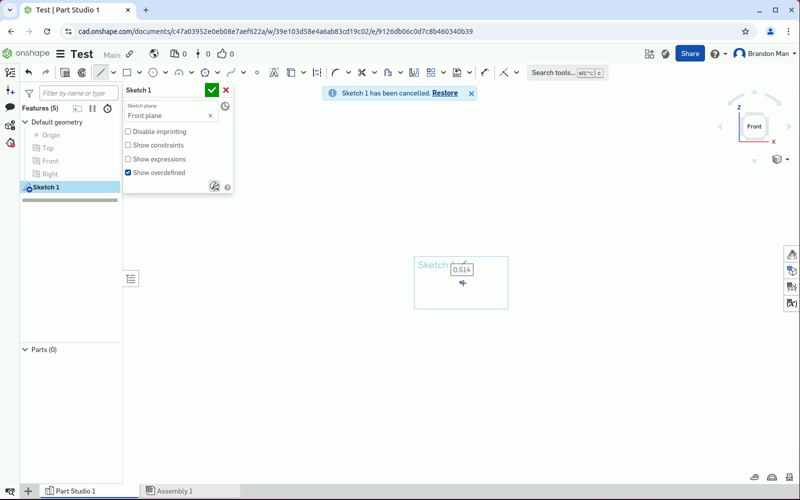
key_up(shift)
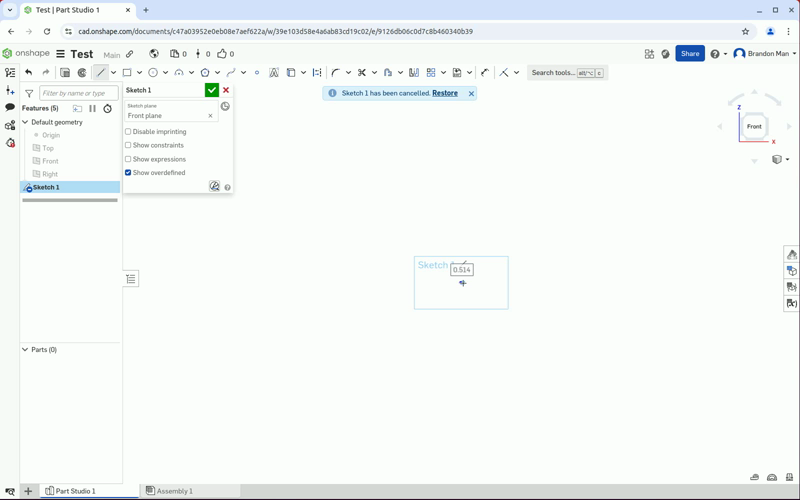
key_down(shift)
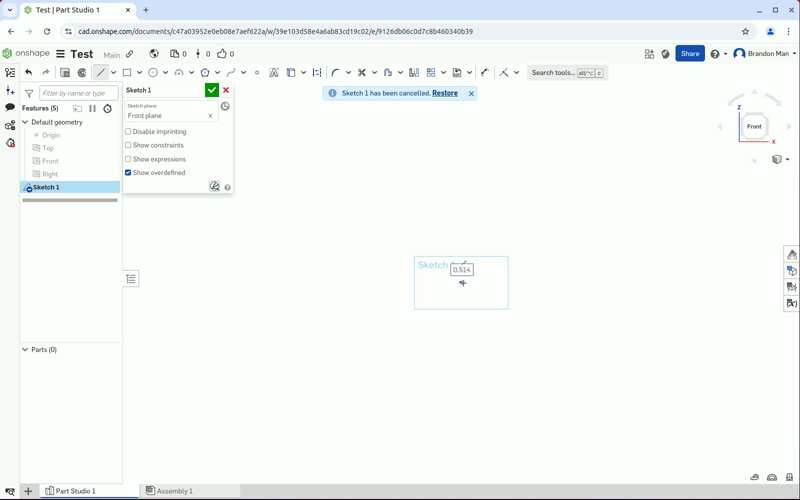
mouse_move(503, 171)
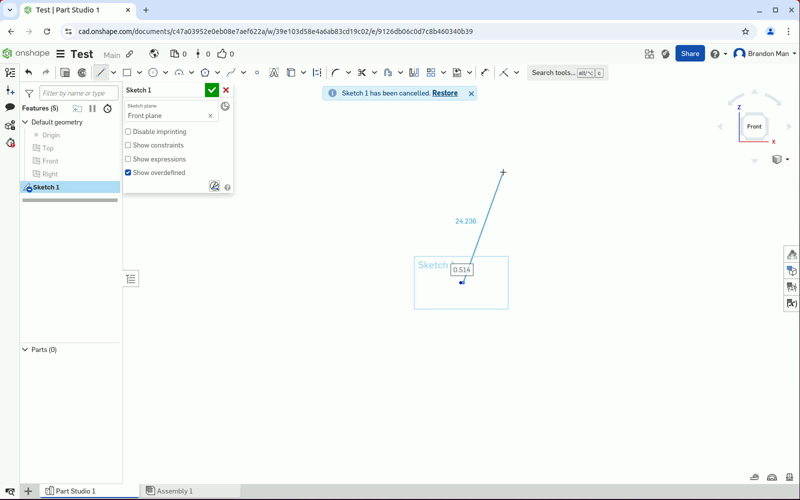
click(503, 171)
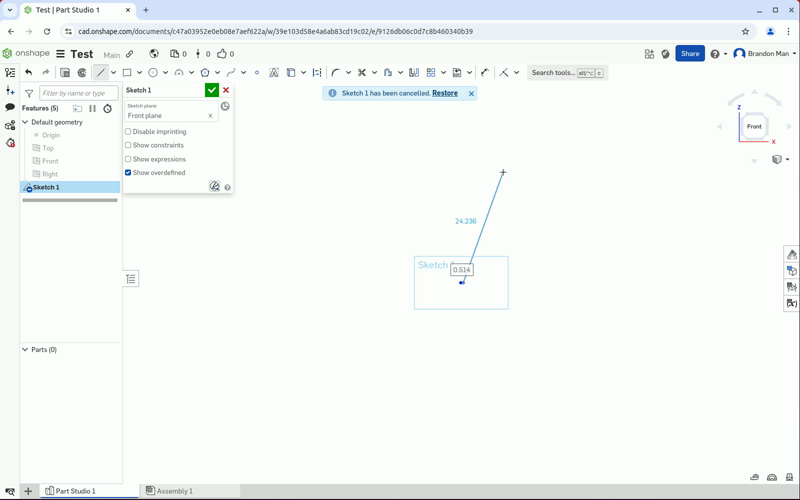
key_up(shift)
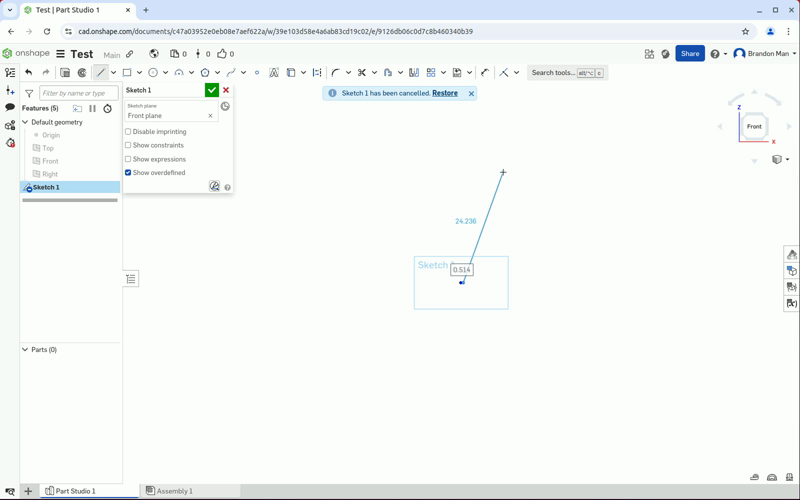
key_down(shift)
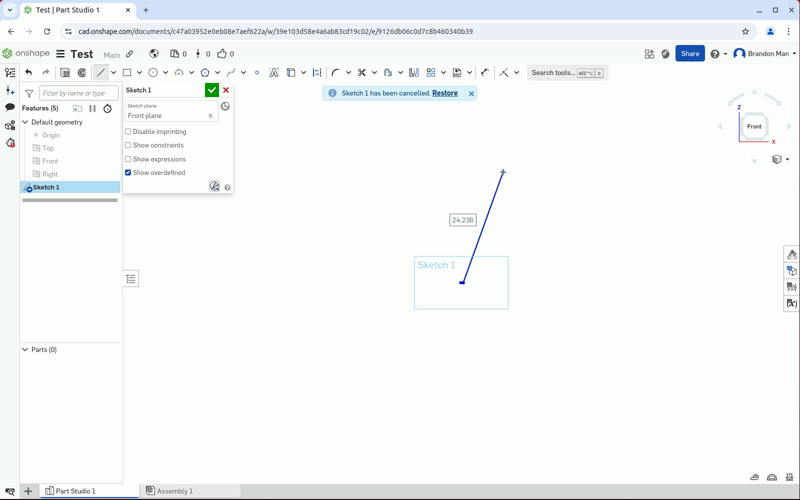
mouse_move(533, 171)
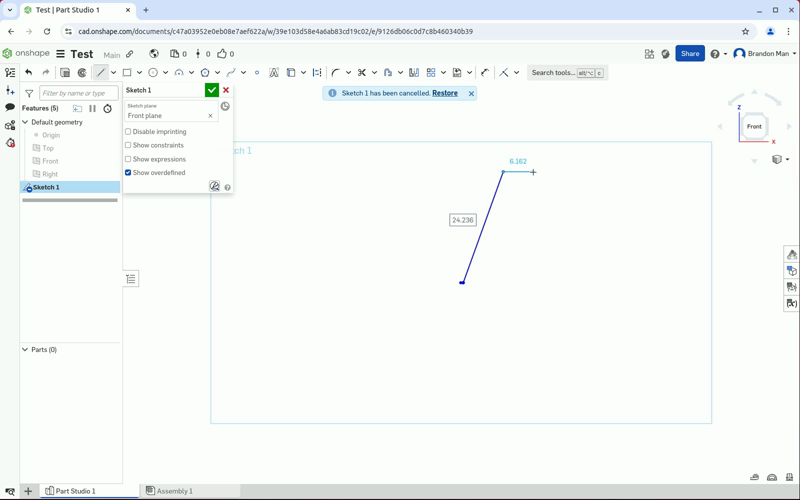
mouse_move(502, 170)
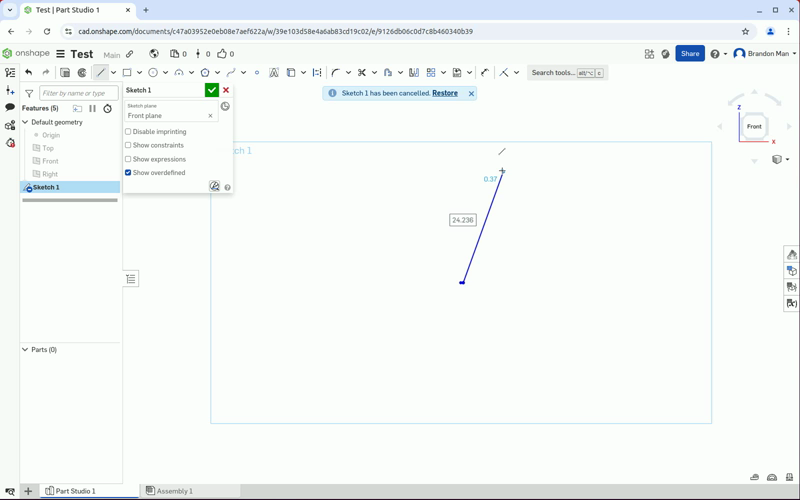
scroll(6)
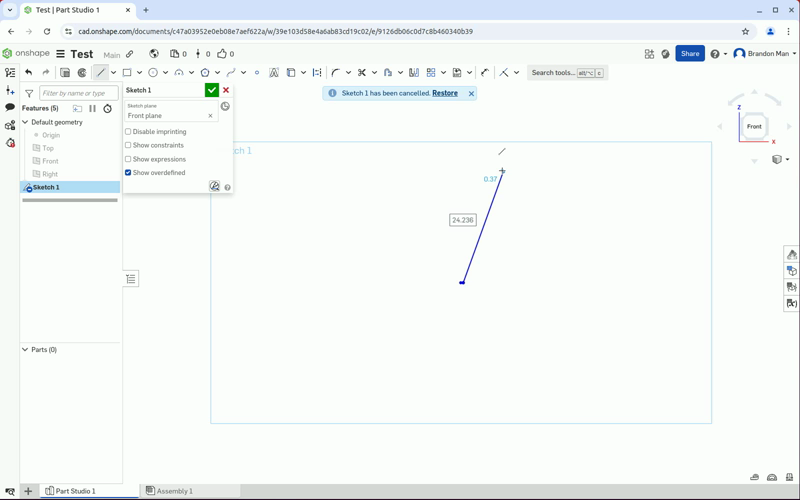
scroll(6)
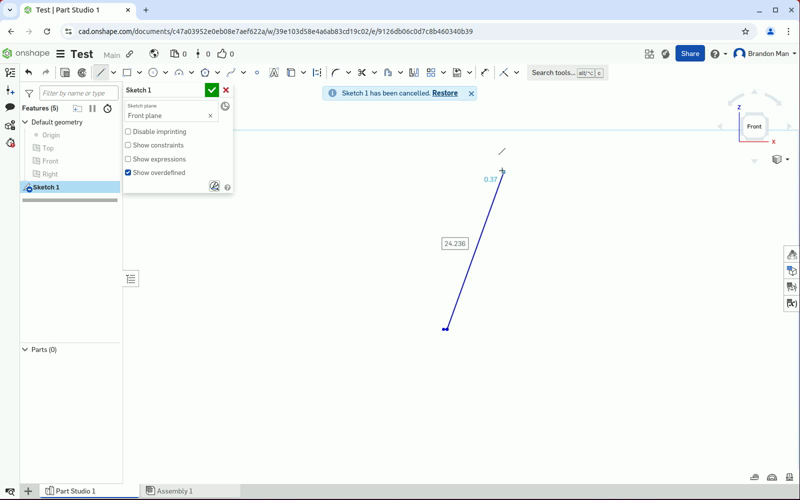
scroll(6)
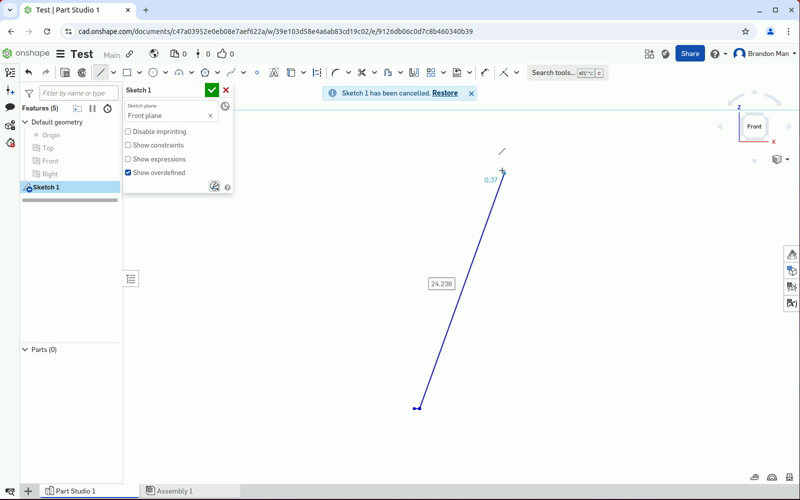
scroll(6)
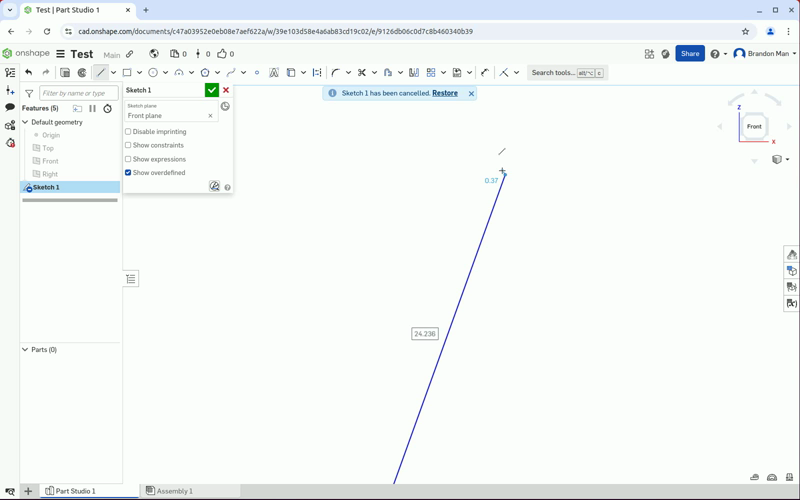
scroll(6)
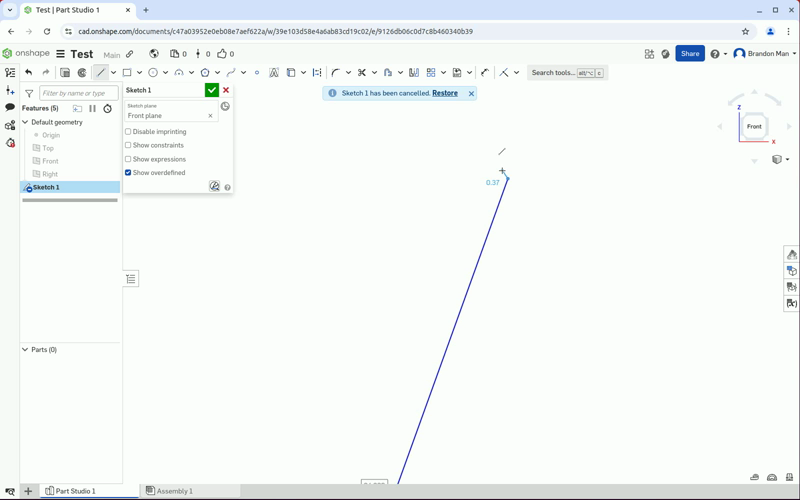
scroll(6)
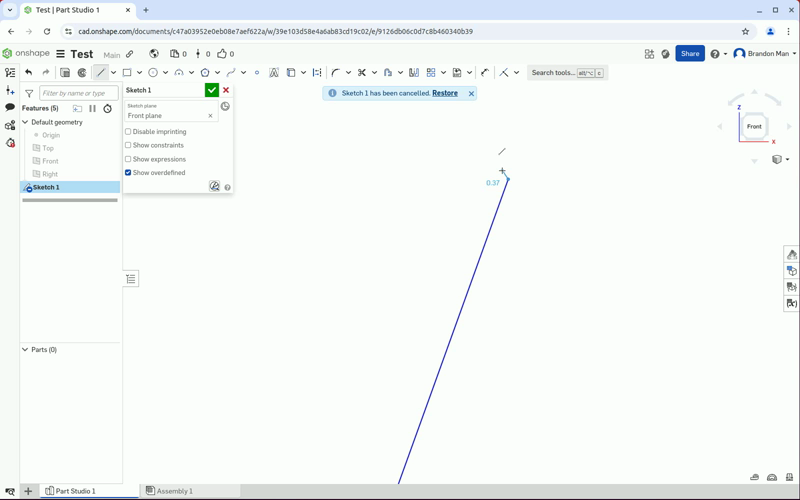
scroll(6)
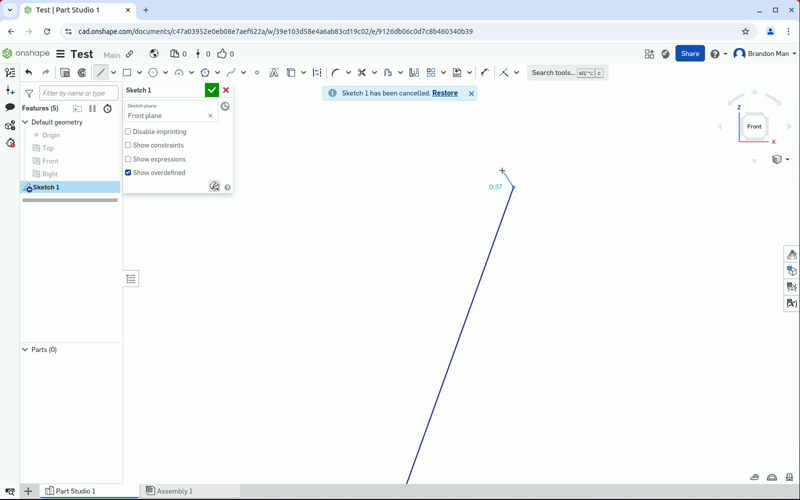
click(502, 170)
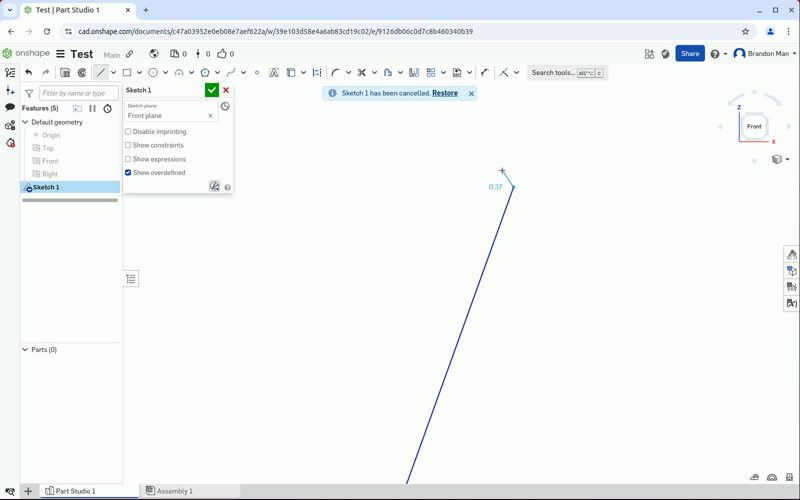
scroll(-6)
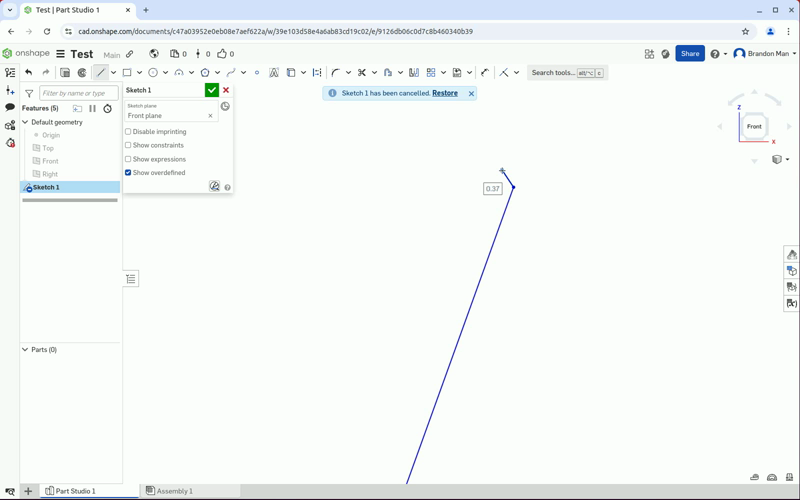
scroll(-6)
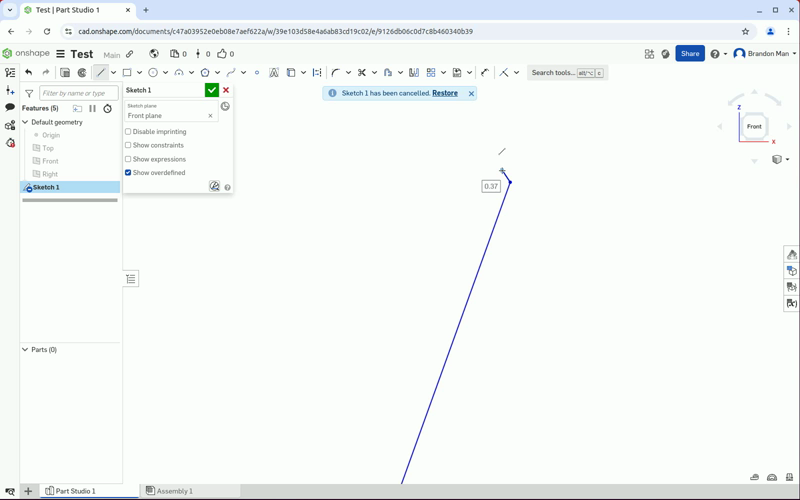
scroll(-6)
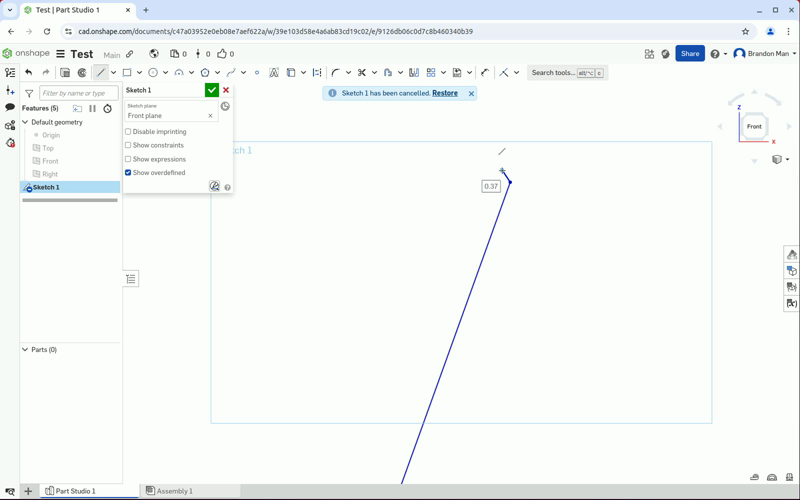
scroll(-6)
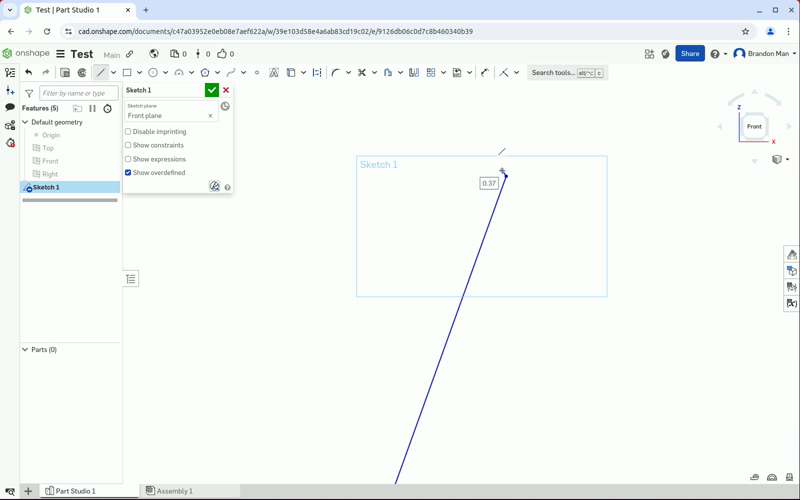
scroll(-6)
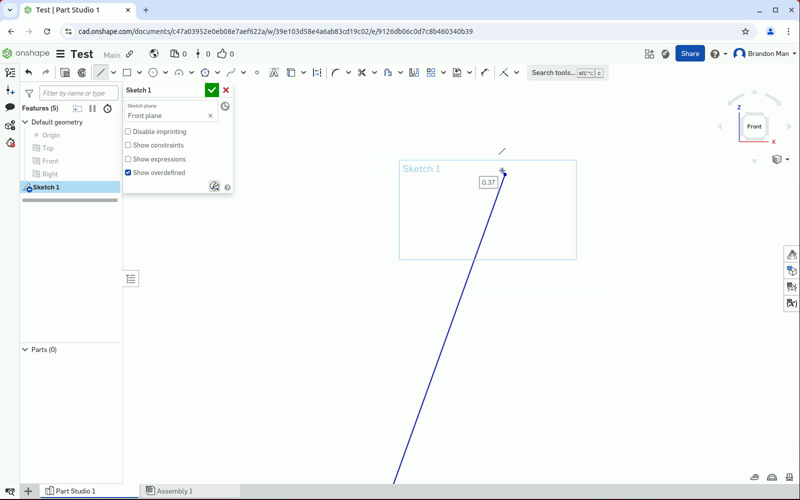
scroll(-6)
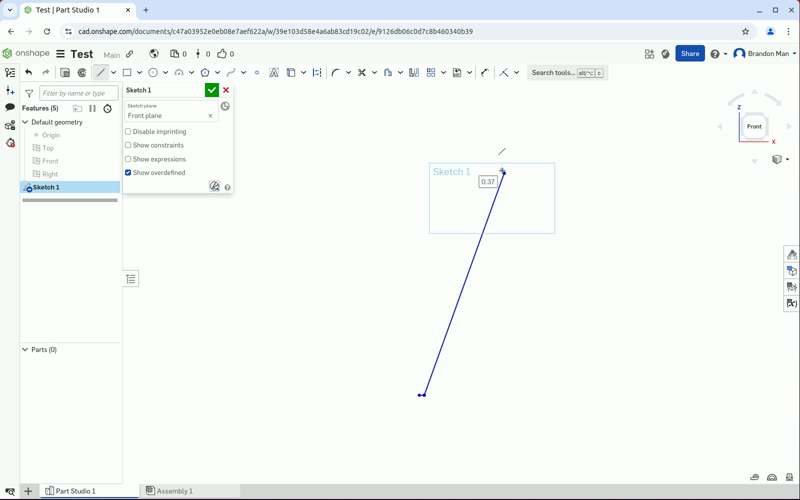
scroll(-6)
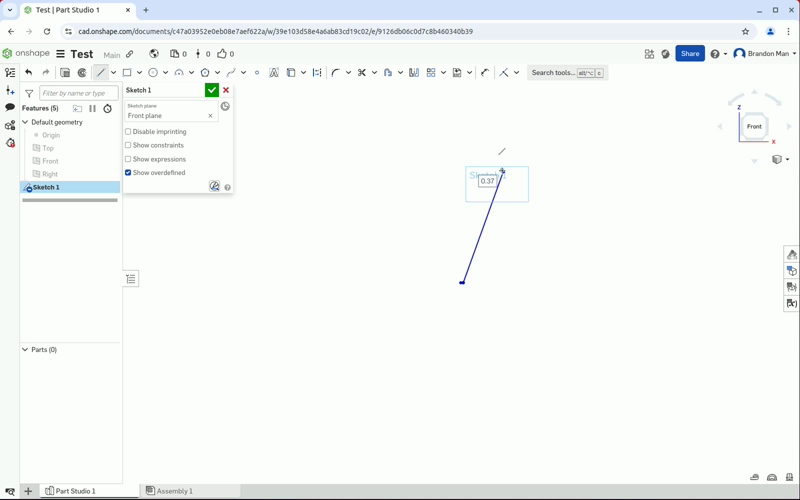
key_up(shift)
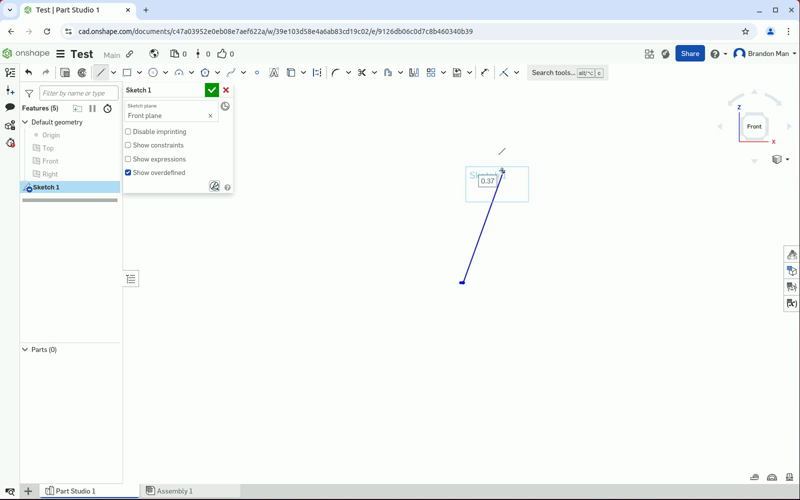
key_down(shift)
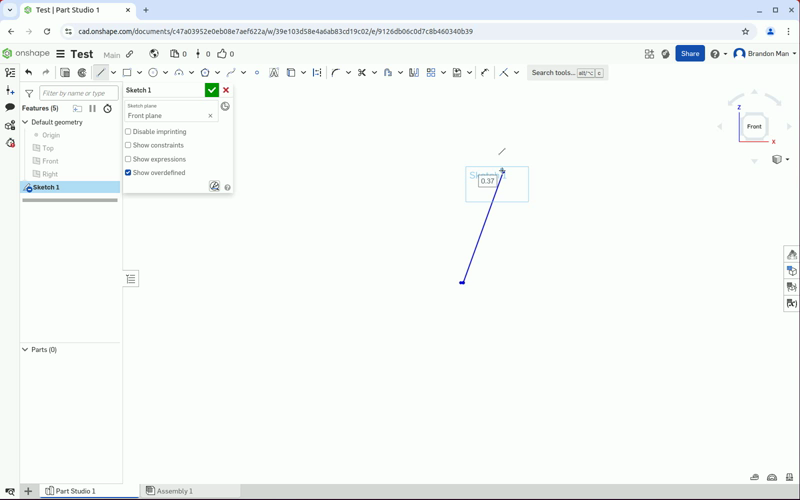
mouse_move(460, 282)
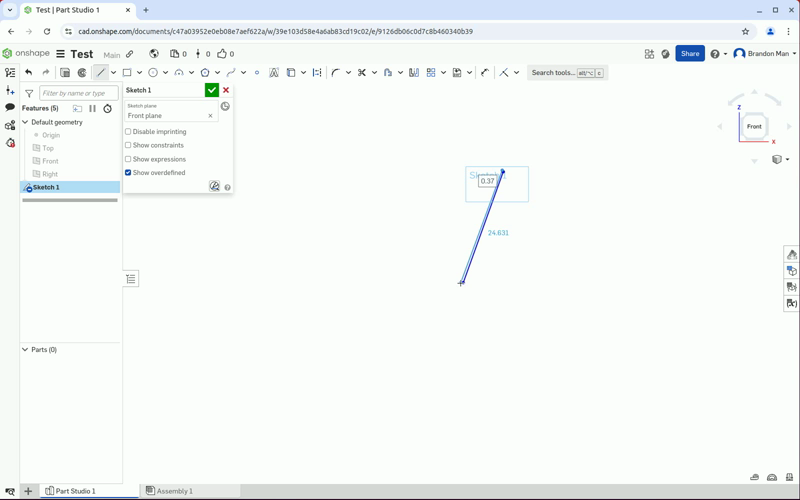
scroll(6)
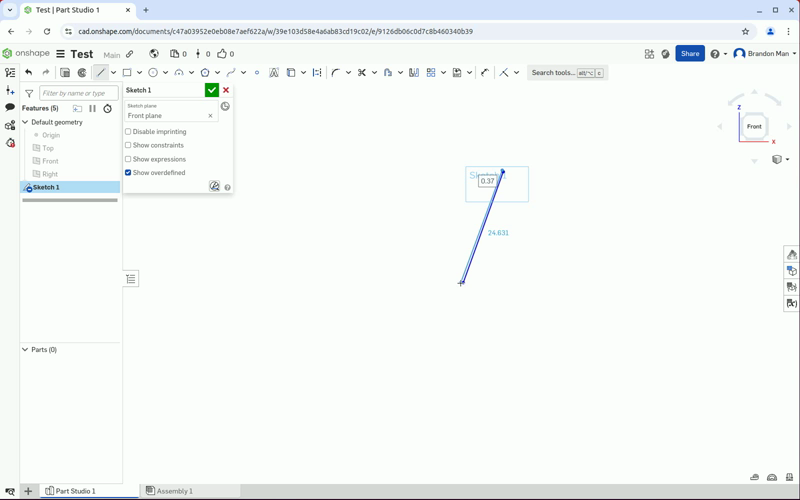
scroll(6)
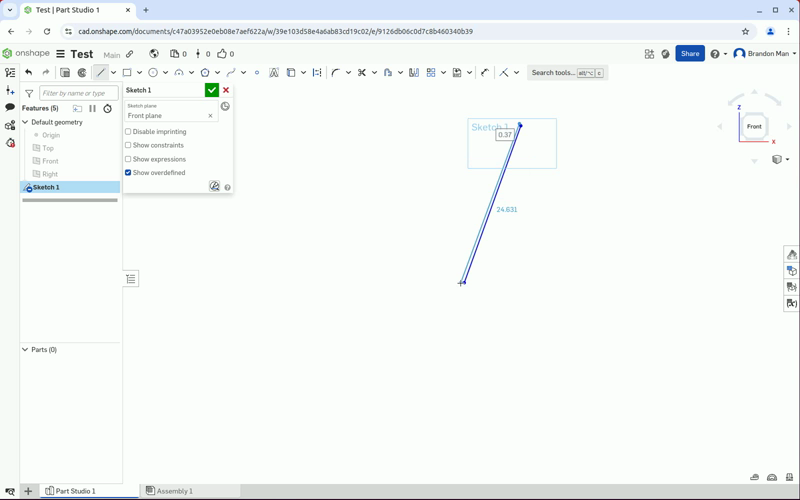
scroll(6)
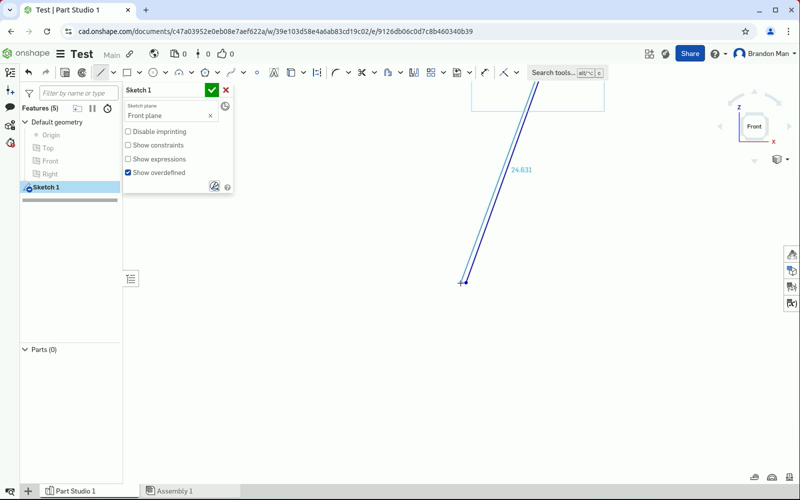
scroll(6)
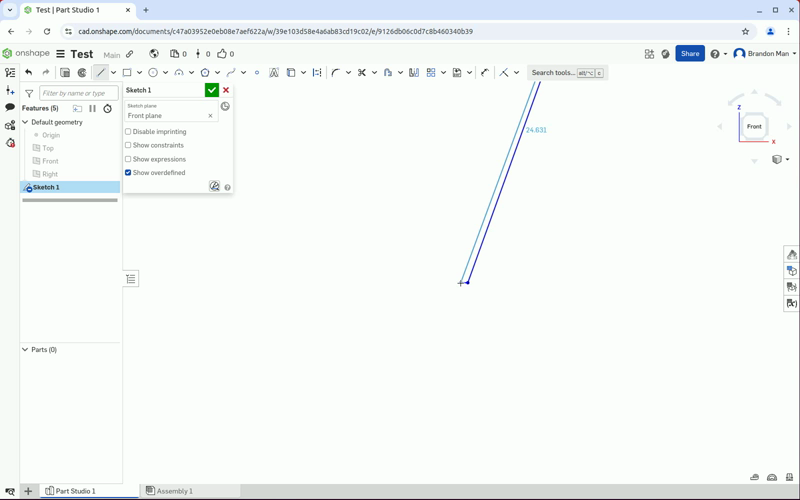
scroll(6)
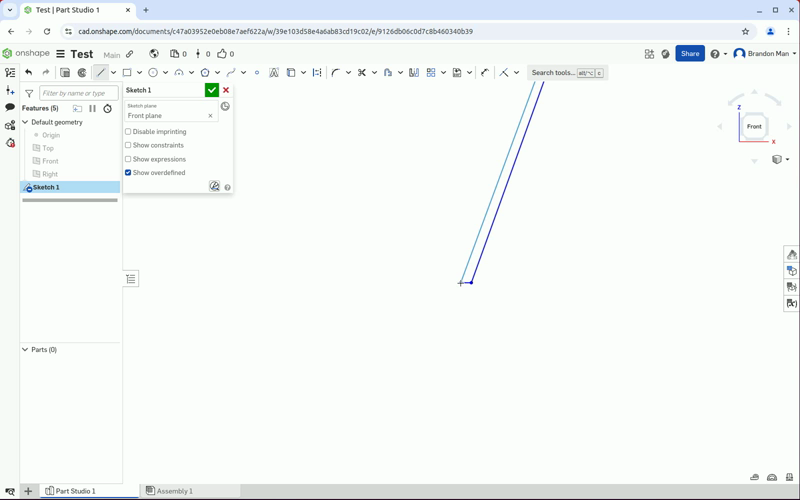
scroll(6)
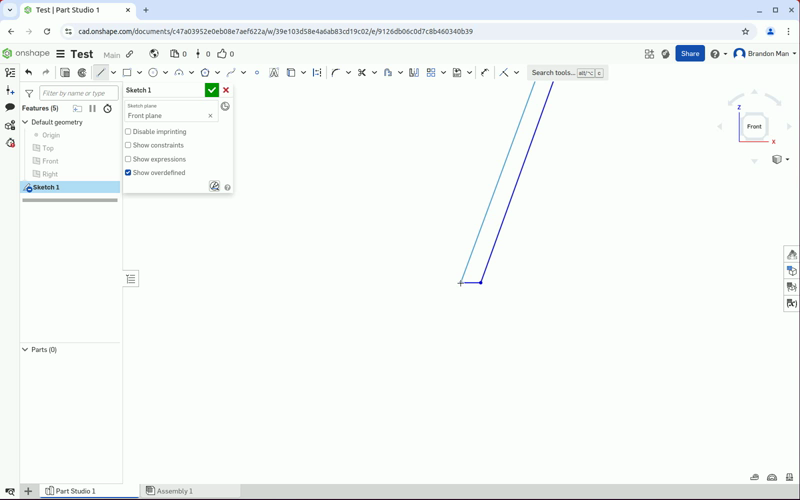
scroll(6)
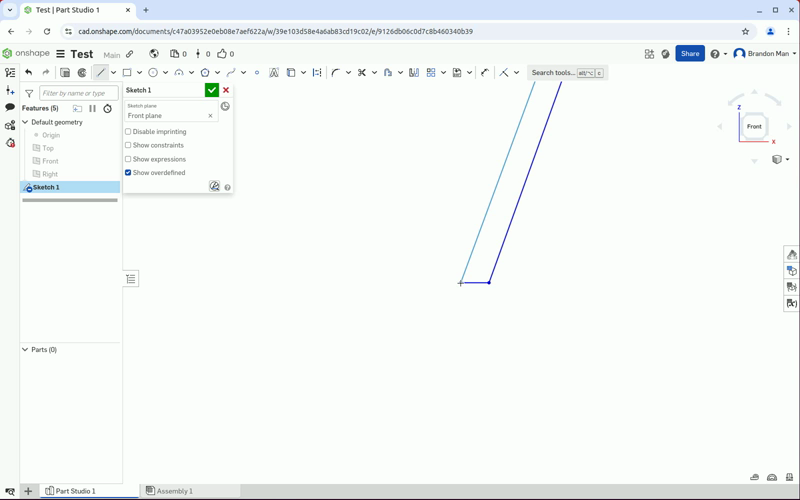
key_up(shift)
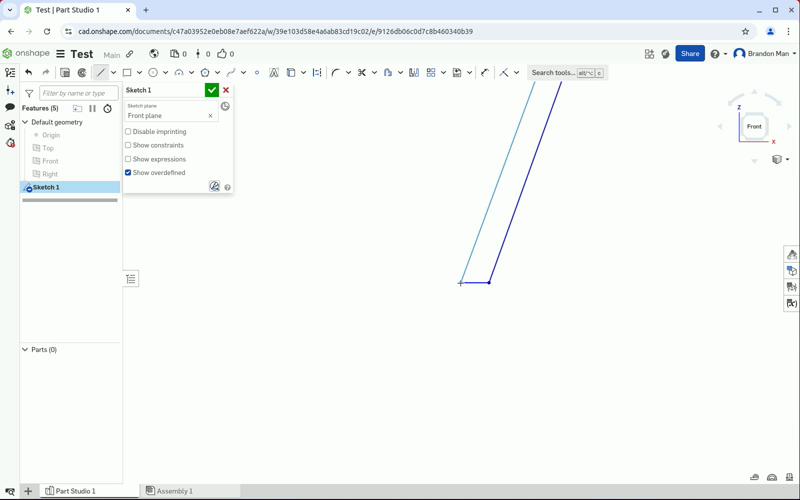
click(460, 282)
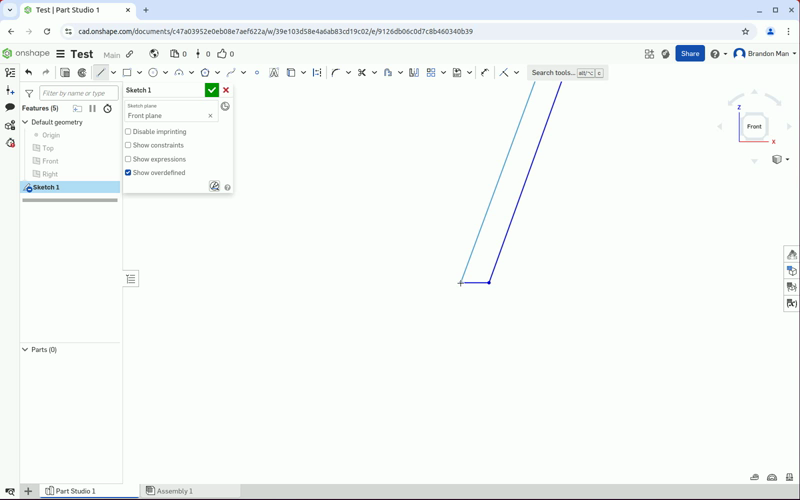
scroll(-6)
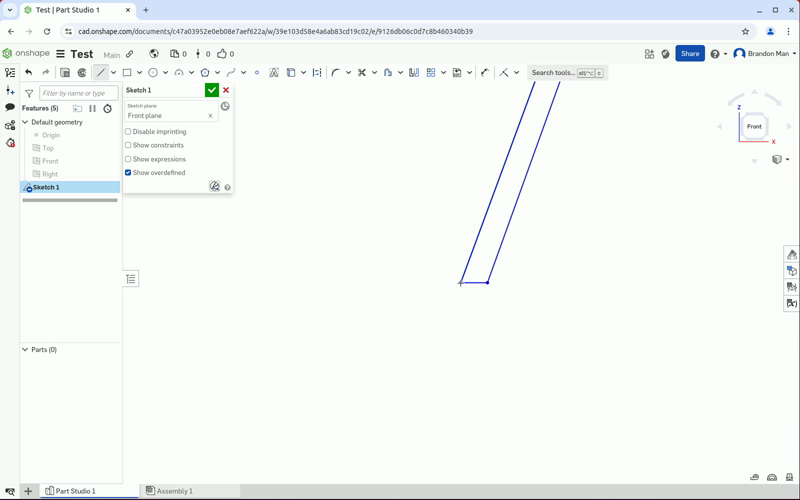
scroll(-6)
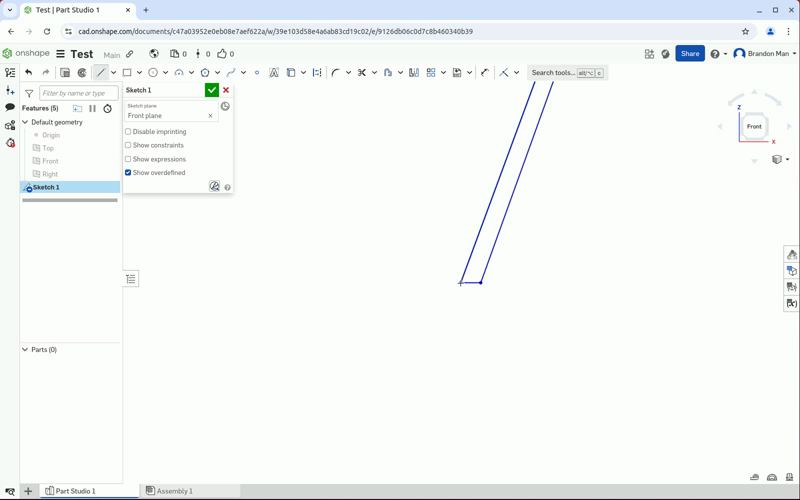
scroll(-6)
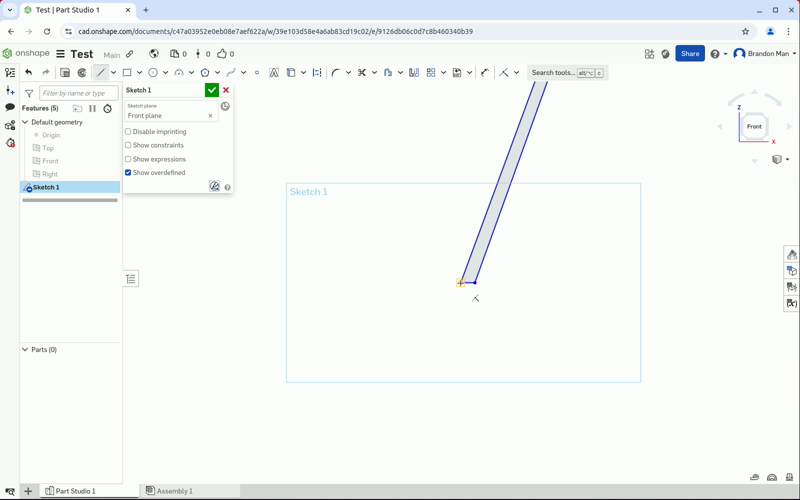
scroll(-6)
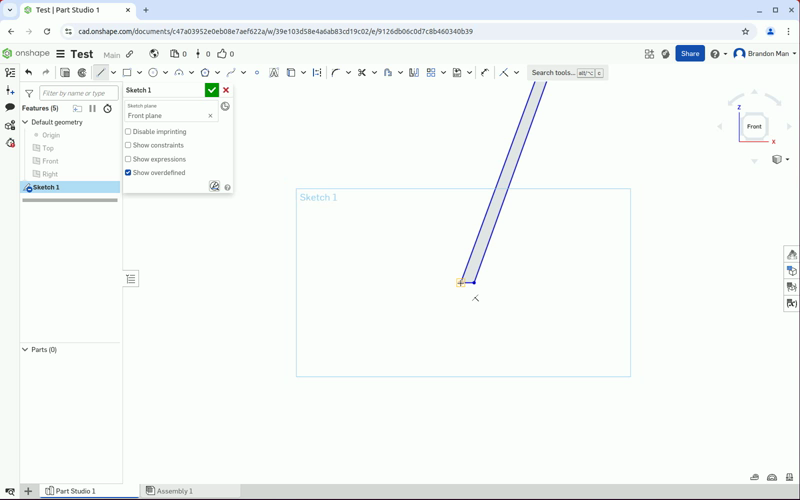
scroll(-6)
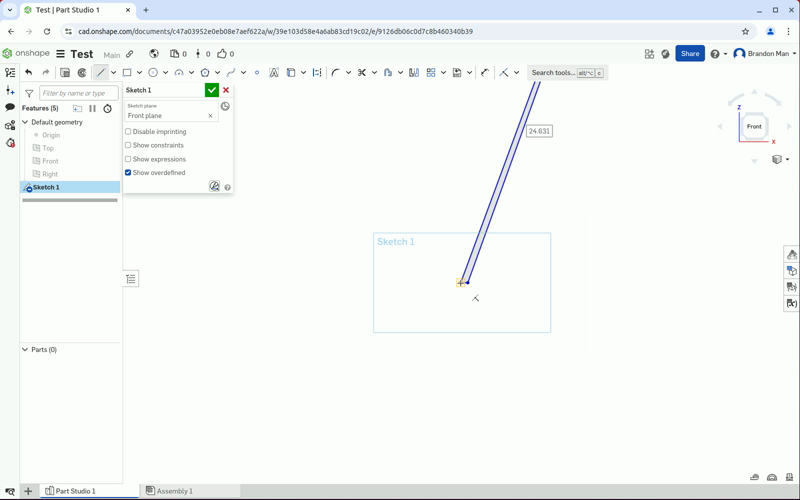
scroll(-6)
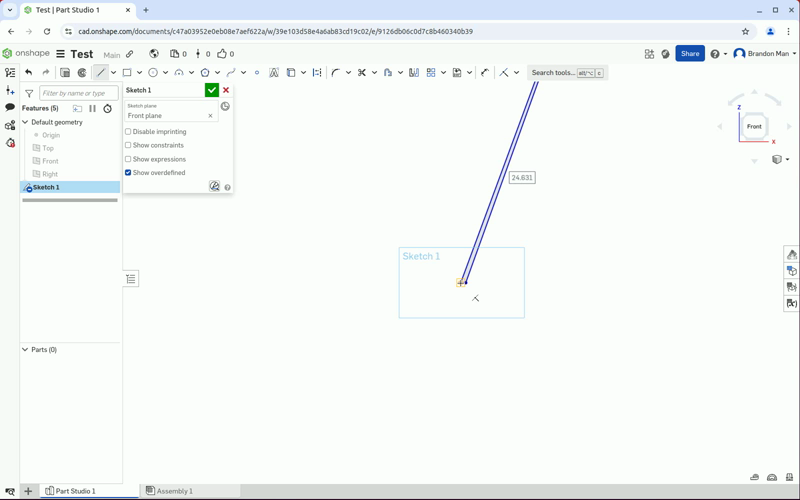
scroll(-6)
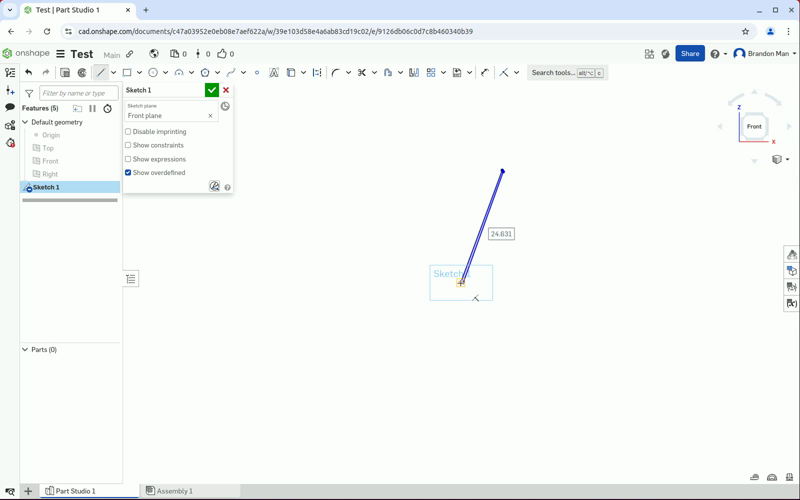
key(esc)
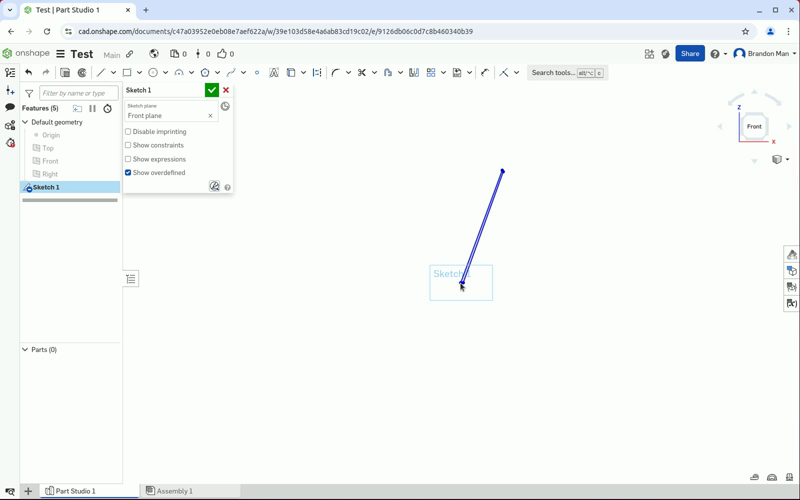
mouse_move(500, 176)
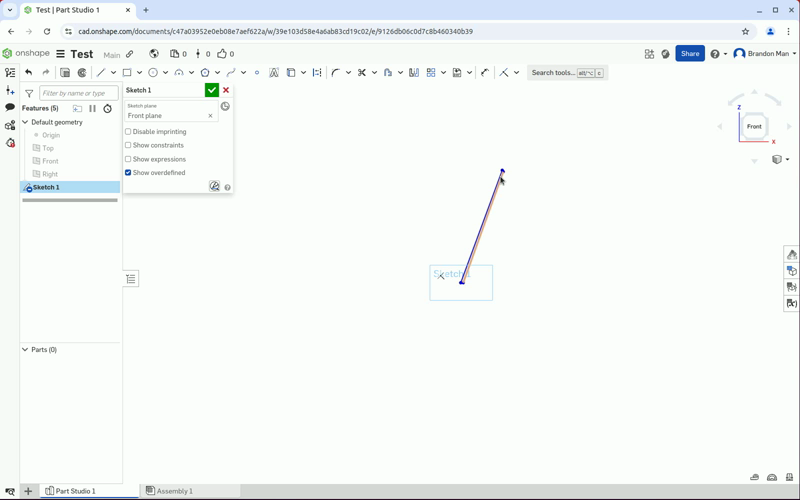
scroll(6)
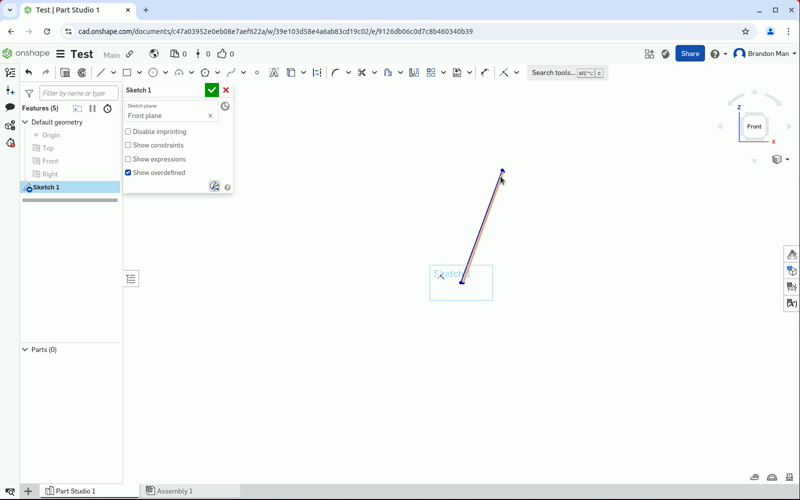
scroll(6)
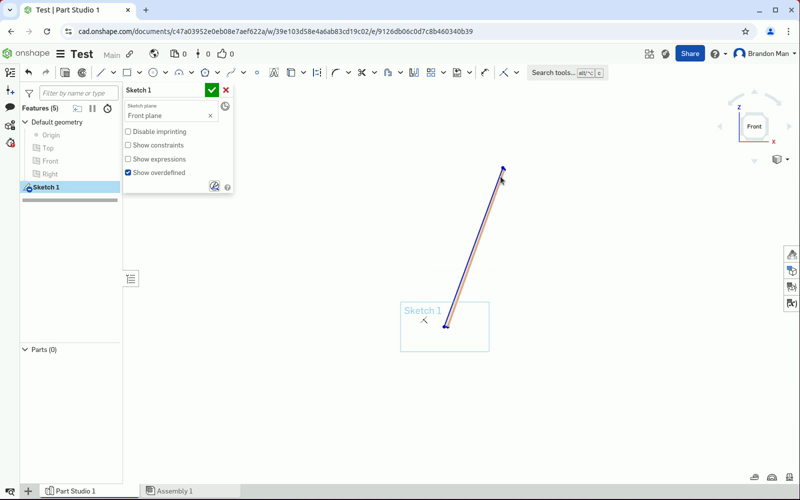
scroll(6)
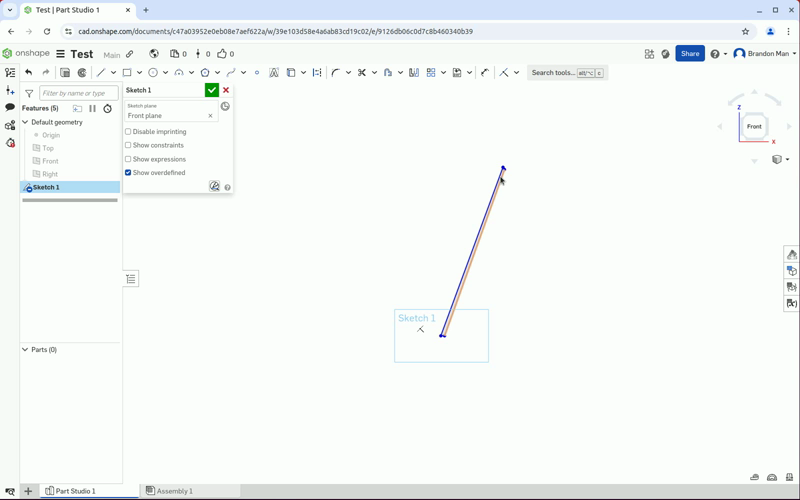
scroll(6)
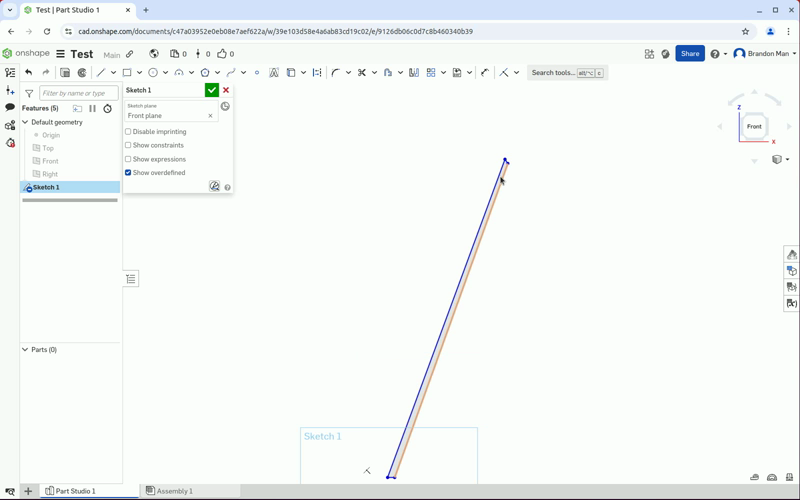
scroll(6)
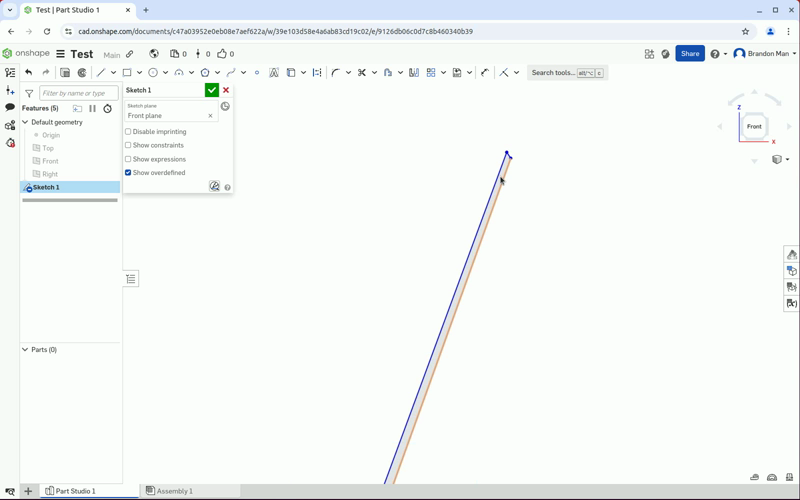
scroll(6)
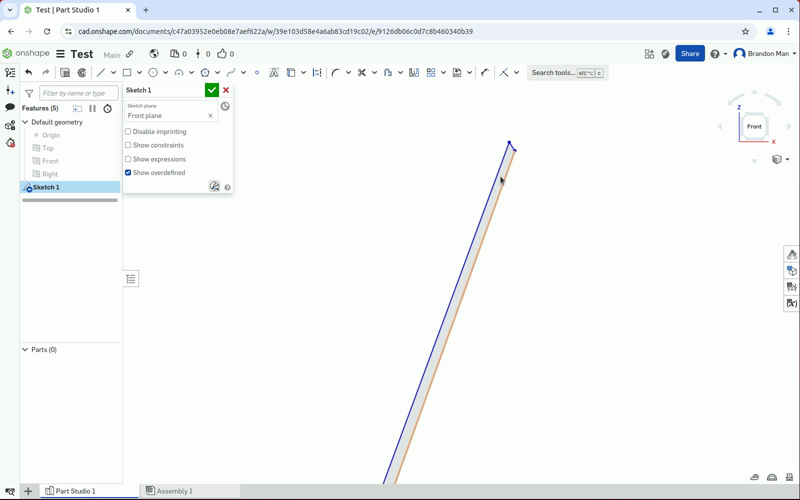
scroll(6)
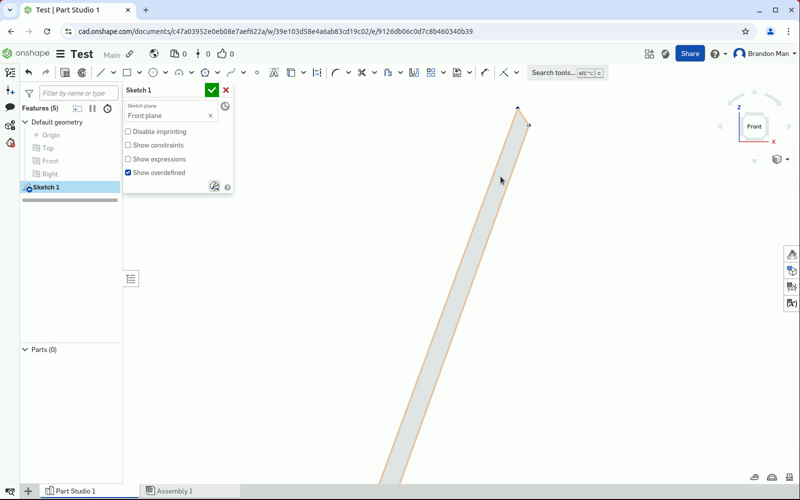
click(500, 176)
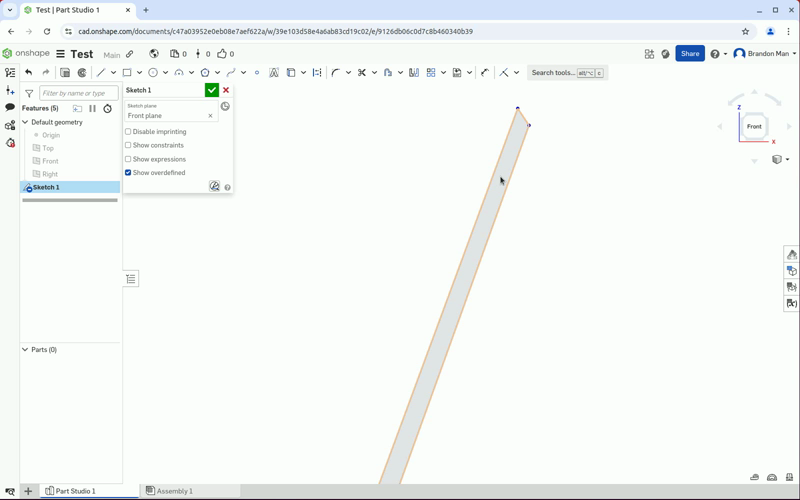
scroll(-6)
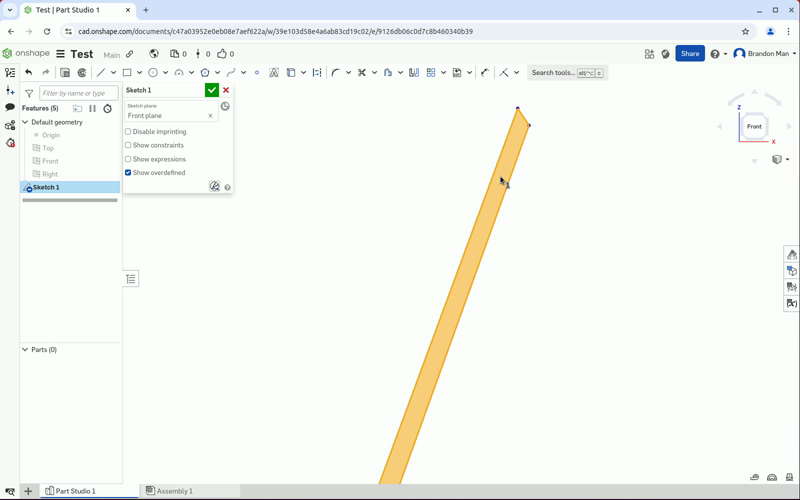
scroll(-6)
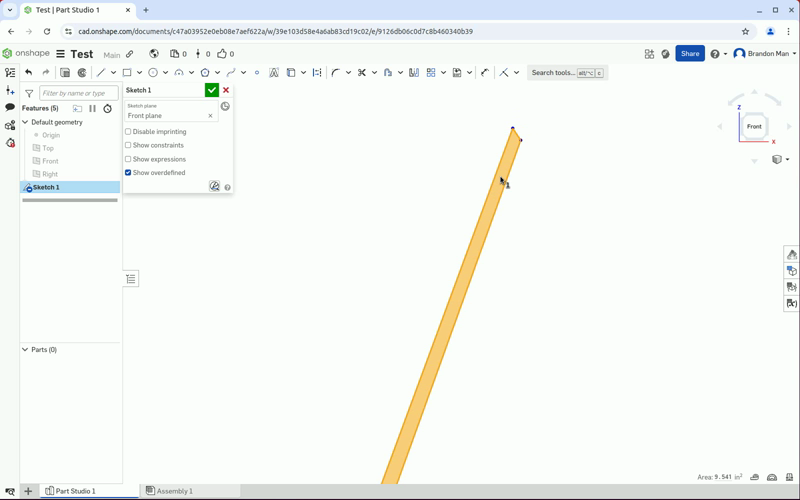
scroll(-6)
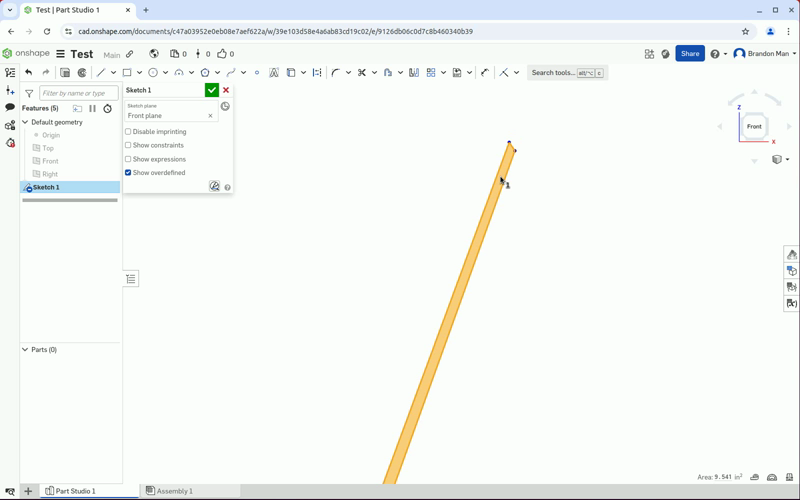
scroll(-6)
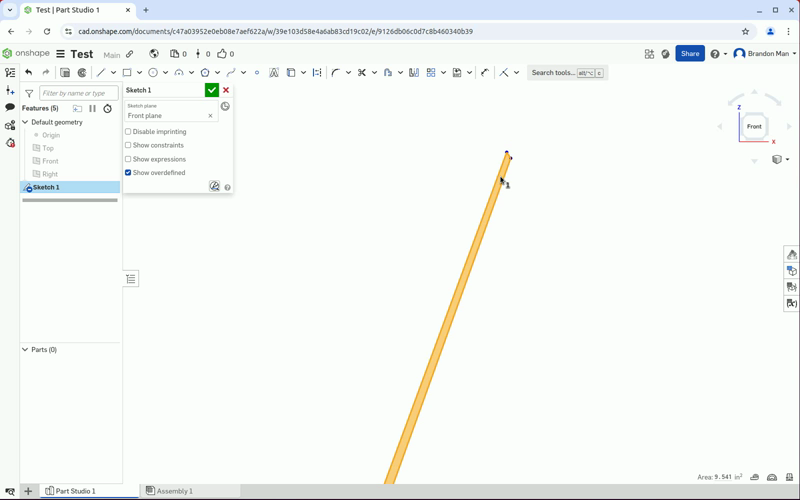
scroll(-6)
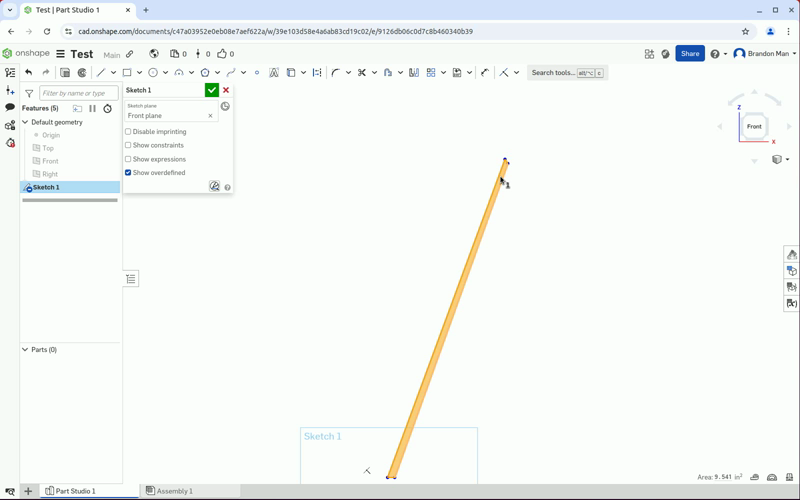
scroll(-6)
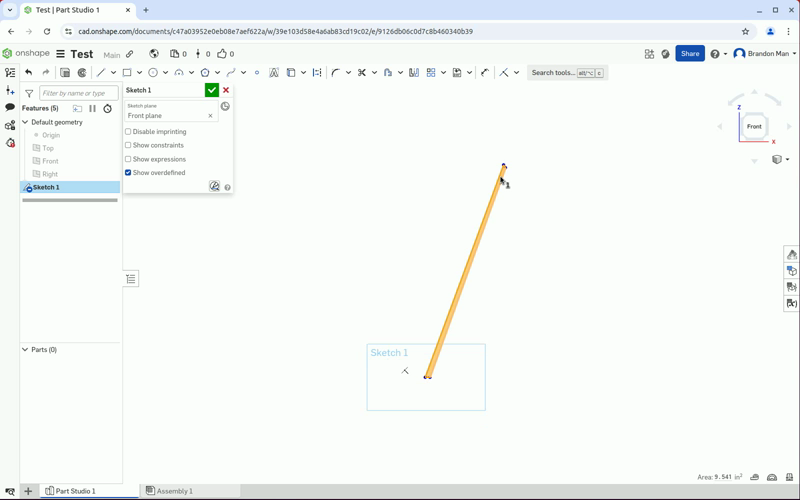
scroll(-6)
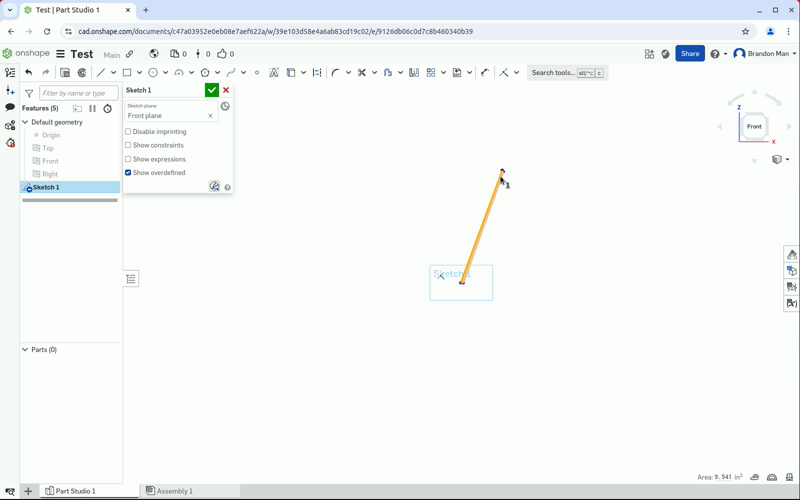
mouse_move(73, 352)
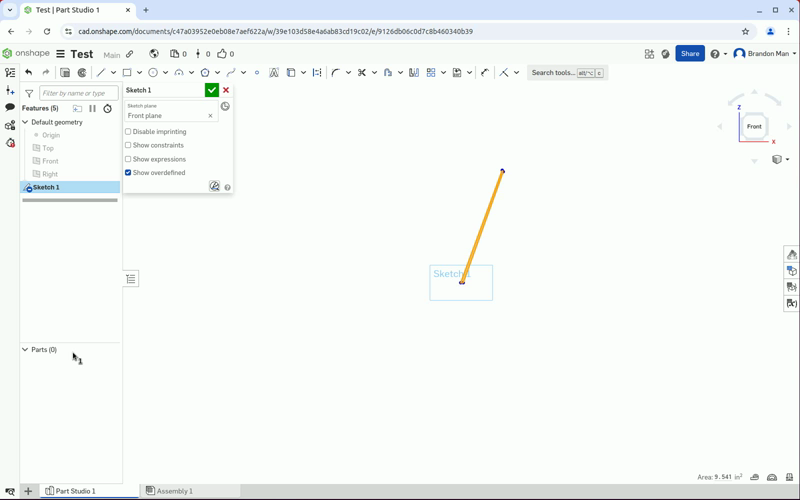
key(shift+y)
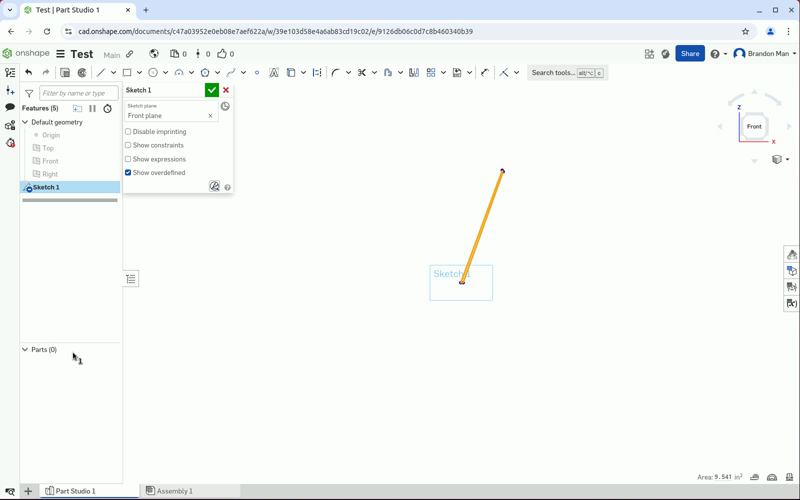
key(shift+e)
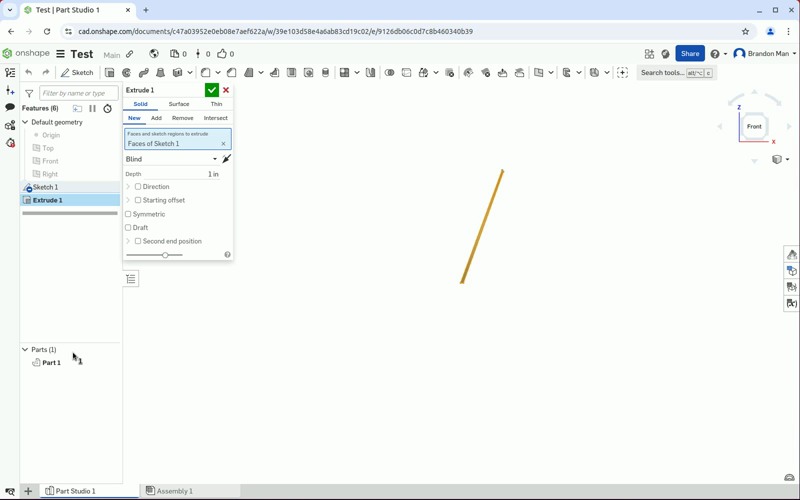
mouse_move(143, 106)
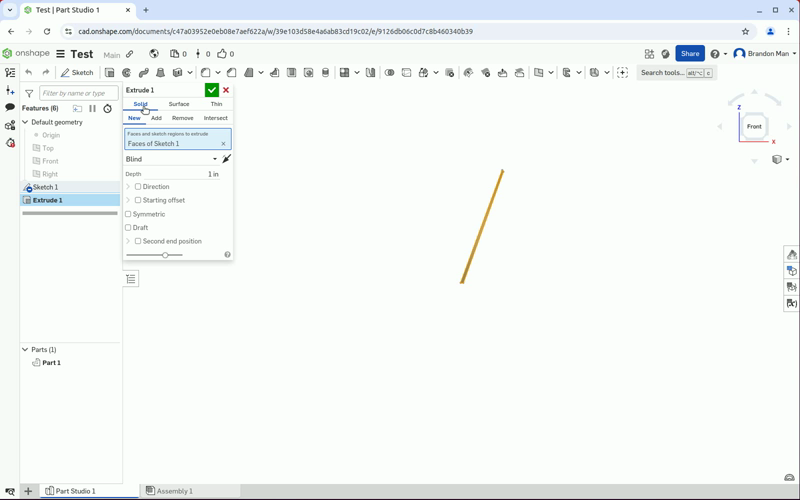
click(143, 106)
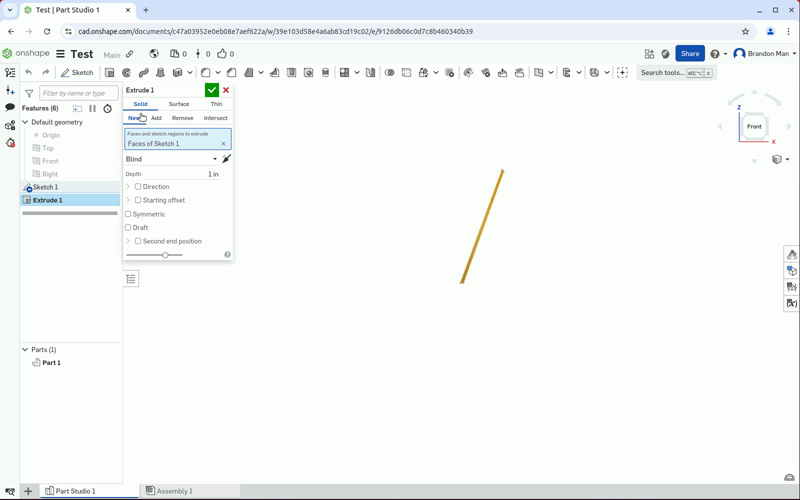
mouse_move(137, 120)
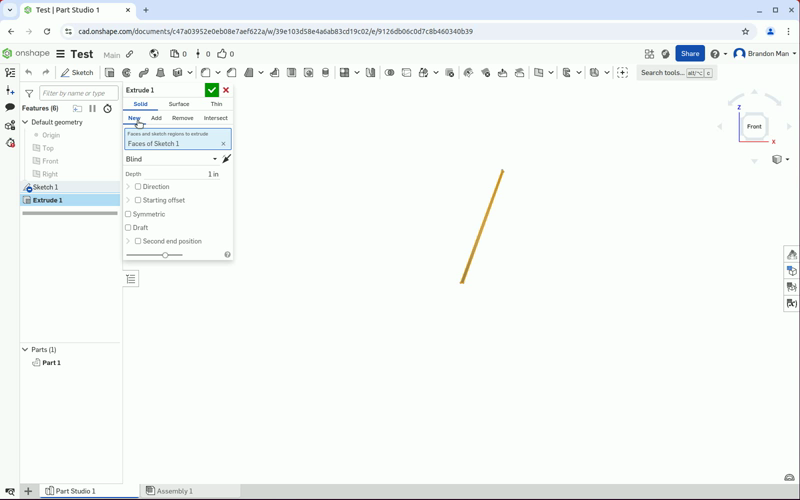
click(137, 120)
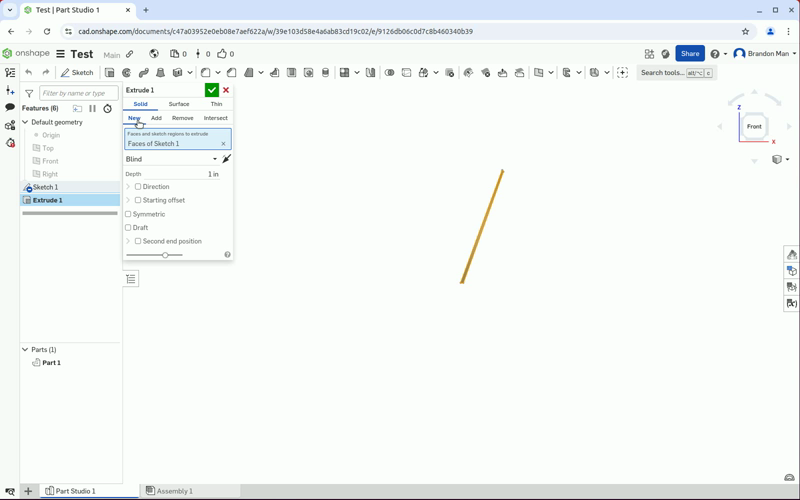
key(tab, 4)
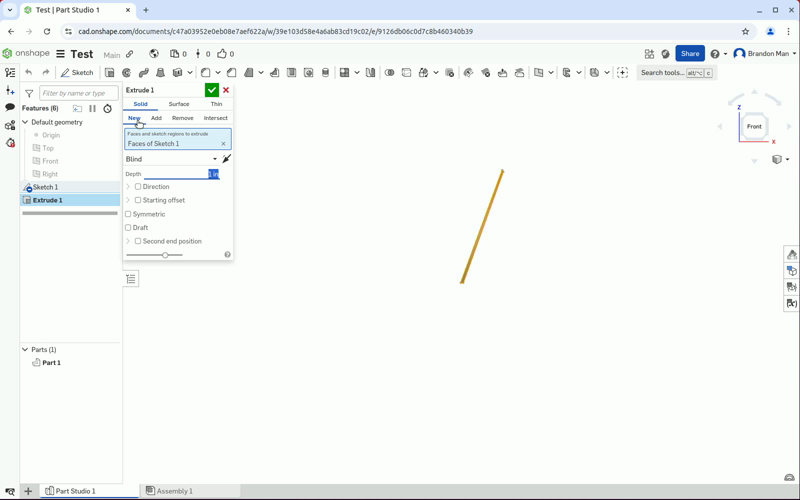
text(16.368)
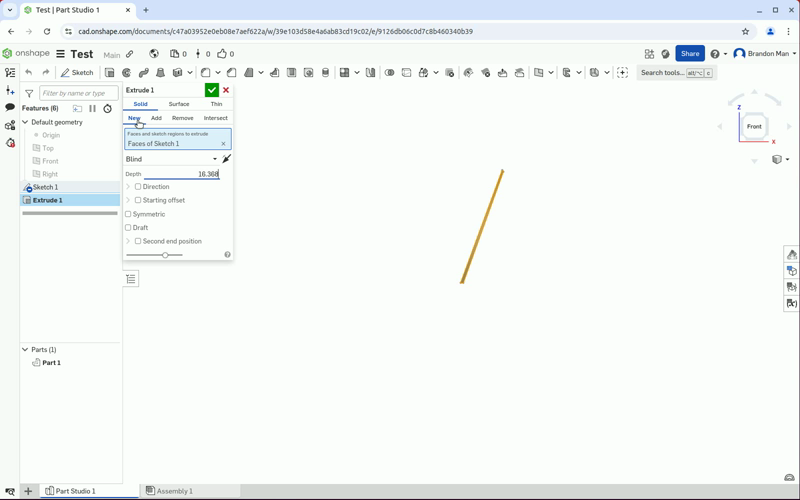
key(enter)
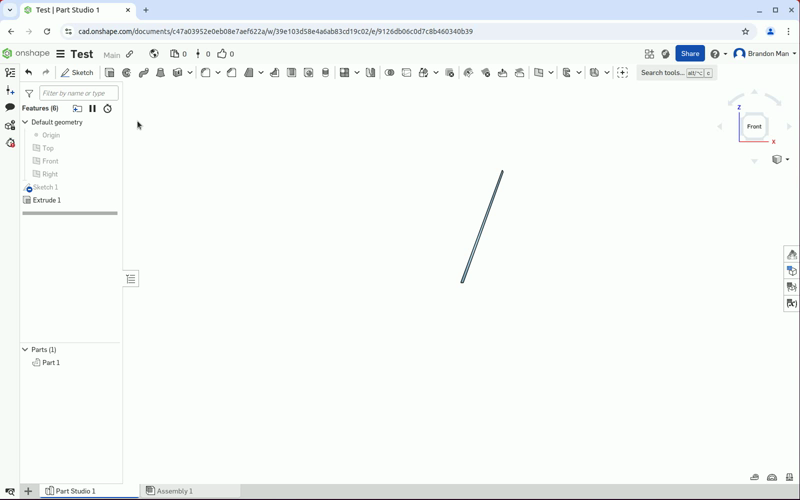
key(shift+h)
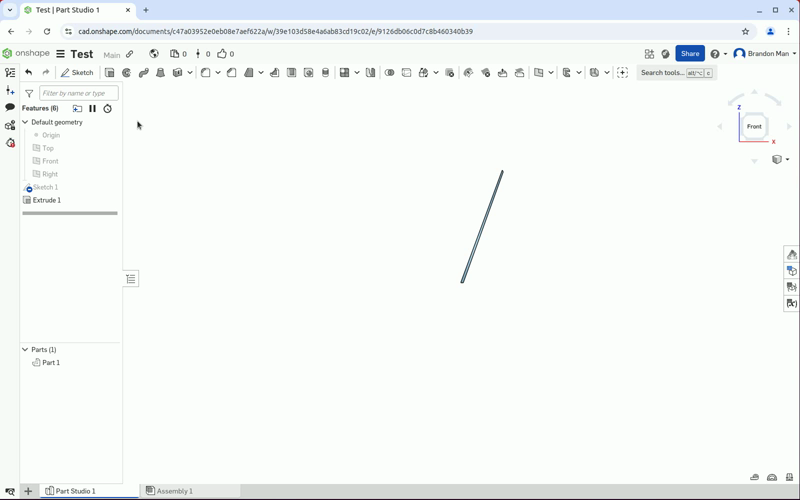
key(shift+h)
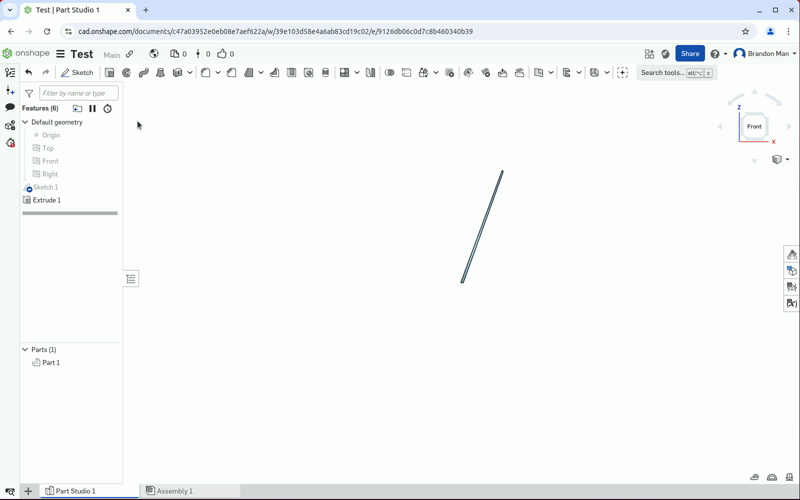
mouse_move(73, 189)
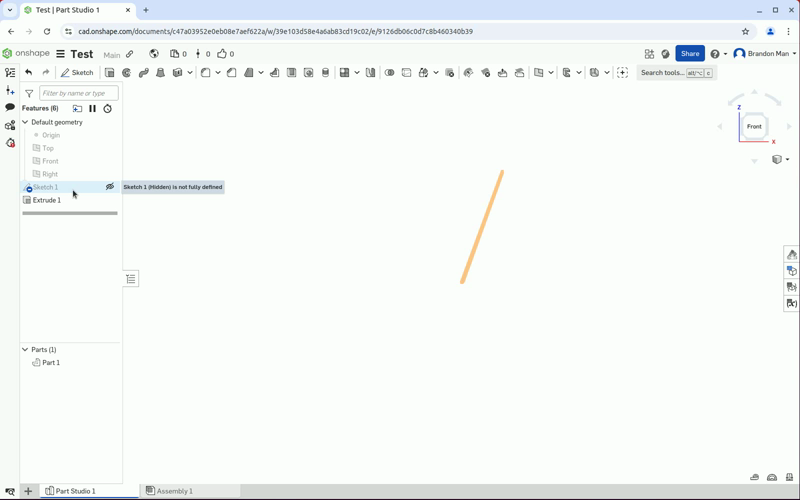
click(73, 189)
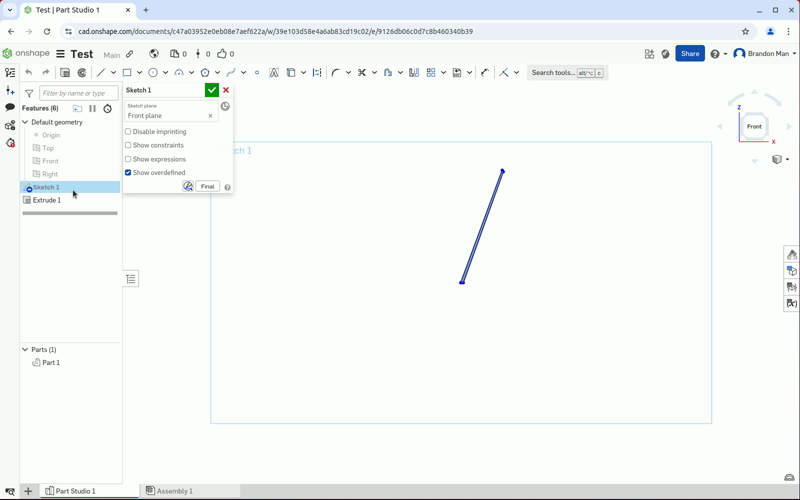
mouse_move(229, 92)
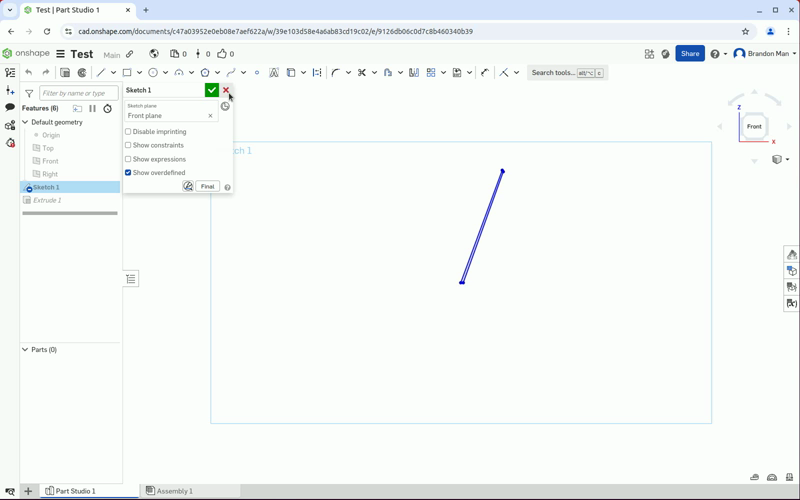
click(229, 92)
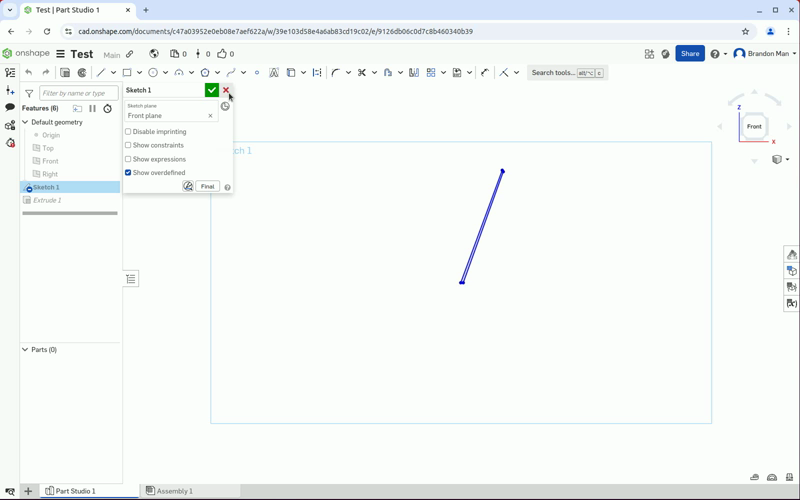
key(shift+s)
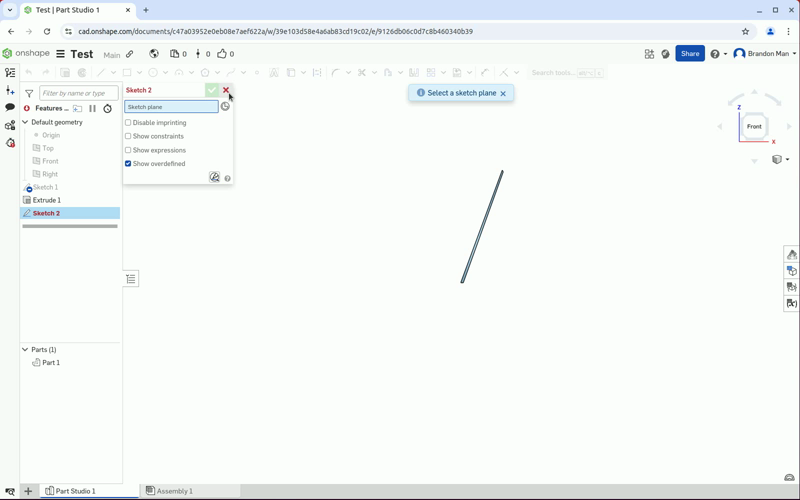
mouse_move(73, 163)
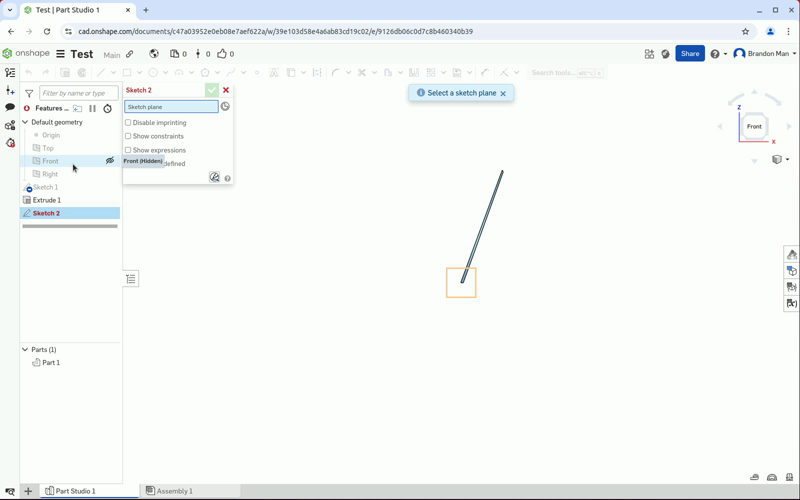
click(73, 163)
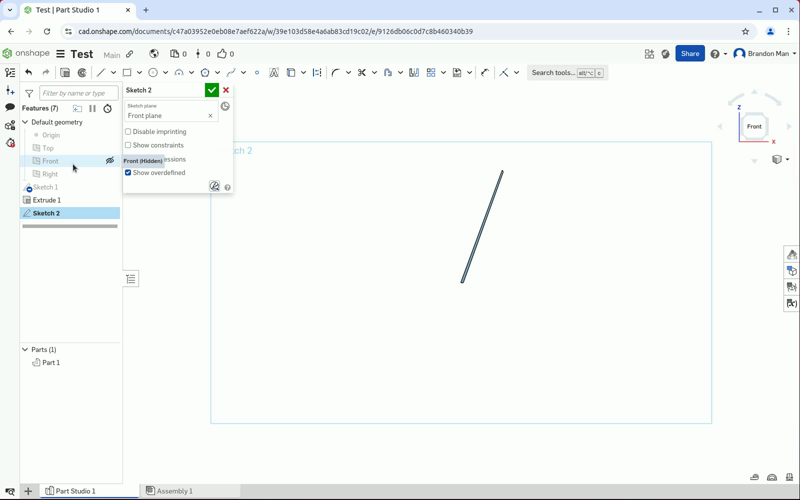
mouse_move(73, 352)
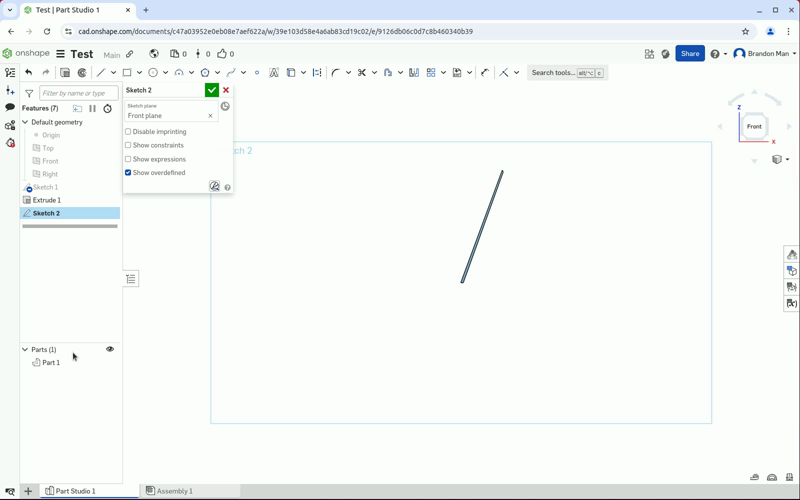
key(y)
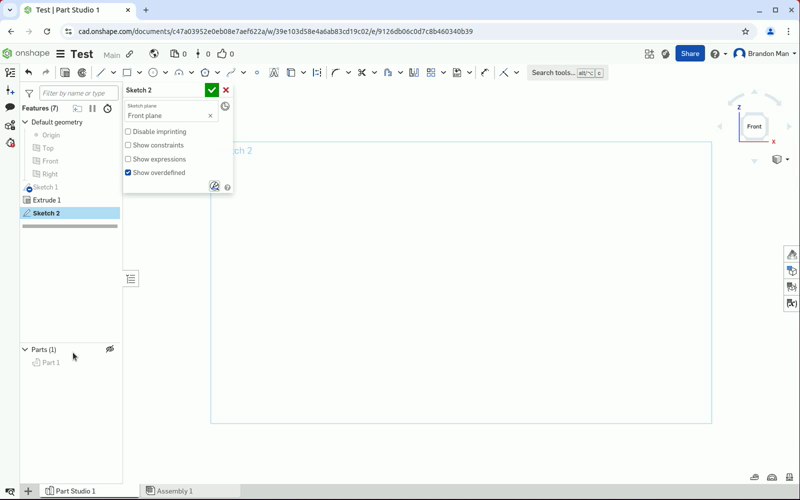
key(l)
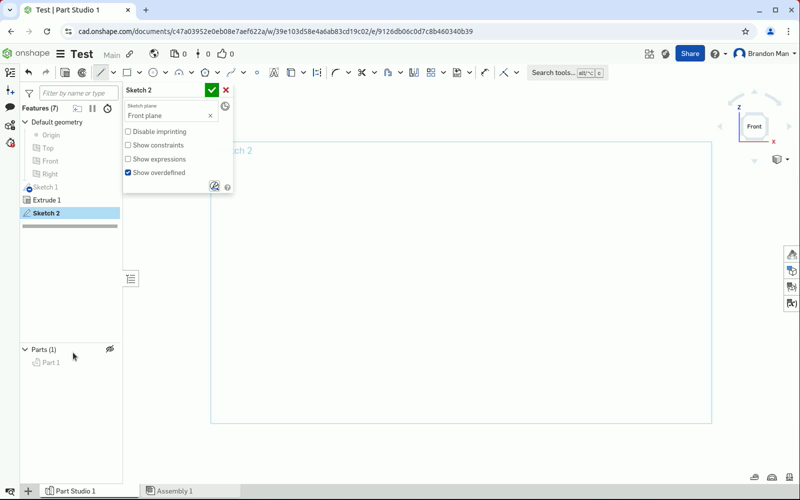
key_down(shift)
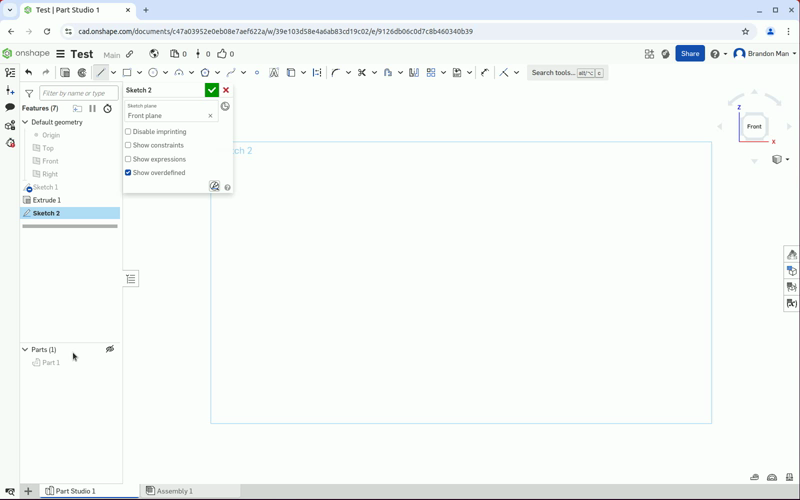
mouse_move(460, 322)
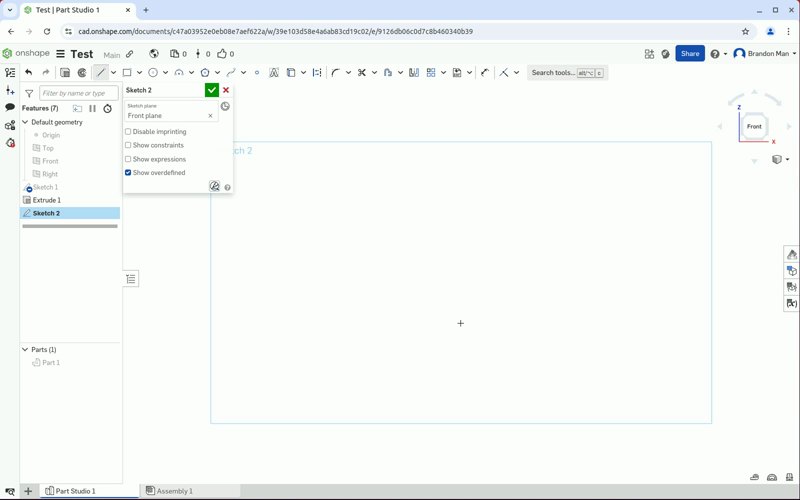
click(460, 322)
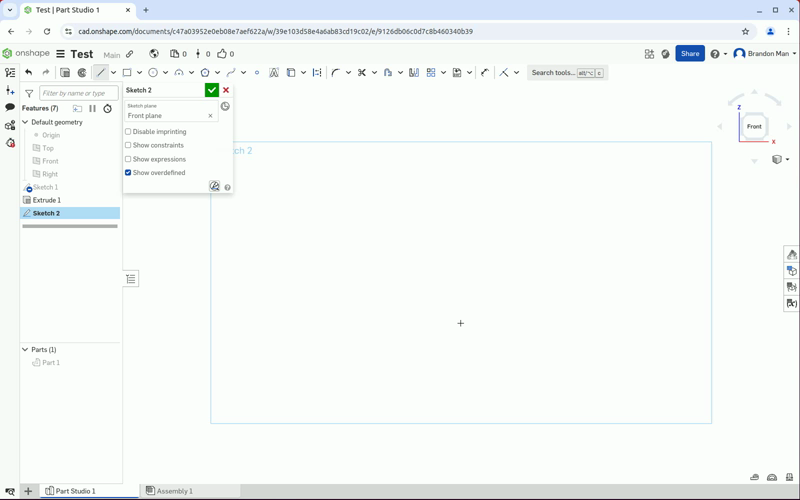
key_up(shift)
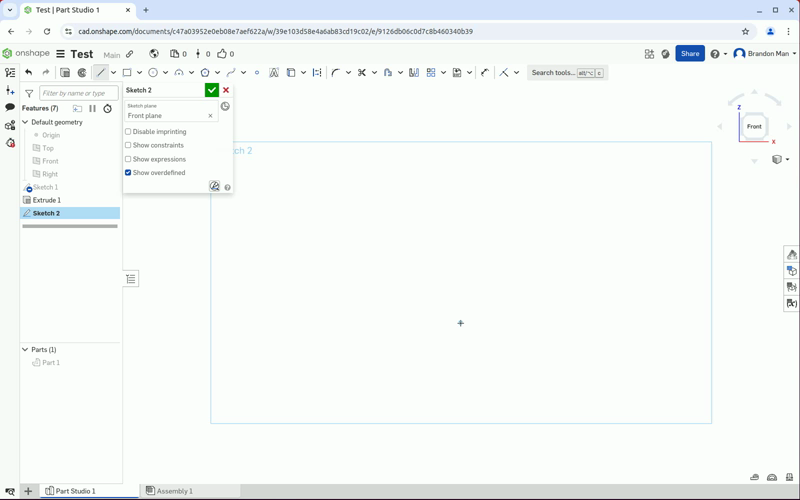
key_down(shift)
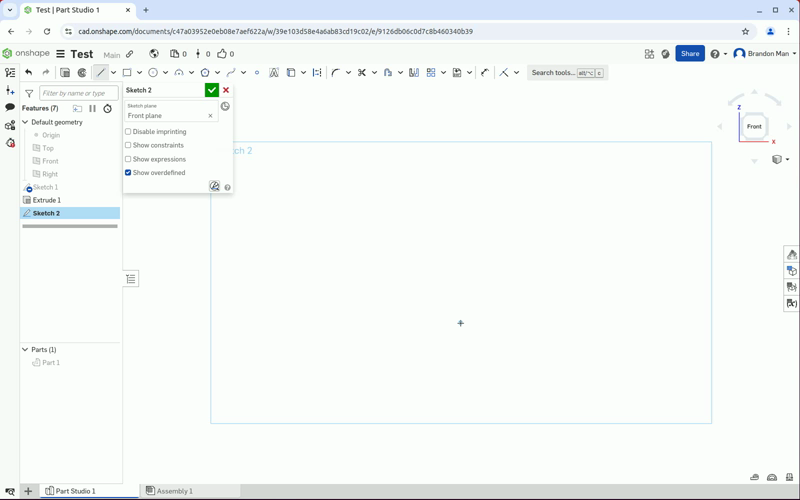
mouse_move(490, 322)
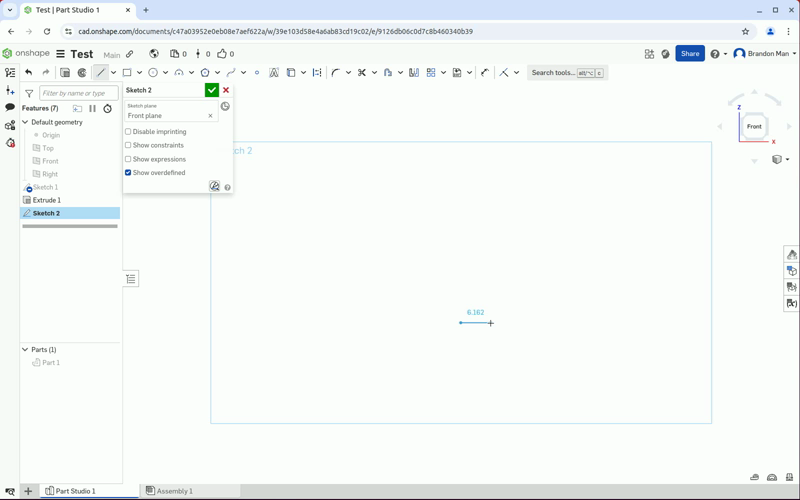
mouse_move(462, 322)
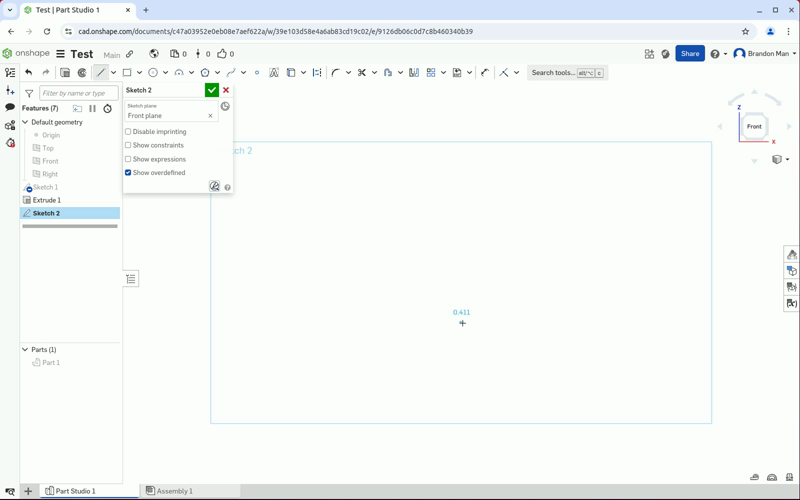
scroll(6)
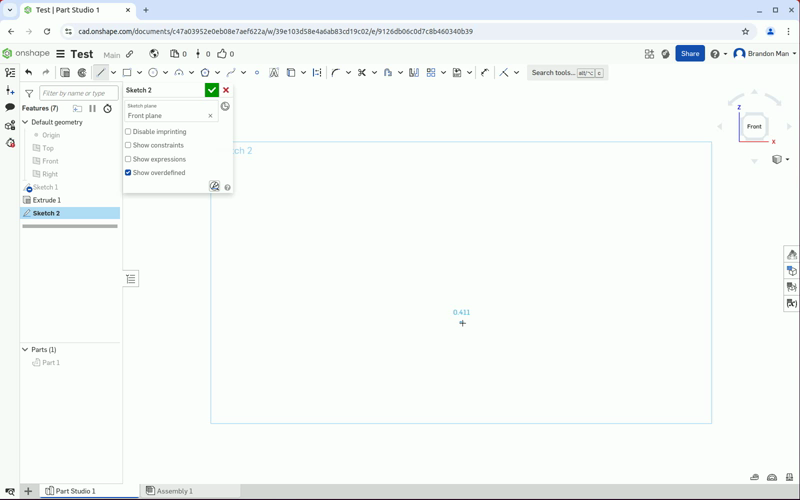
scroll(6)
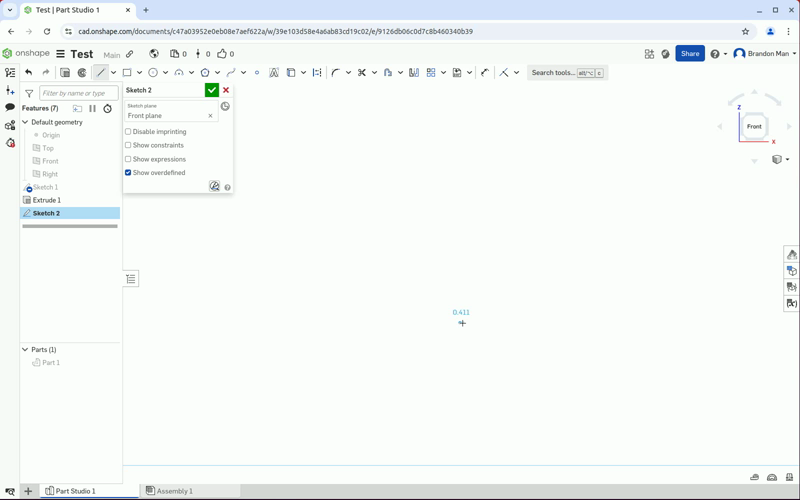
scroll(6)
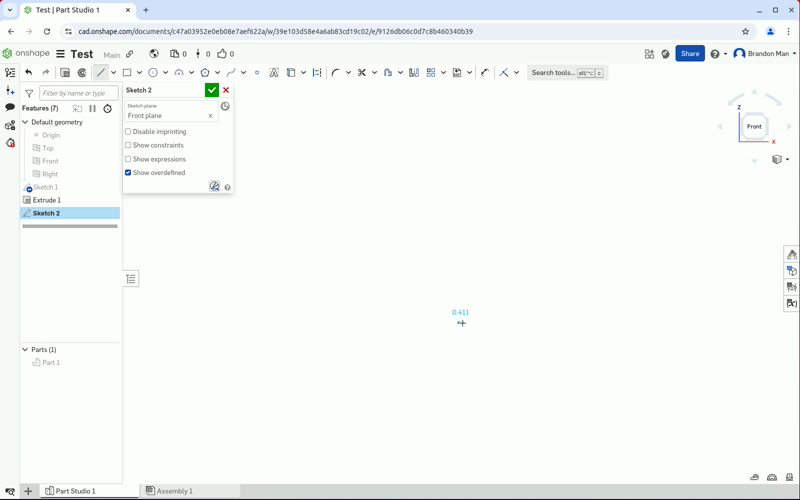
scroll(6)
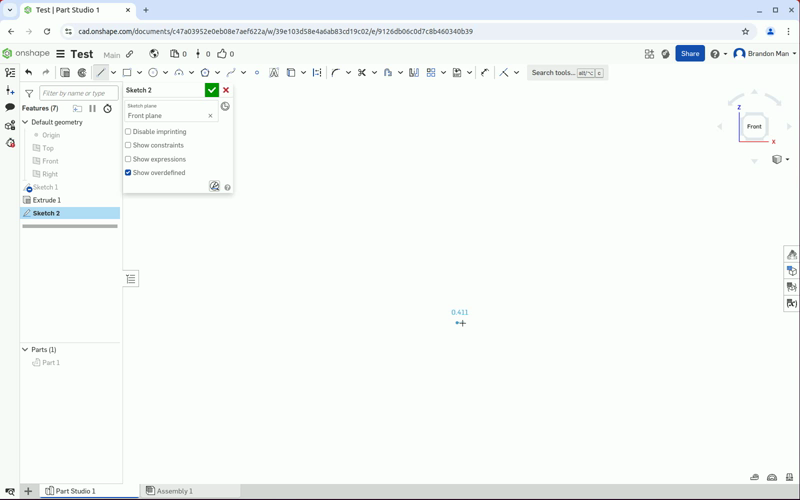
scroll(6)
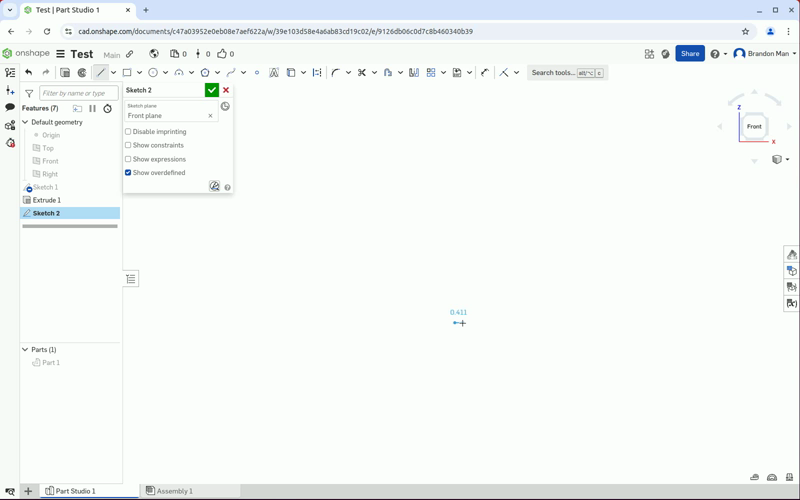
scroll(6)
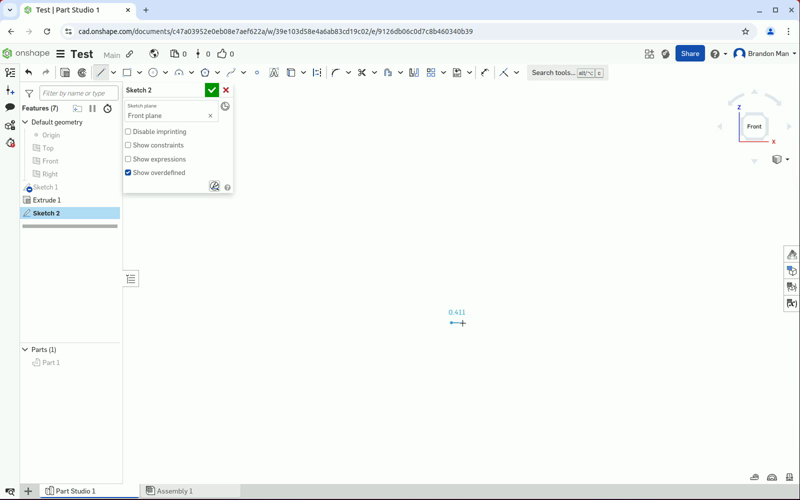
scroll(6)
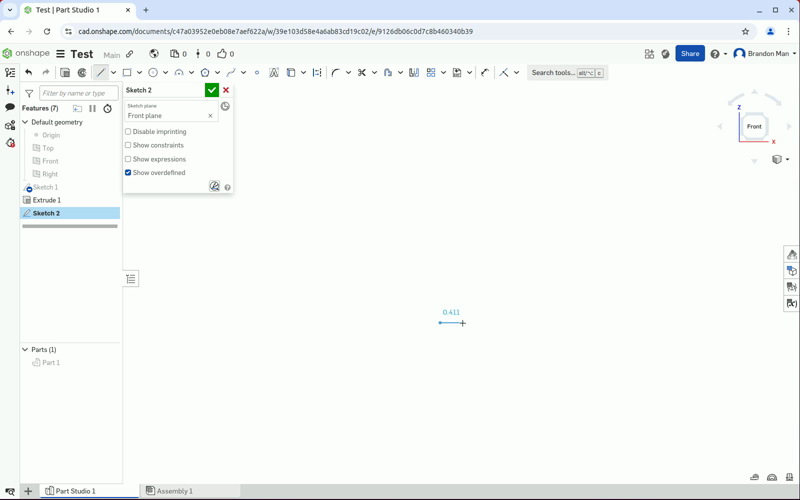
click(462, 322)
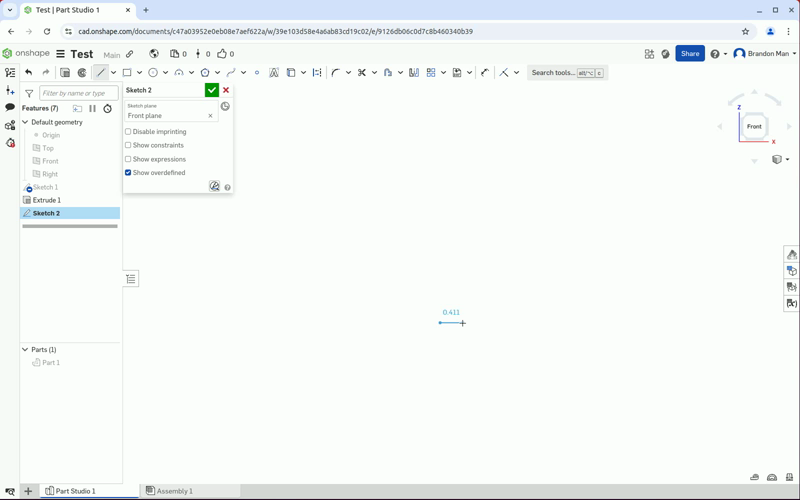
scroll(-6)
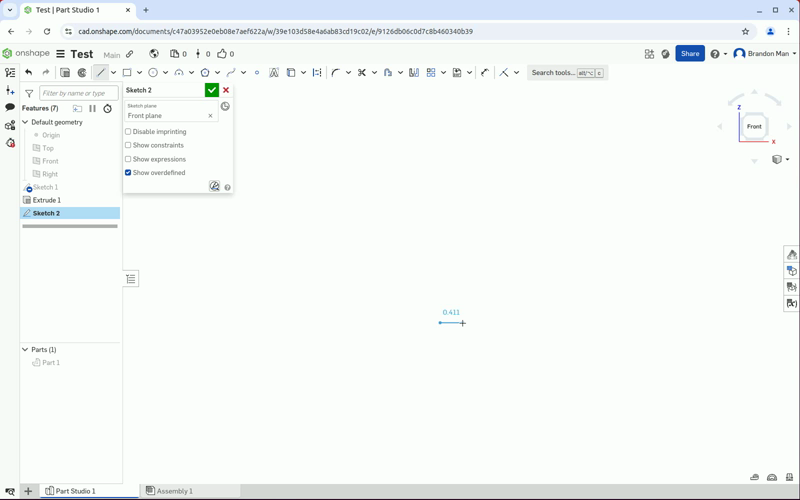
scroll(-6)
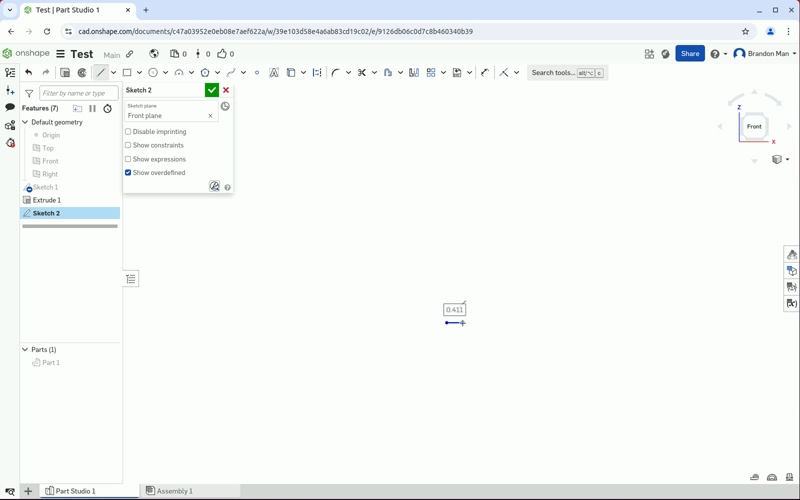
scroll(-6)
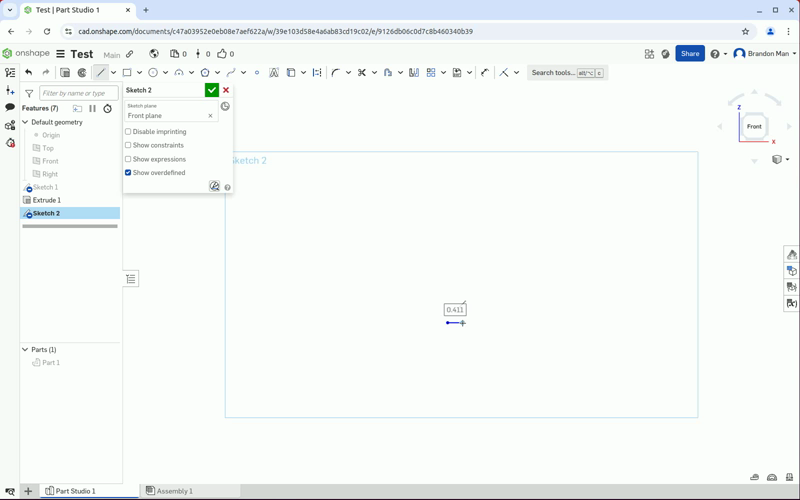
scroll(-6)
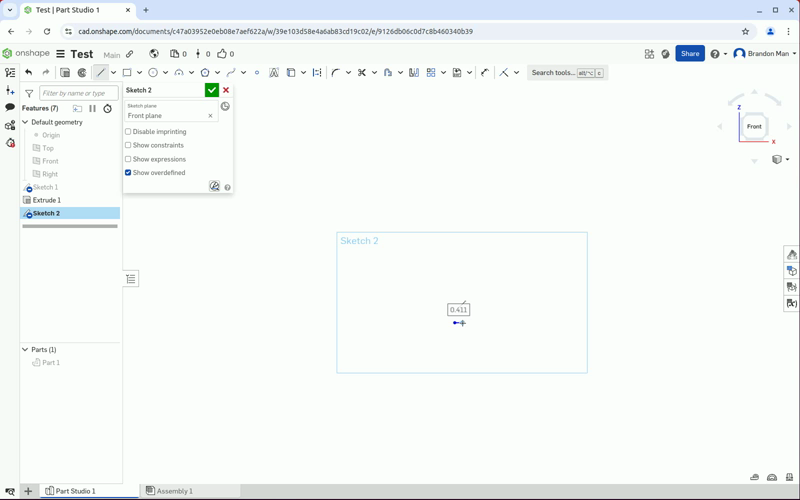
scroll(-6)
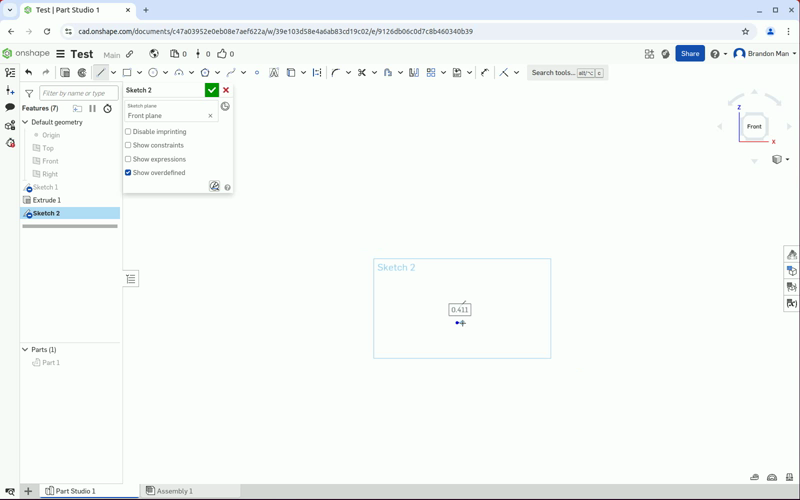
scroll(-6)
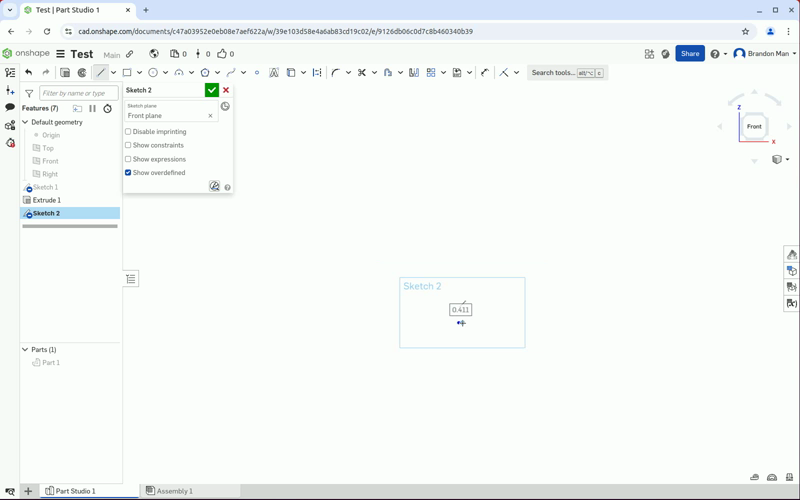
scroll(-6)
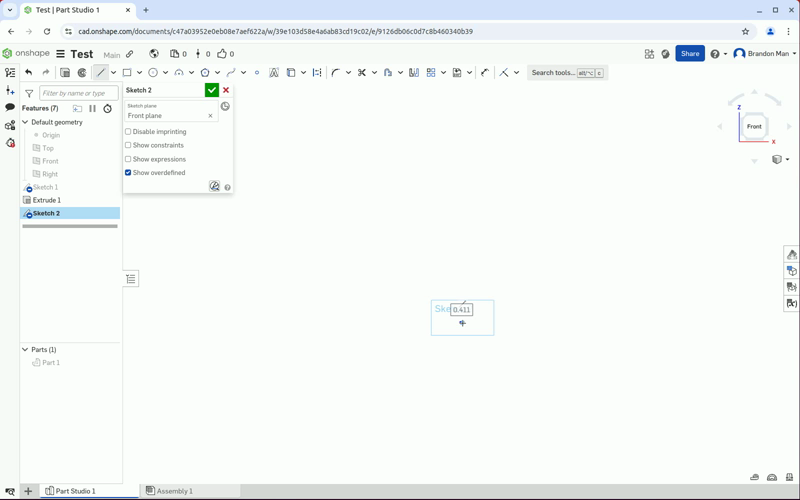
key_up(shift)
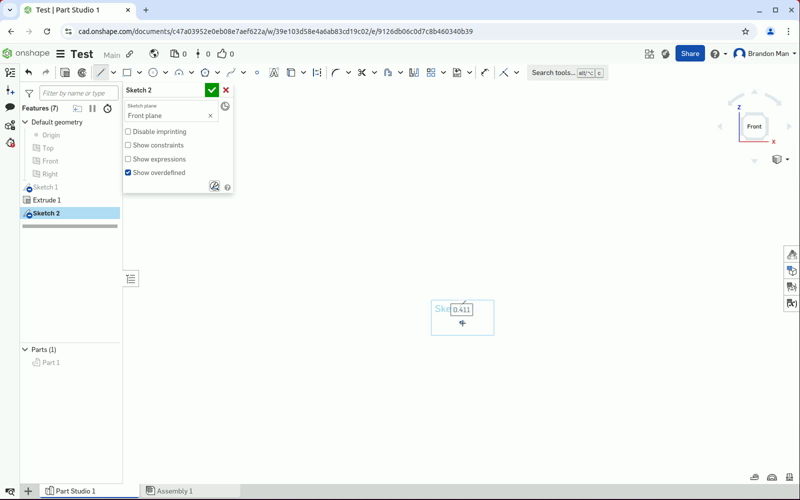
key_down(shift)
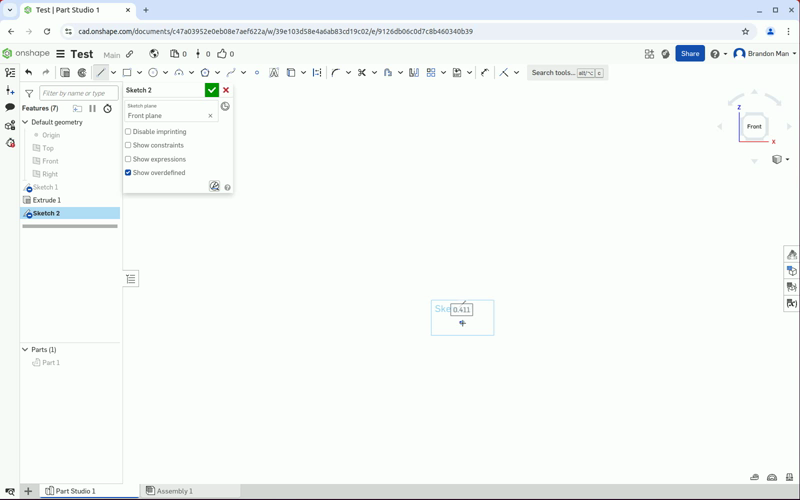
mouse_move(492, 322)
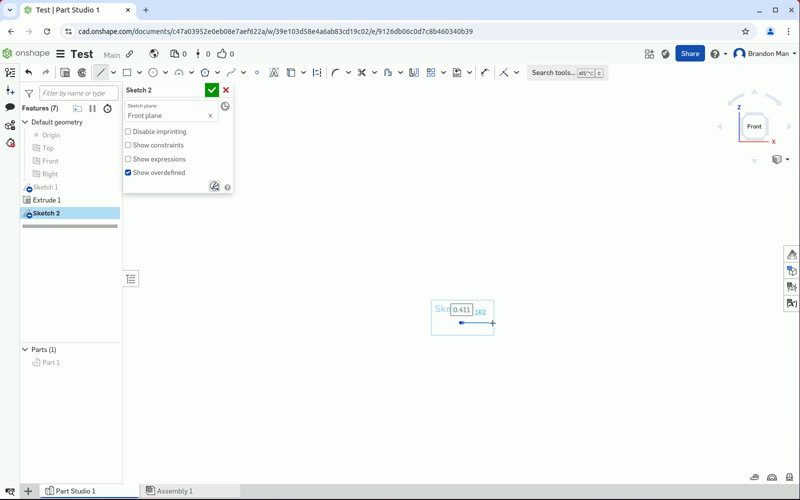
mouse_move(462, 282)
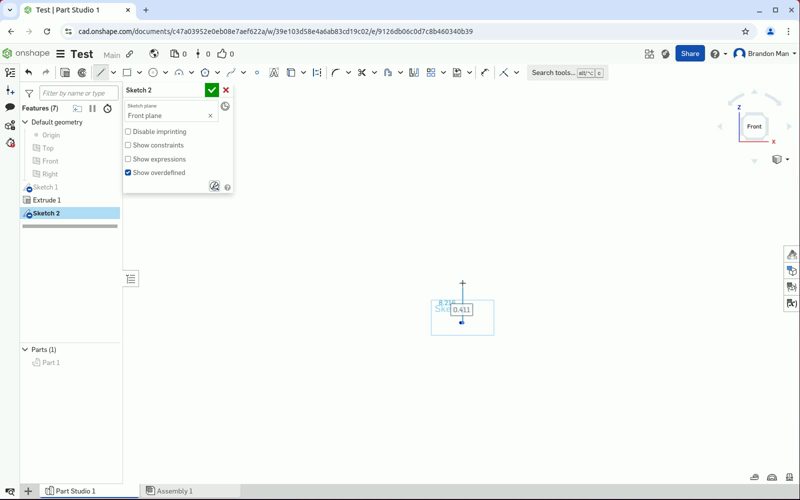
click(462, 282)
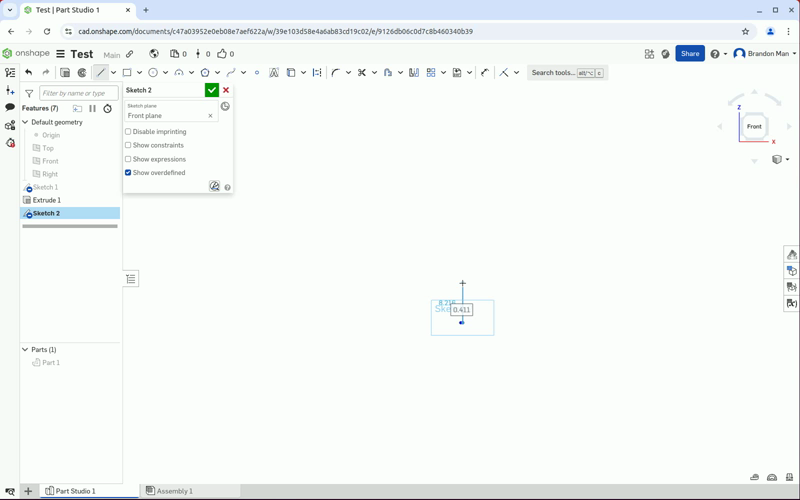
key_up(shift)
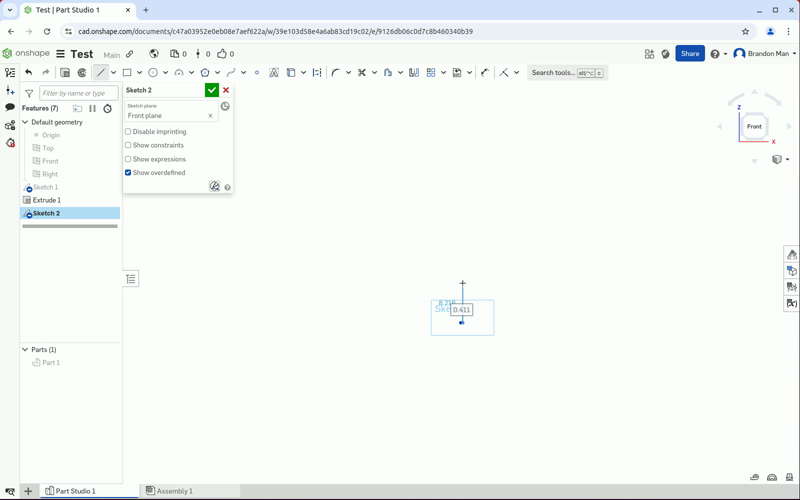
key_down(shift)
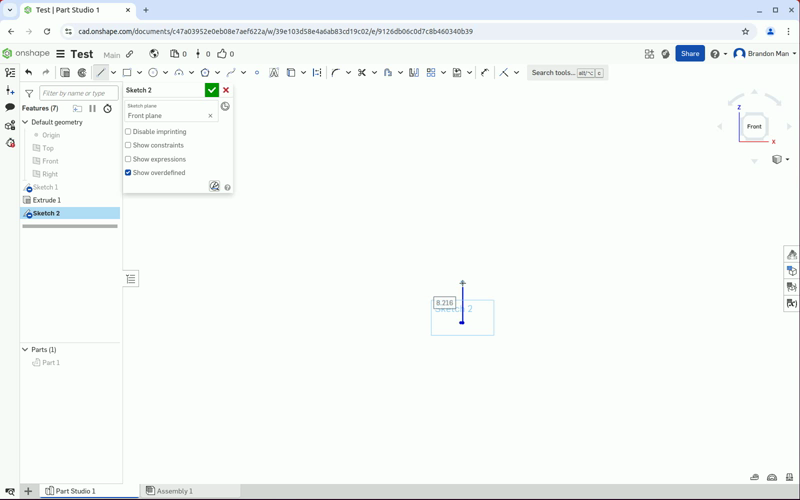
mouse_move(492, 282)
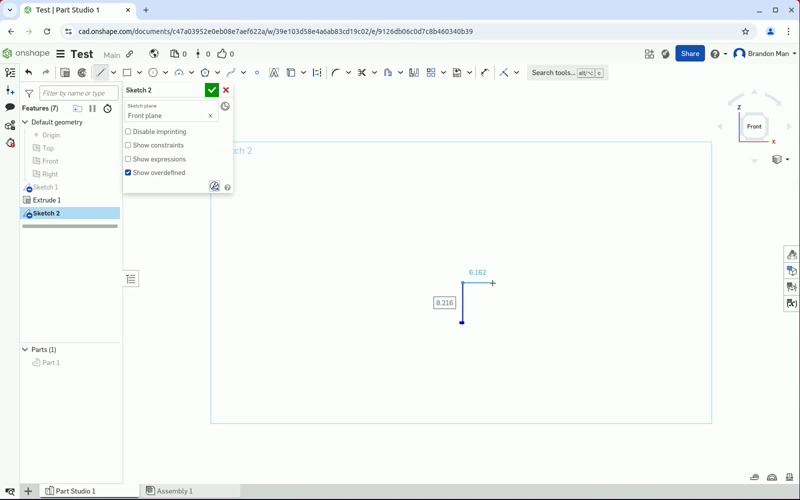
mouse_move(460, 282)
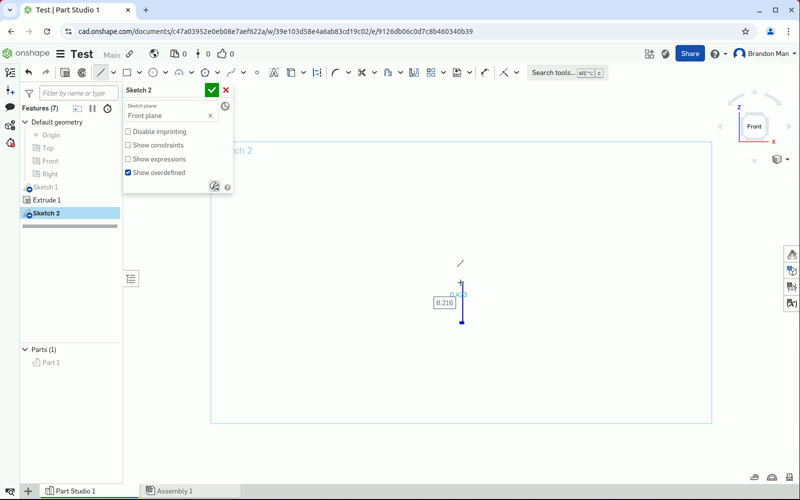
scroll(6)
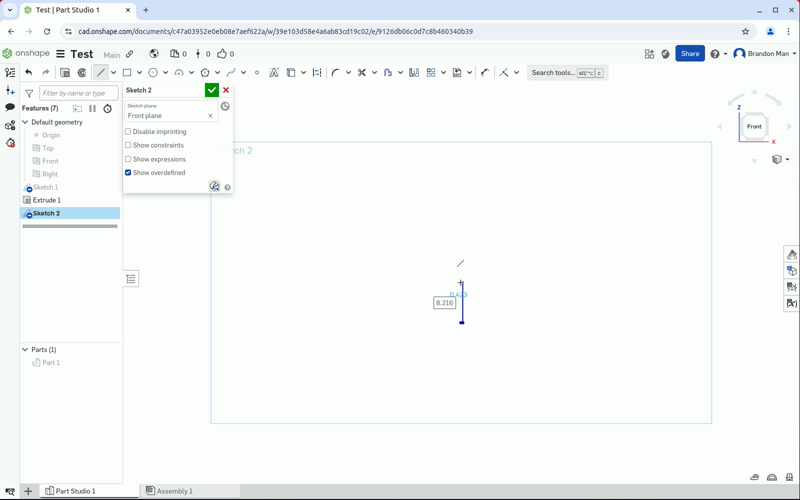
scroll(6)
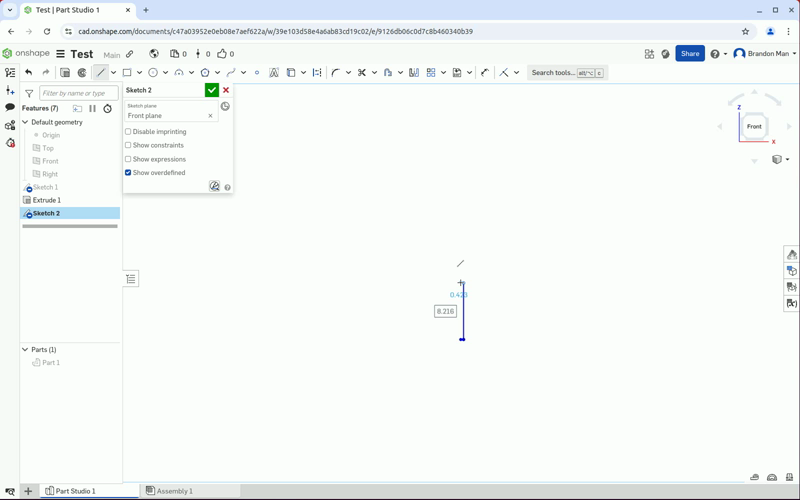
scroll(6)
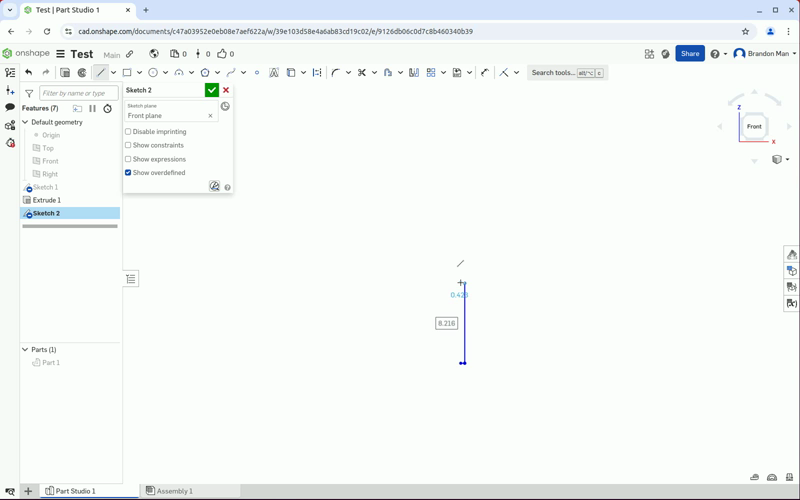
scroll(6)
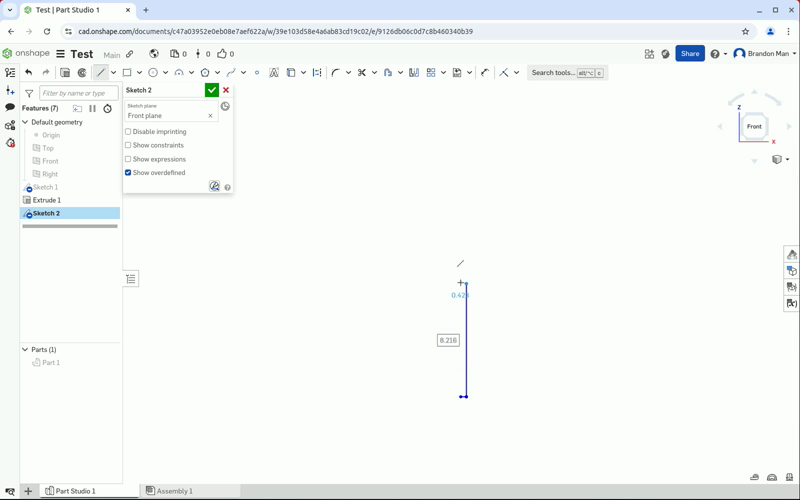
scroll(6)
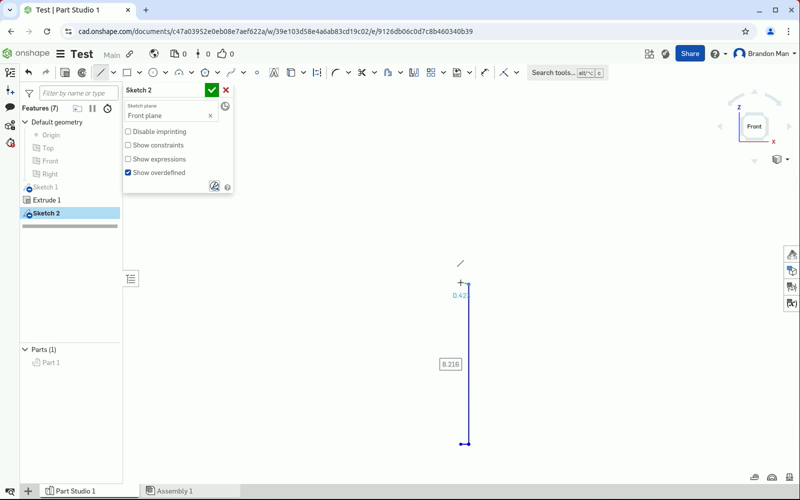
scroll(6)
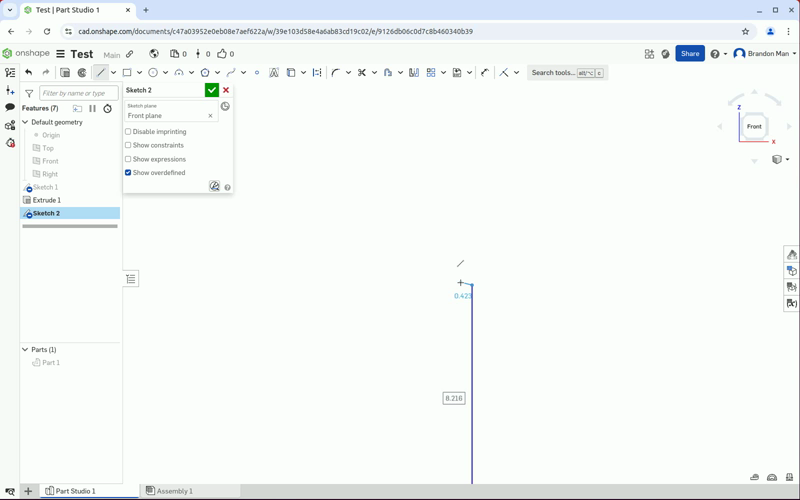
scroll(6)
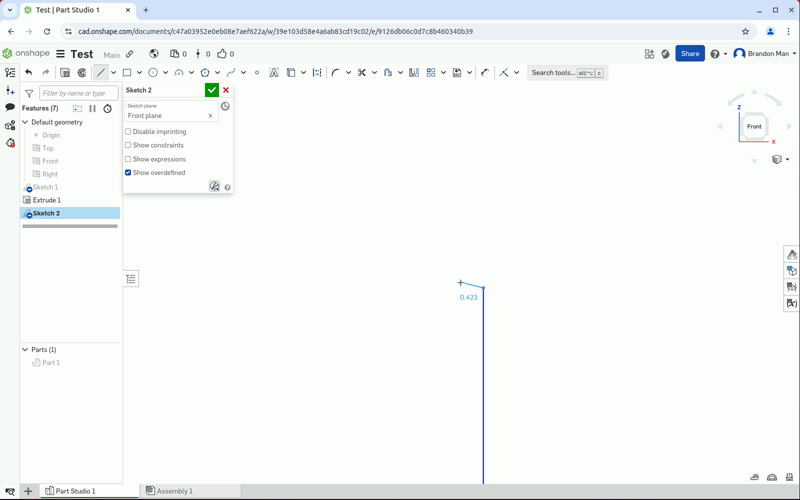
click(460, 282)
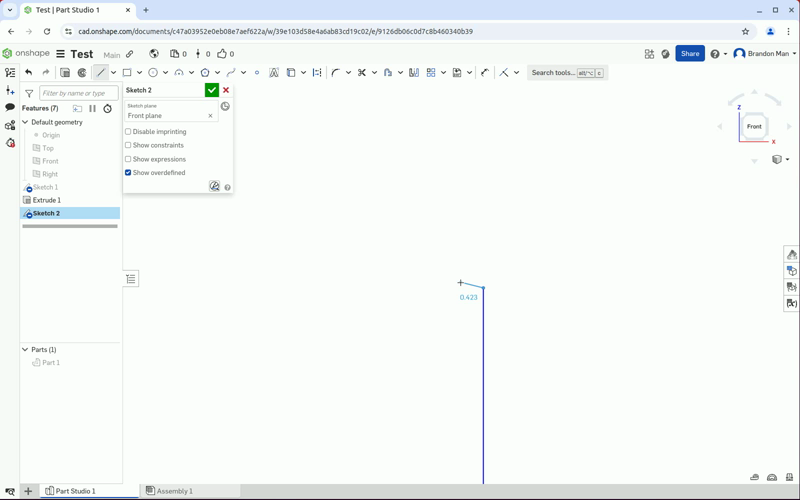
scroll(-6)
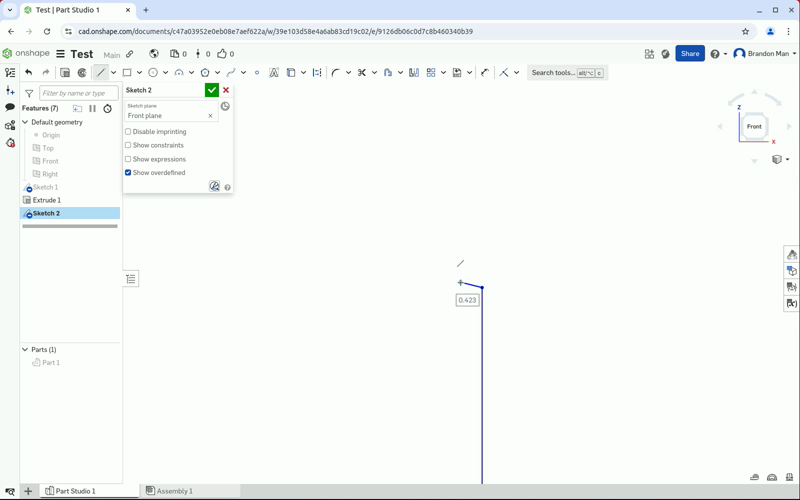
scroll(-6)
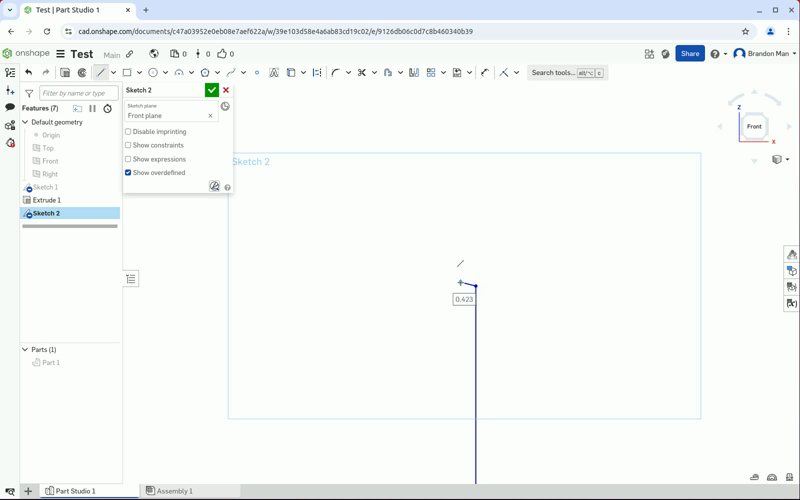
scroll(-6)
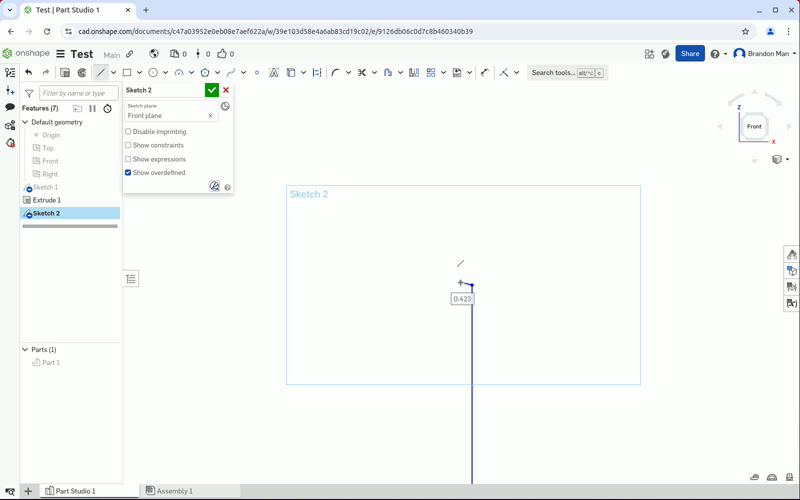
scroll(-6)
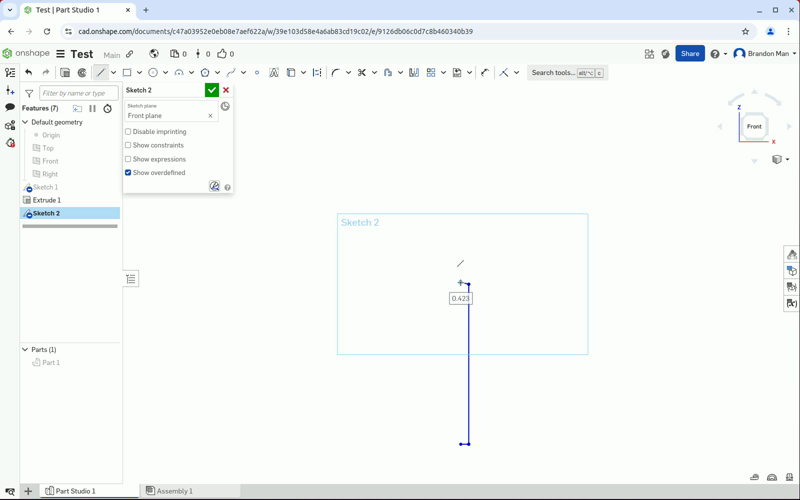
scroll(-6)
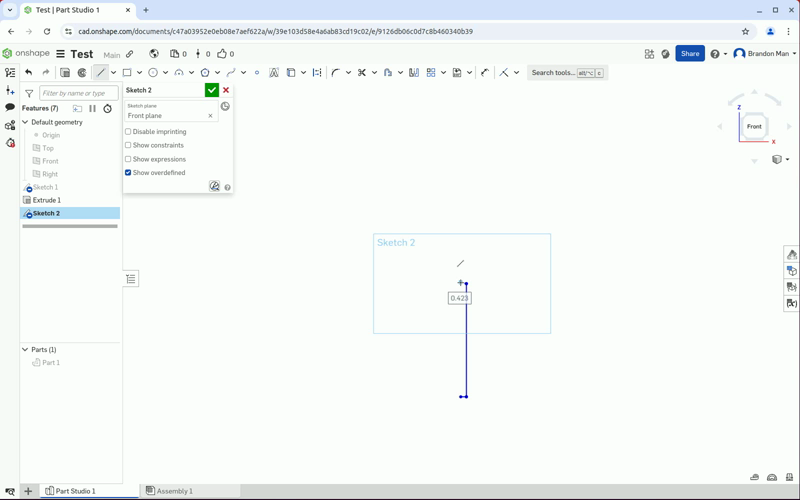
scroll(-6)
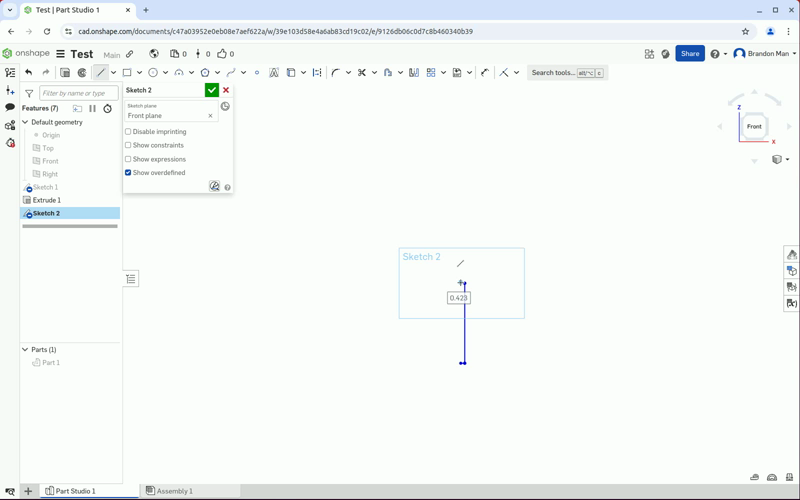
scroll(-6)
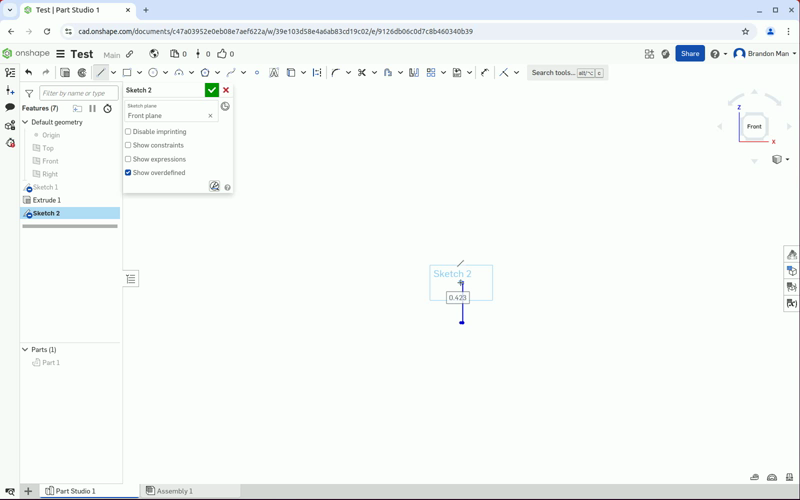
key_up(shift)
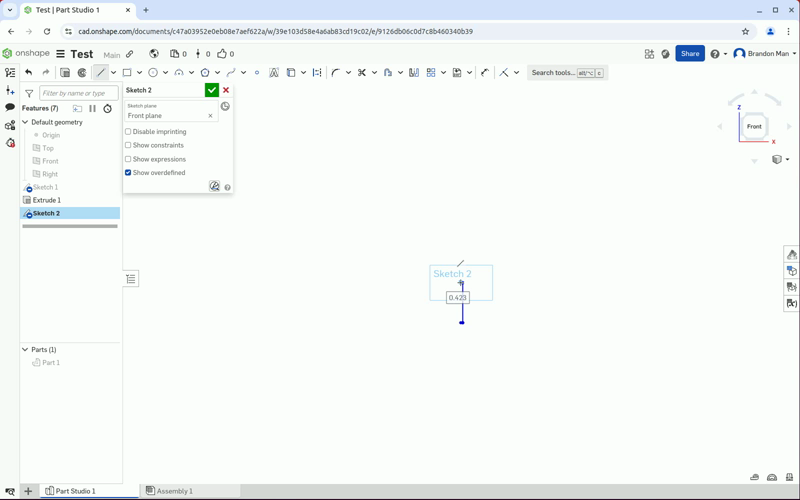
mouse_move(490, 282)
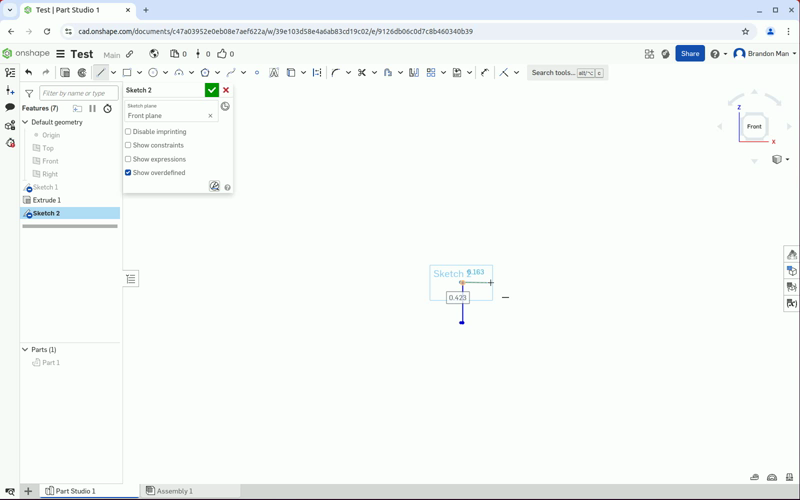
key_down(shift)
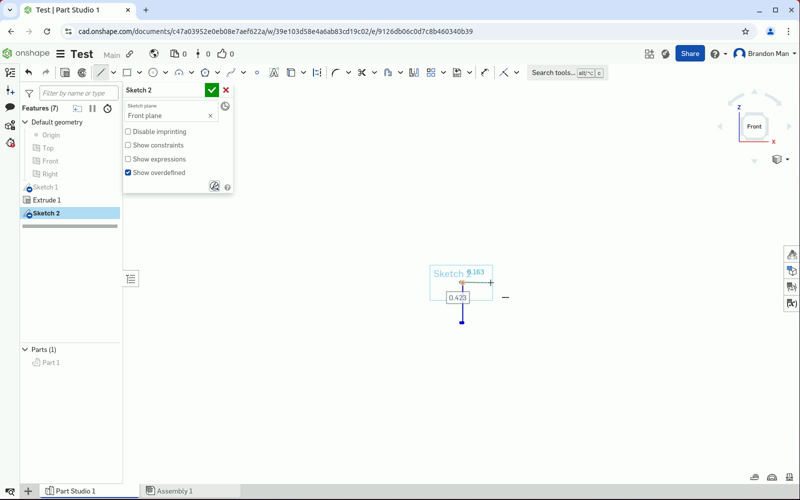
mouse_move(460, 322)
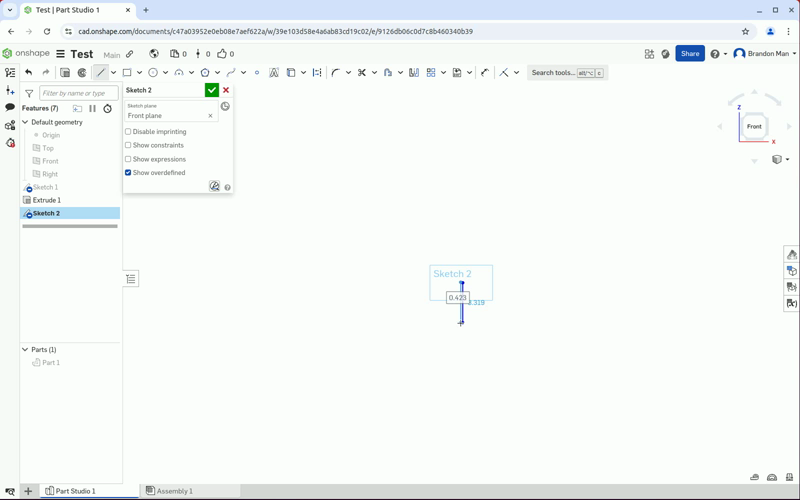
scroll(6)
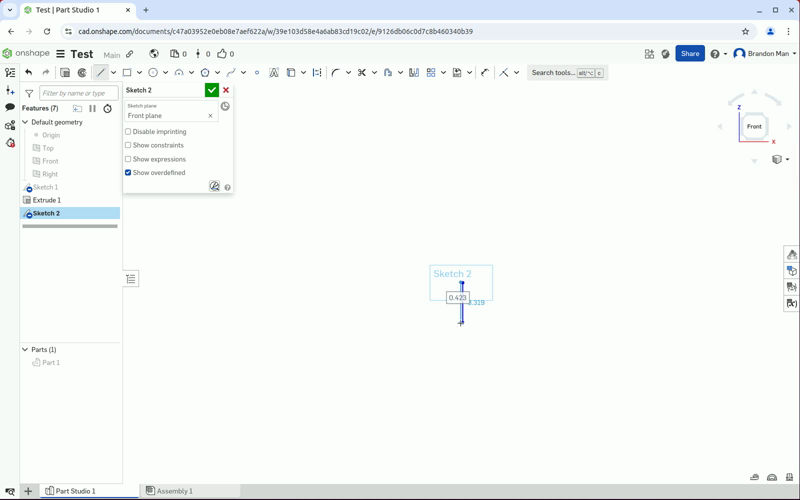
scroll(6)
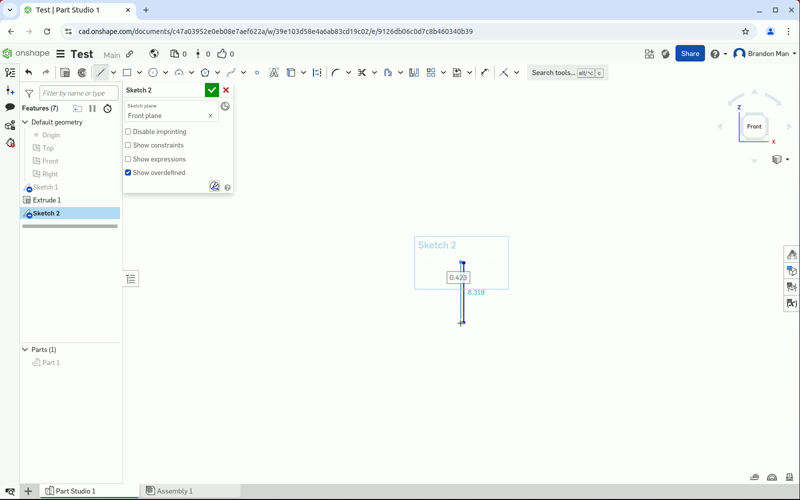
scroll(6)
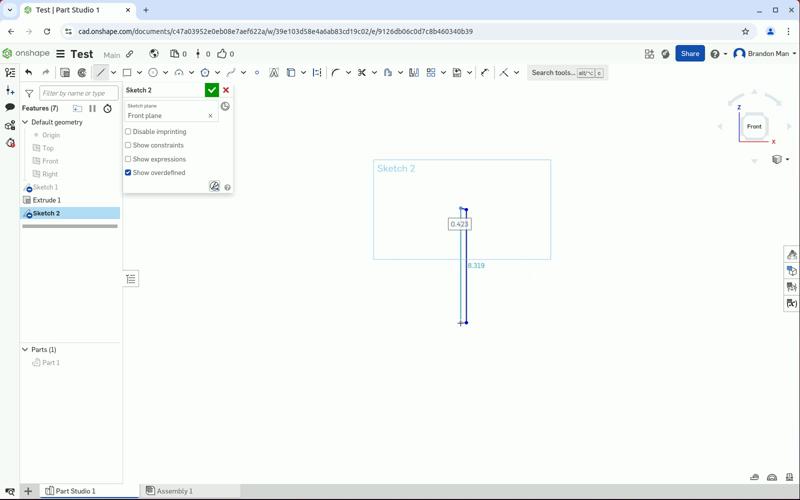
scroll(6)
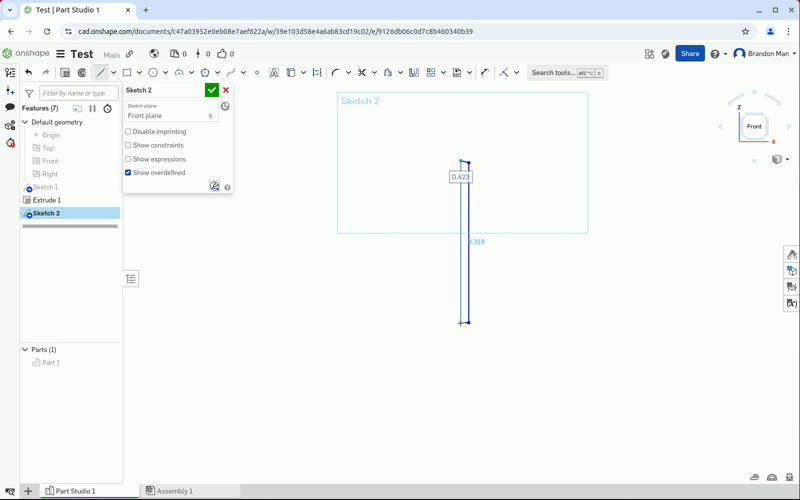
scroll(6)
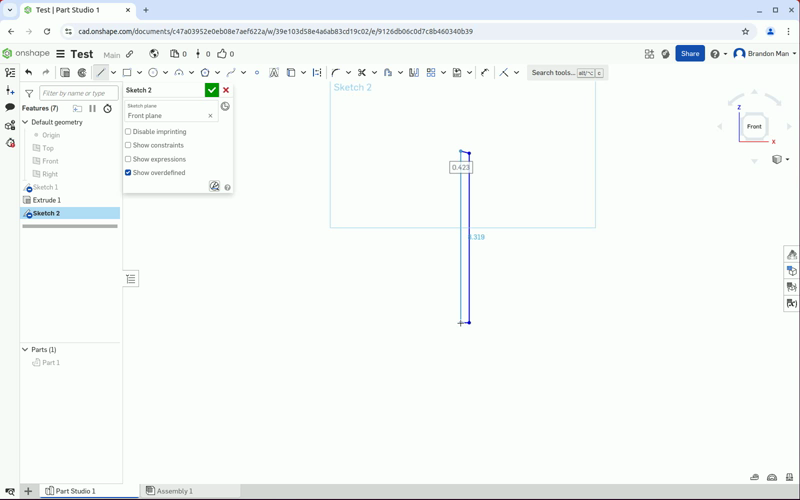
scroll(6)
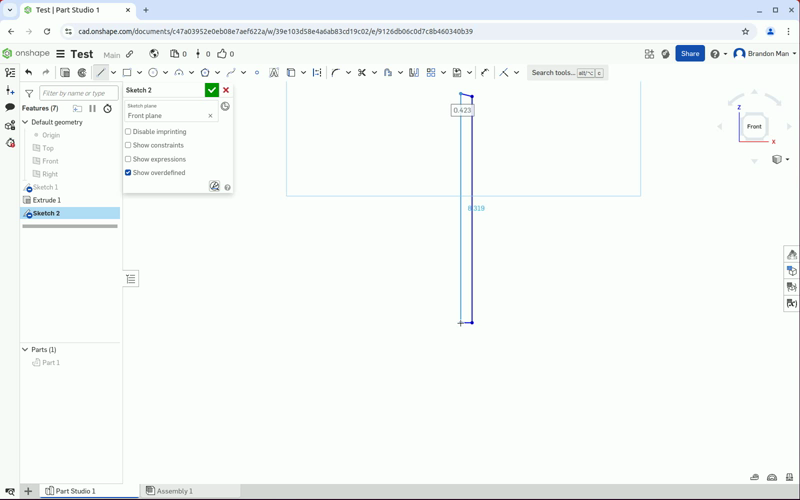
scroll(6)
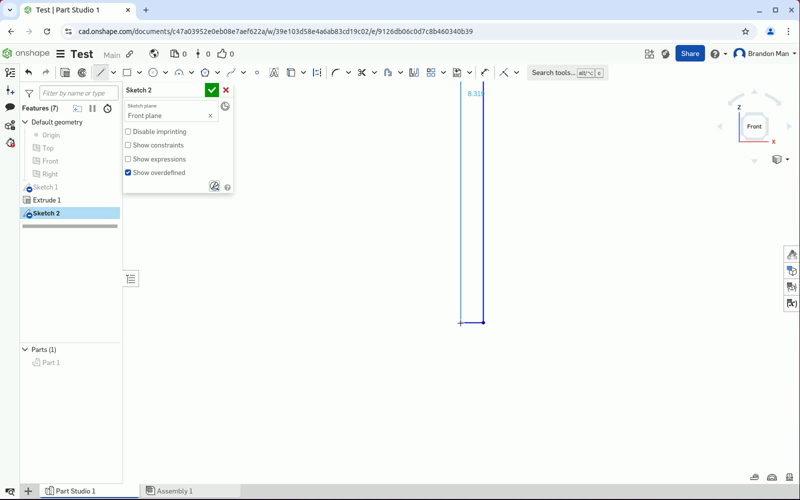
key_up(shift)
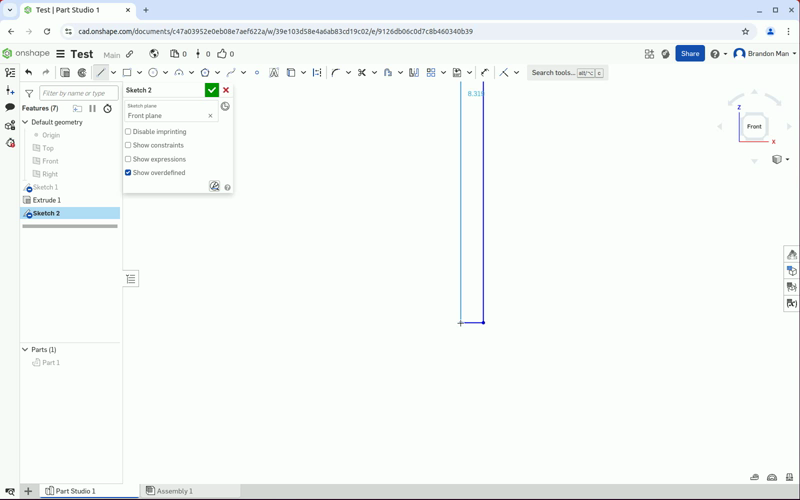
click(460, 322)
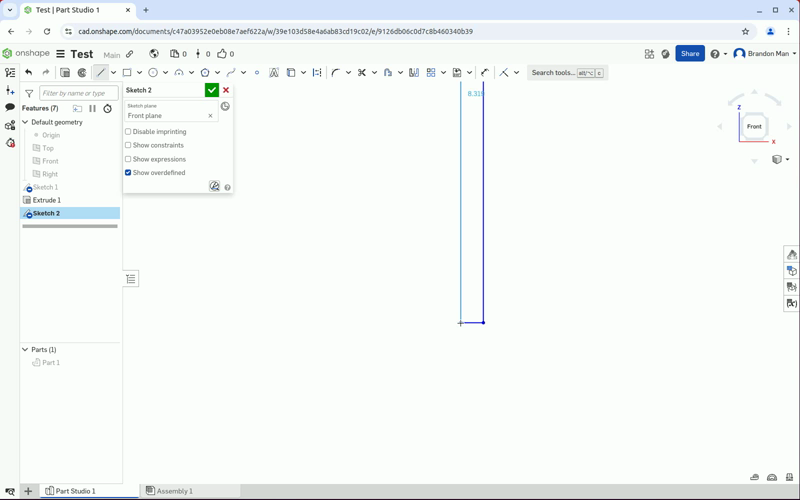
scroll(-6)
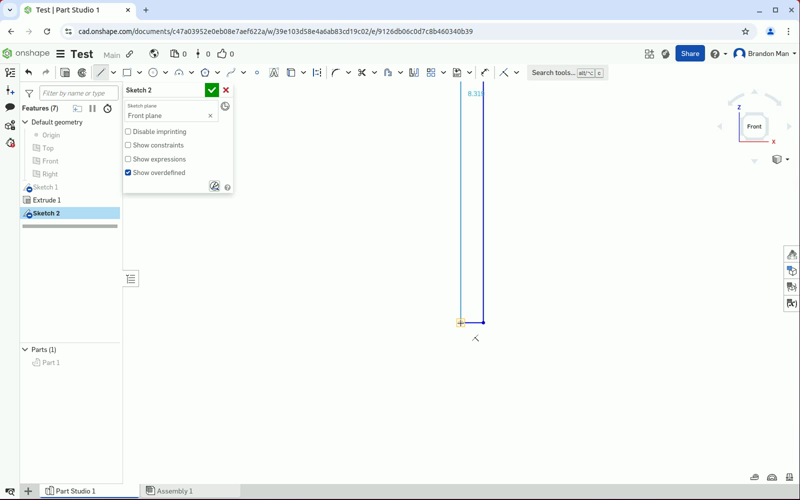
scroll(-6)
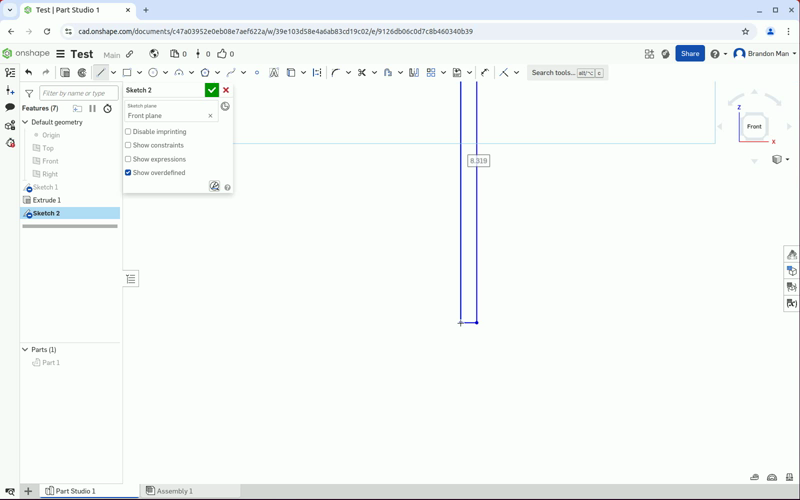
scroll(-6)
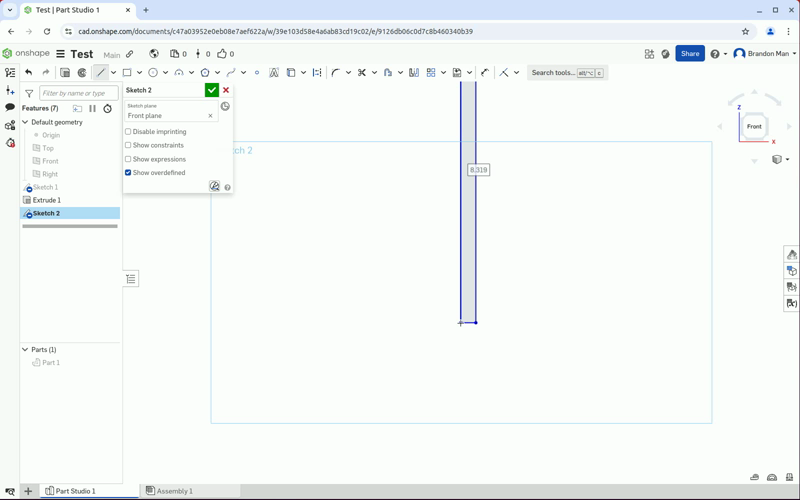
scroll(-6)
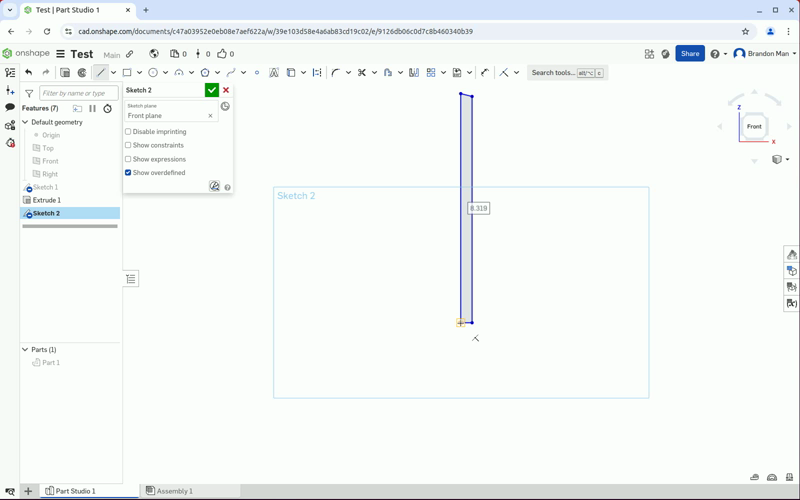
scroll(-6)
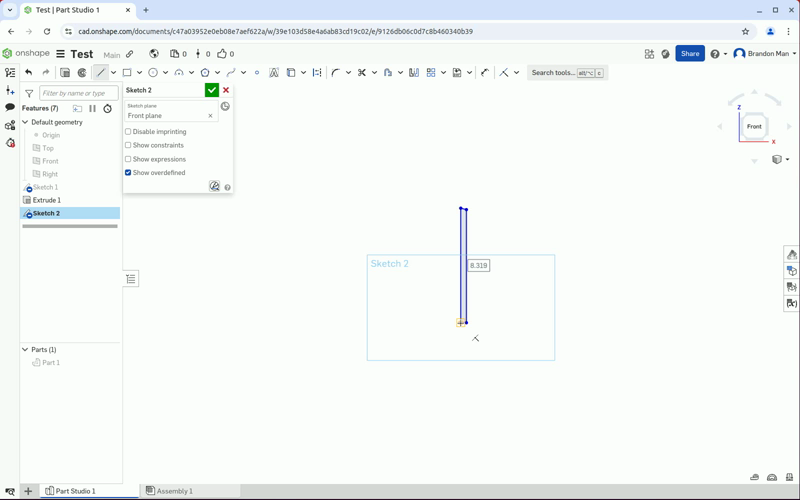
scroll(-6)
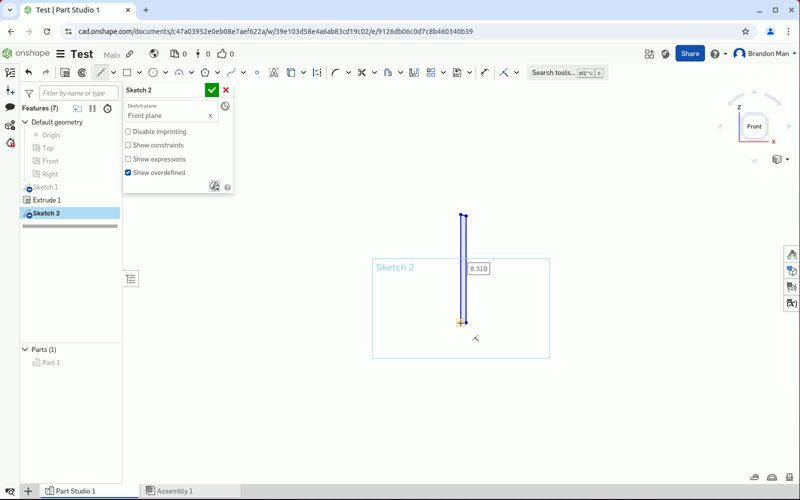
scroll(-6)
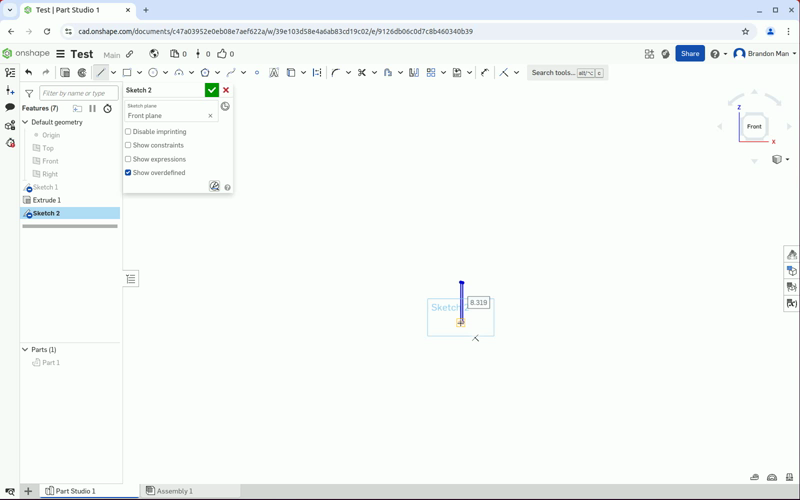
key(esc)
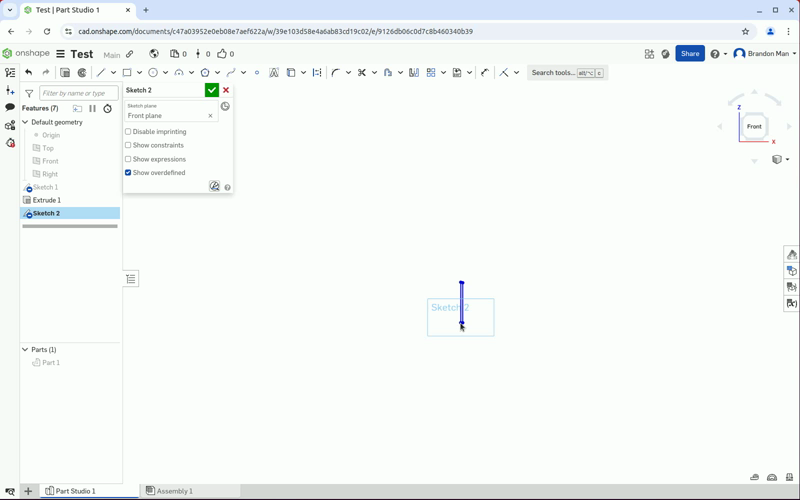
mouse_move(462, 315)
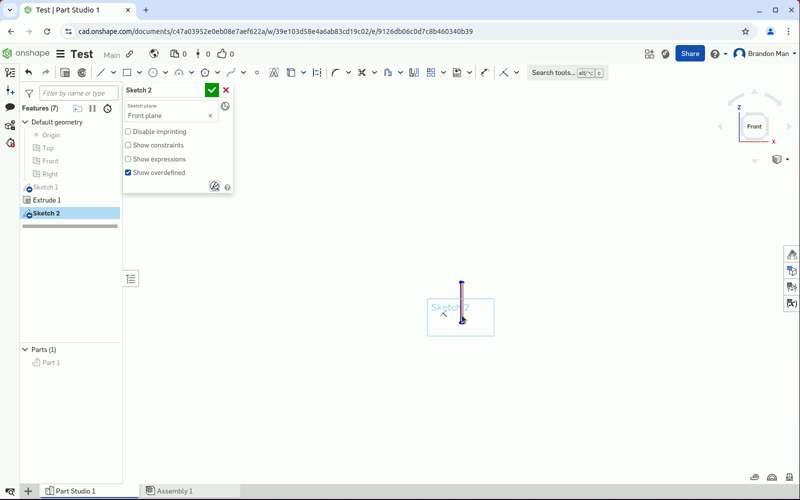
scroll(6)
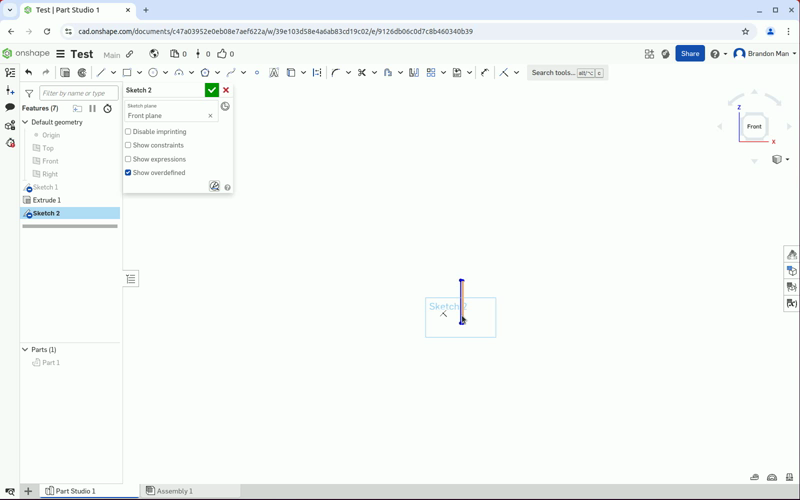
scroll(6)
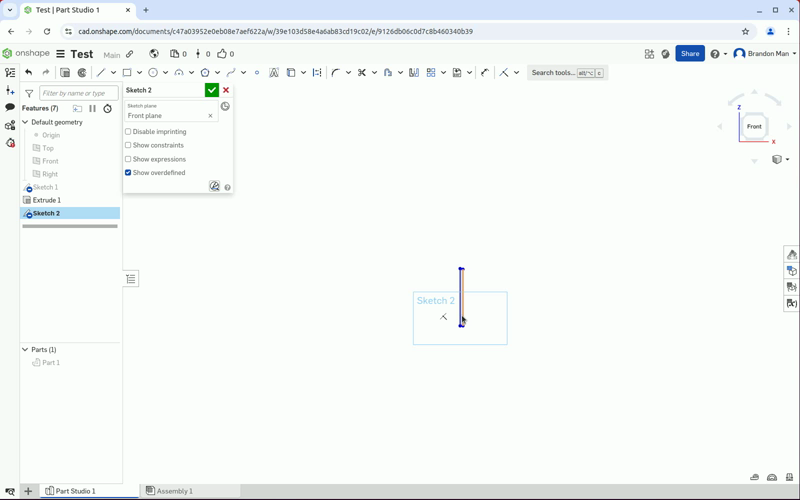
scroll(6)
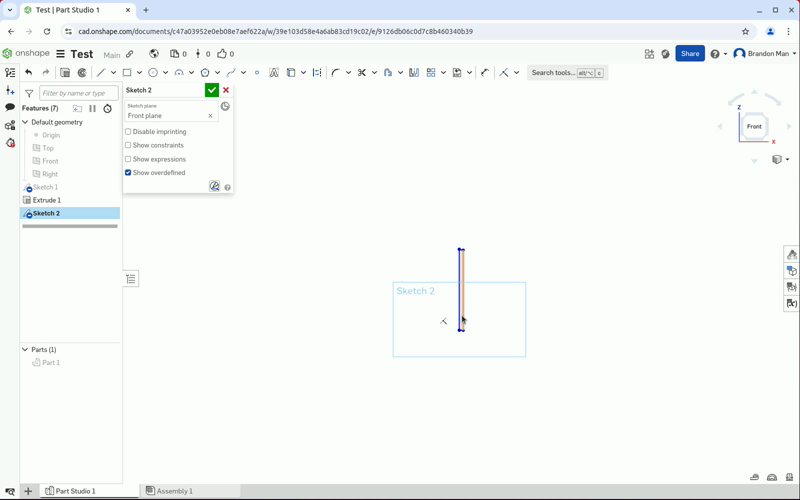
scroll(6)
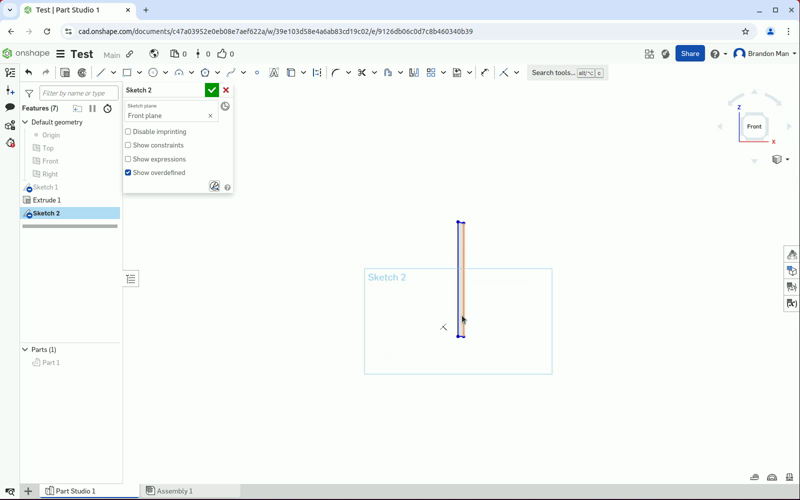
scroll(6)
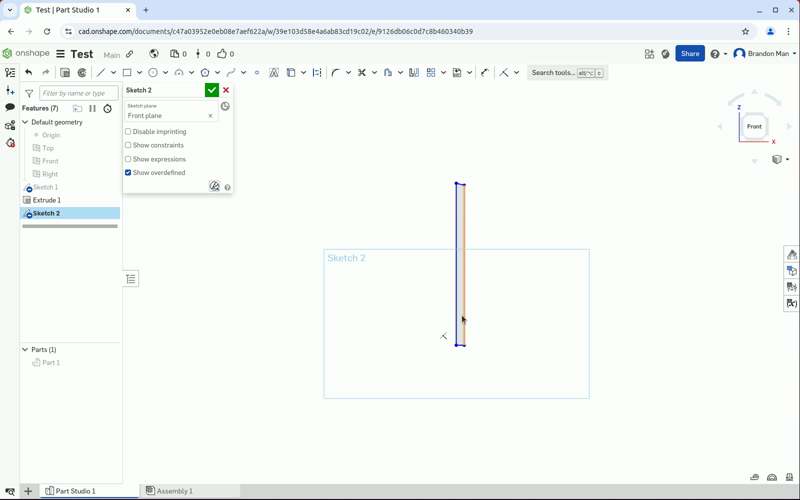
scroll(6)
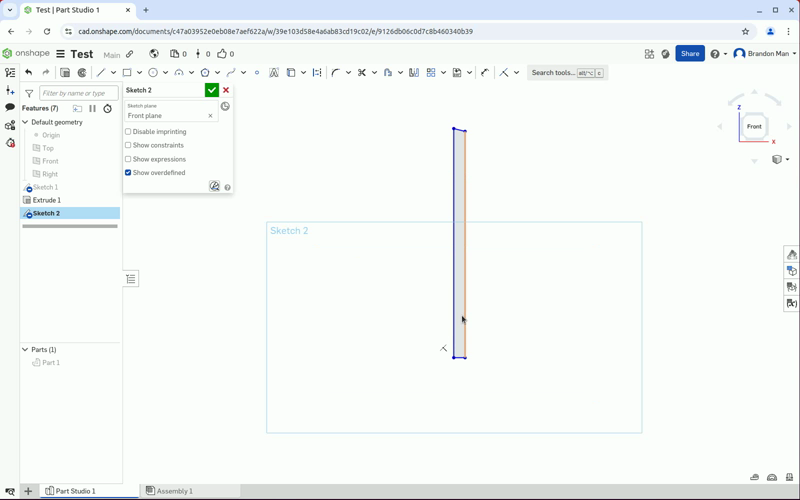
scroll(6)
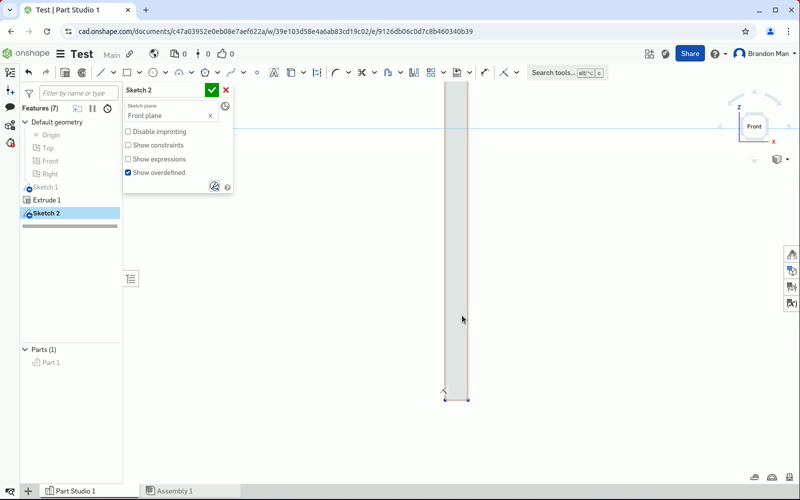
click(462, 315)
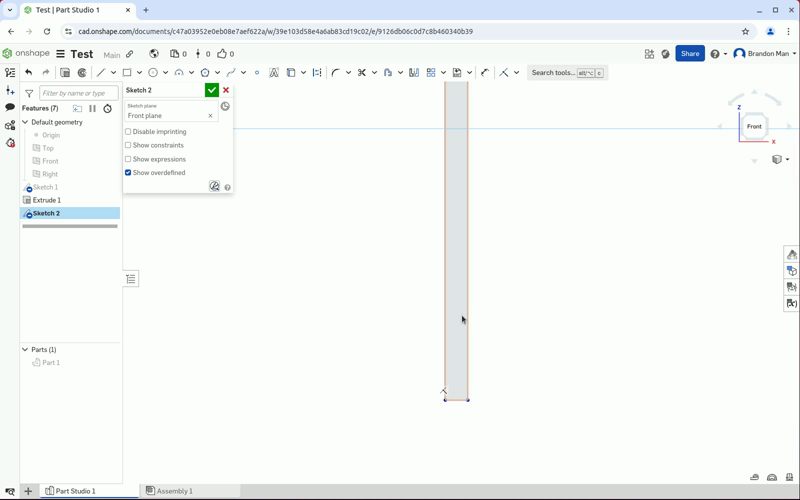
scroll(-6)
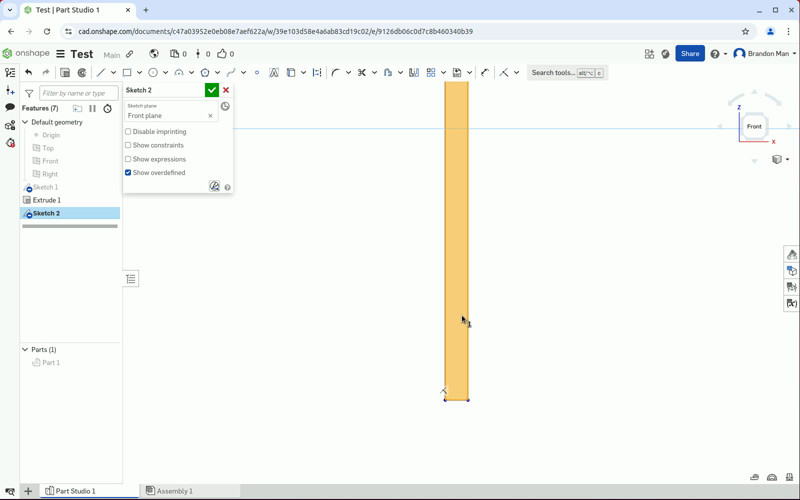
scroll(-6)
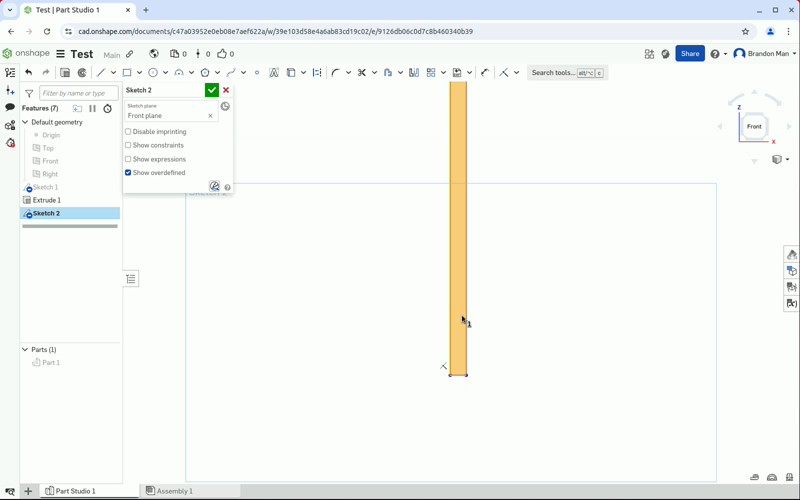
scroll(-6)
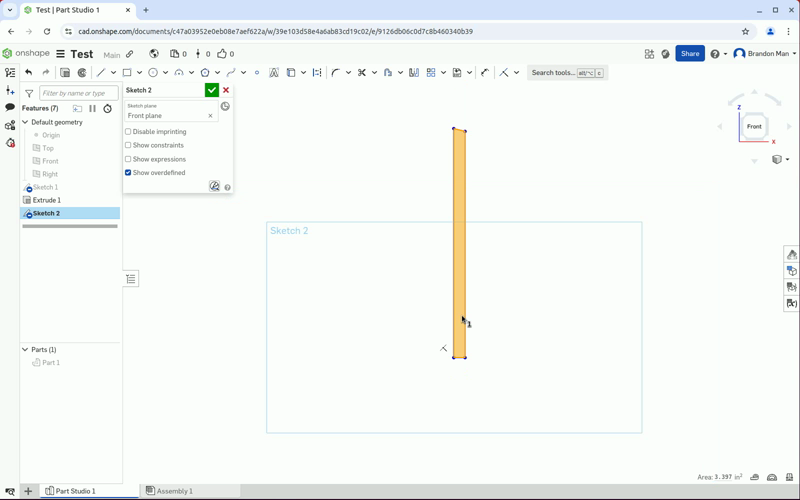
scroll(-6)
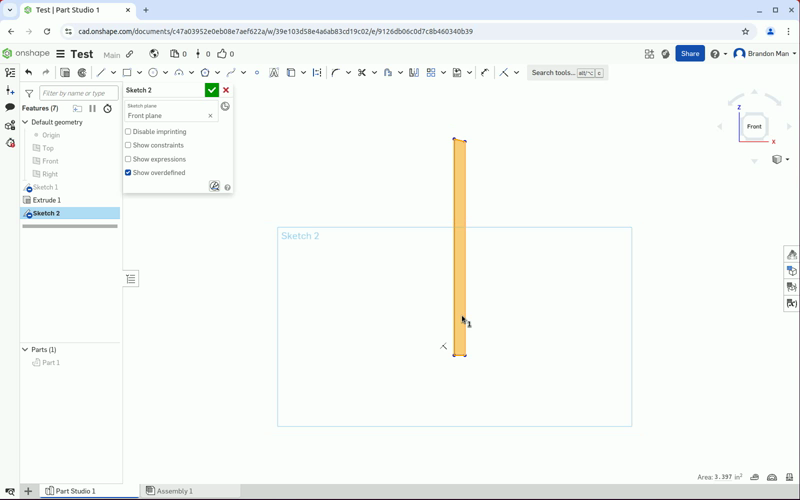
scroll(-6)
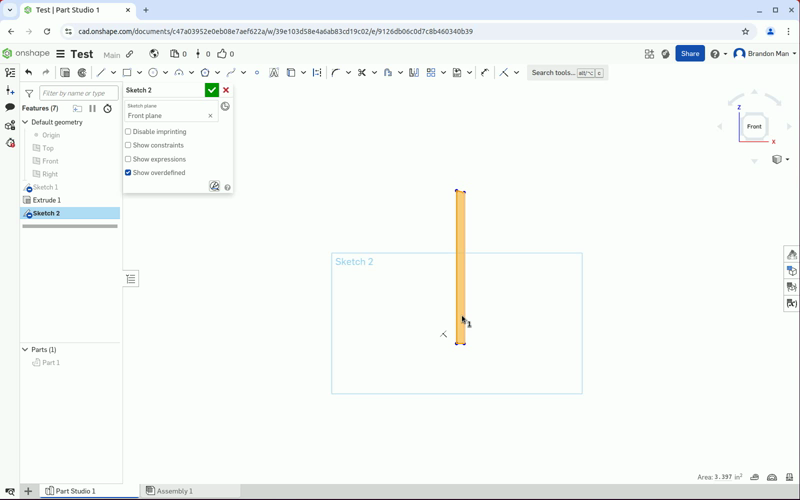
scroll(-6)
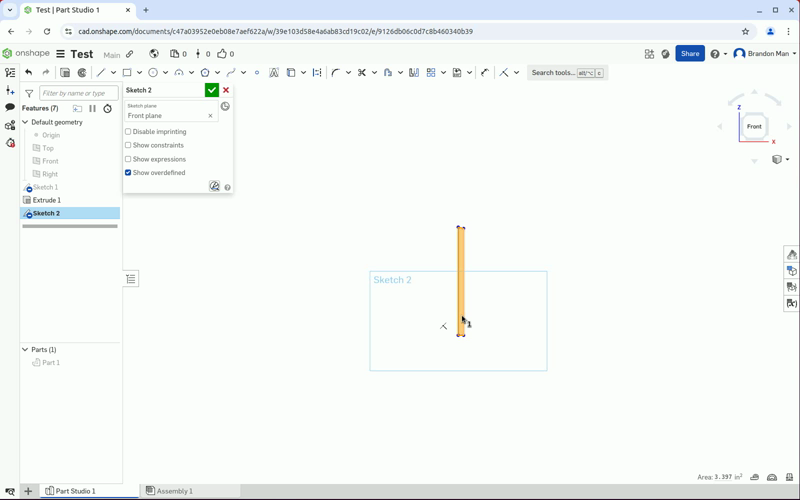
scroll(-6)
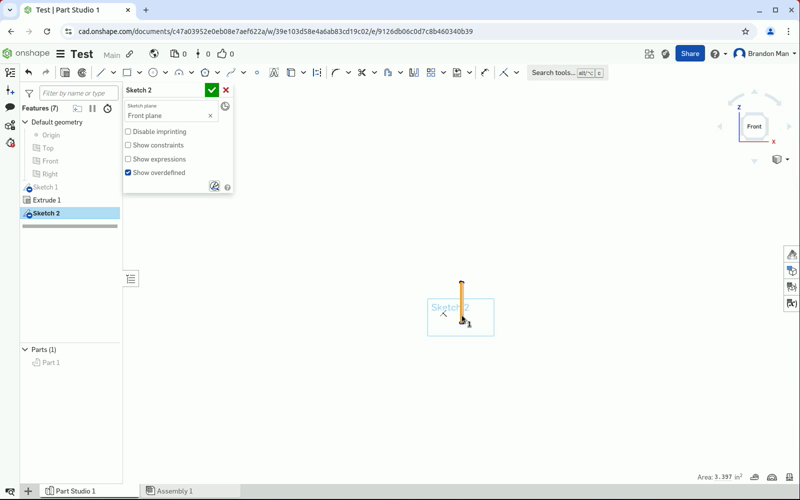
mouse_move(73, 352)
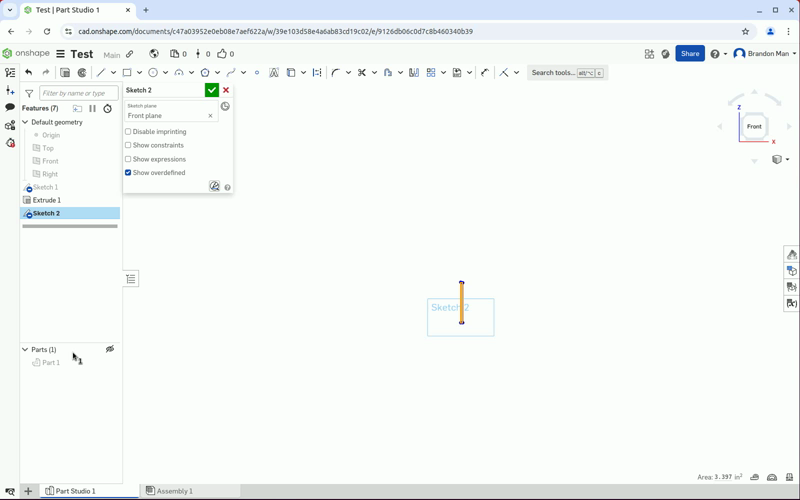
key(shift+y)
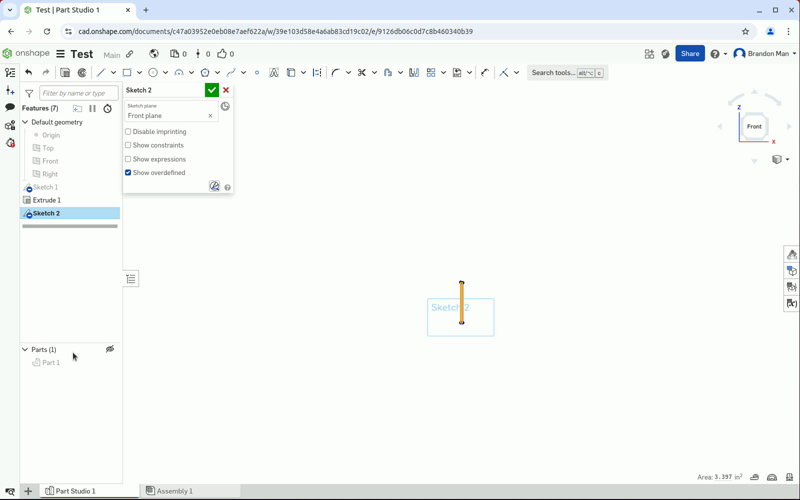
key(shift+e)
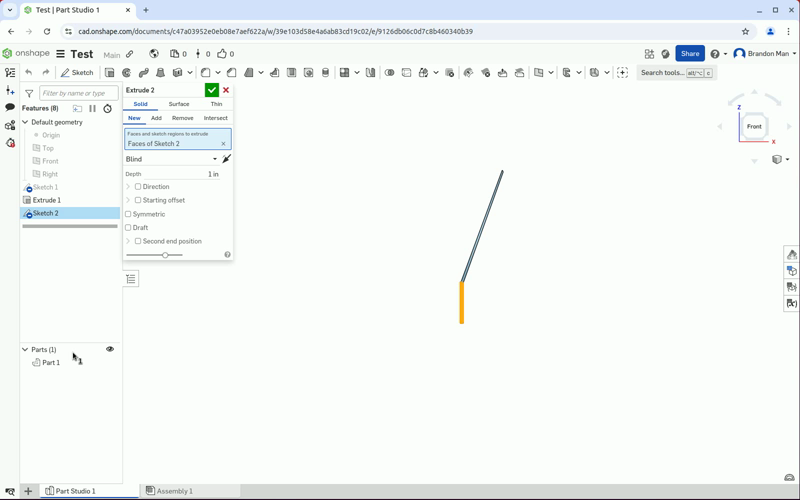
mouse_move(143, 106)
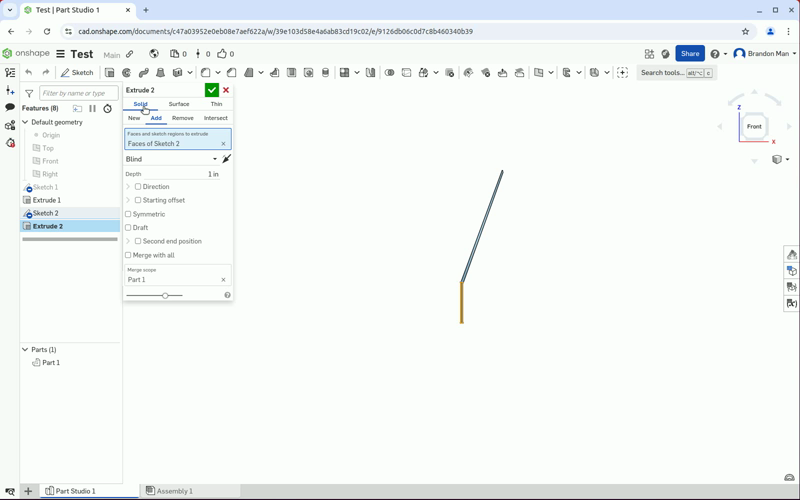
click(143, 106)
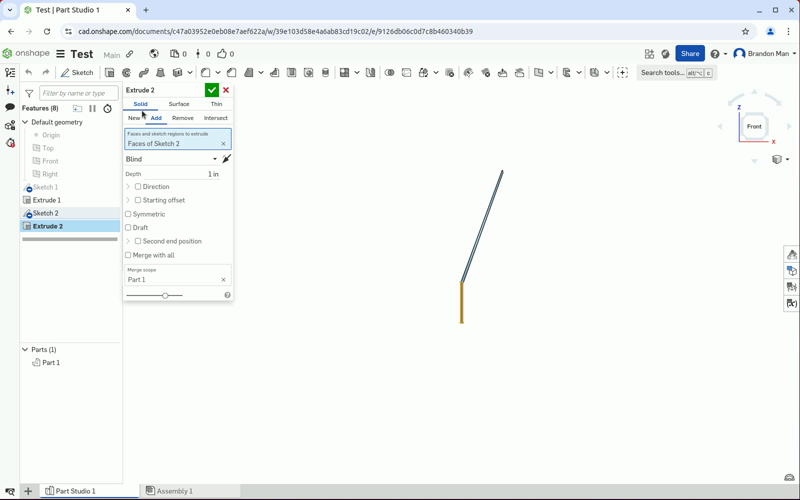
mouse_move(137, 120)
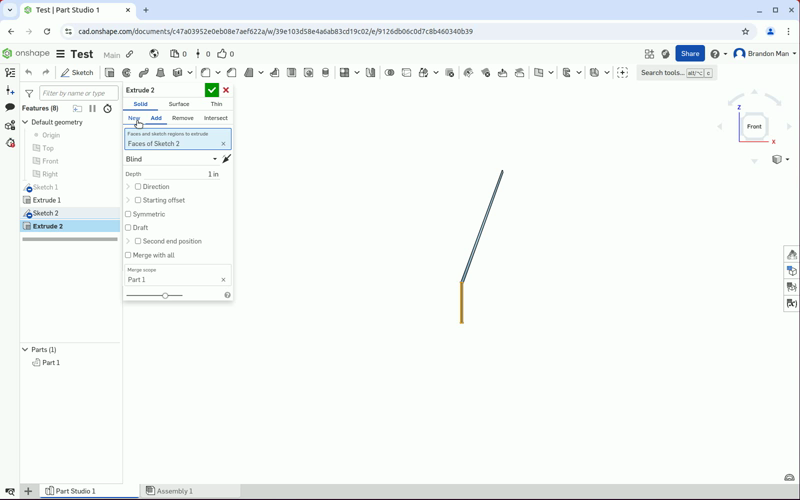
click(137, 120)
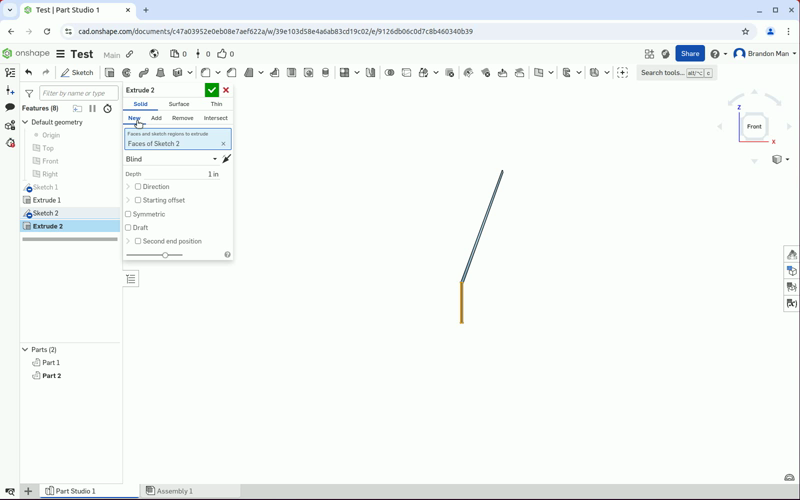
key(tab, 4)
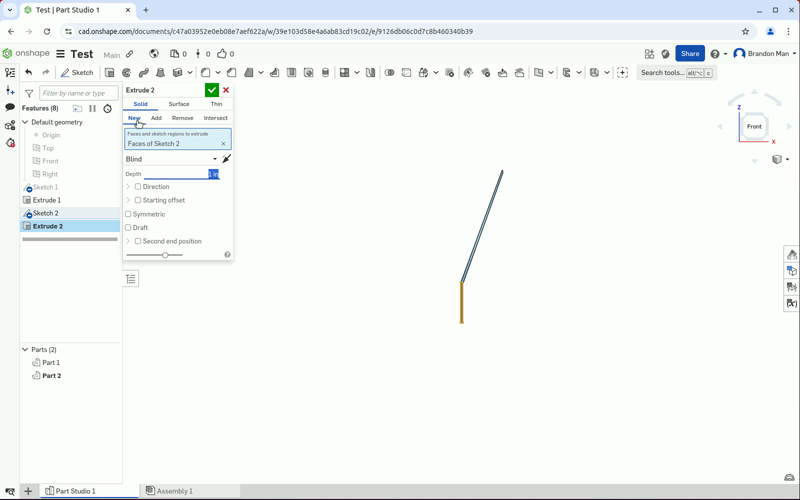
text(16.368)
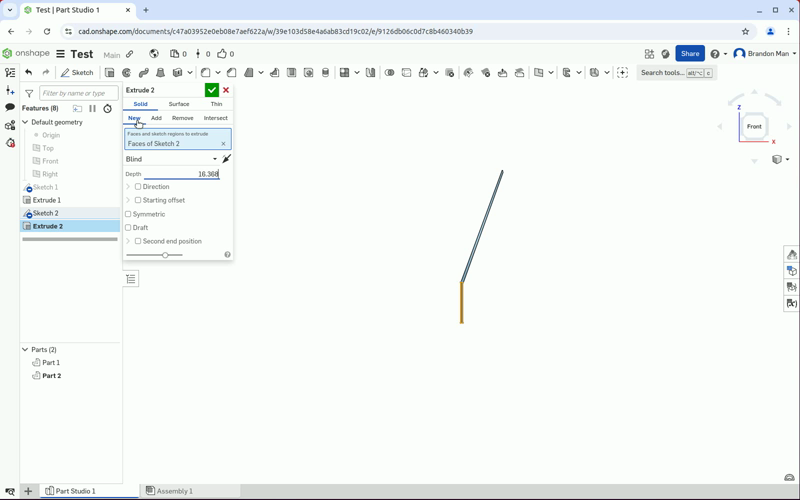
key(enter)
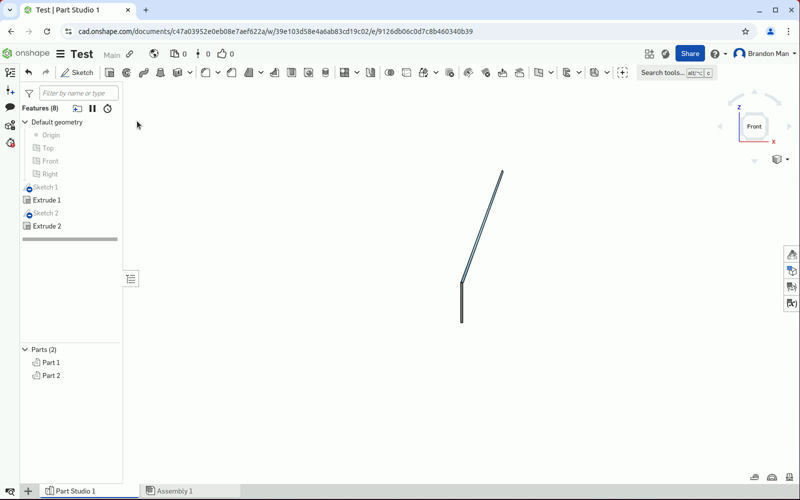
key(shift+h)
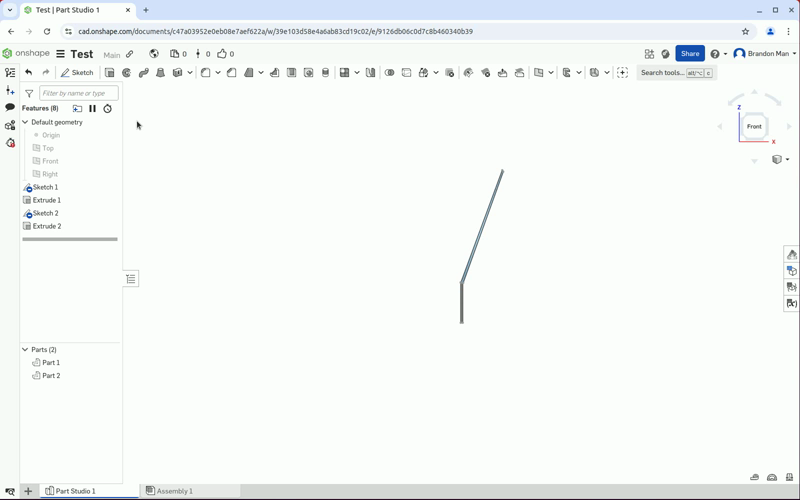
key(shift+h)
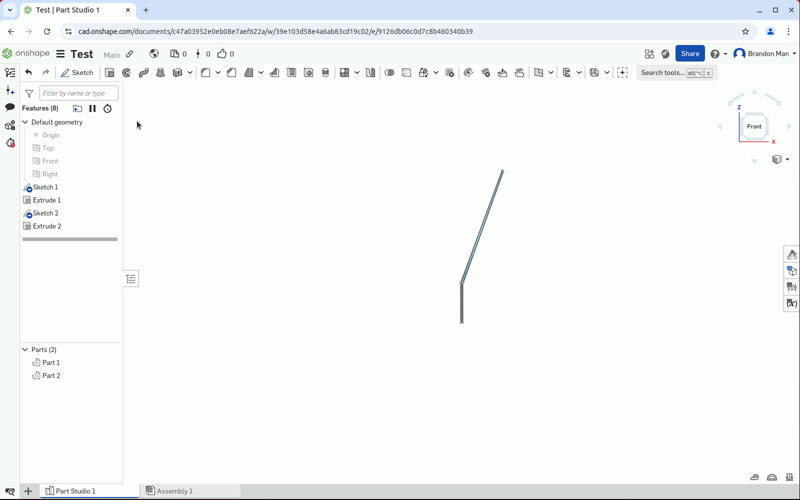
key(shift+7)
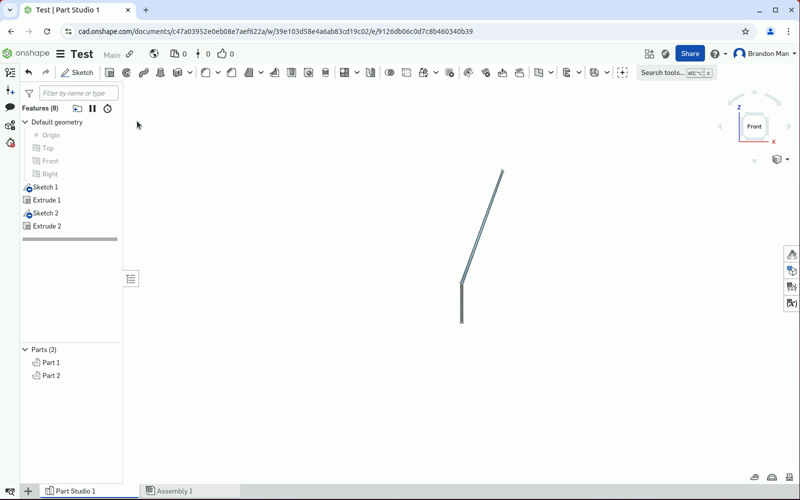
key(left, 2)
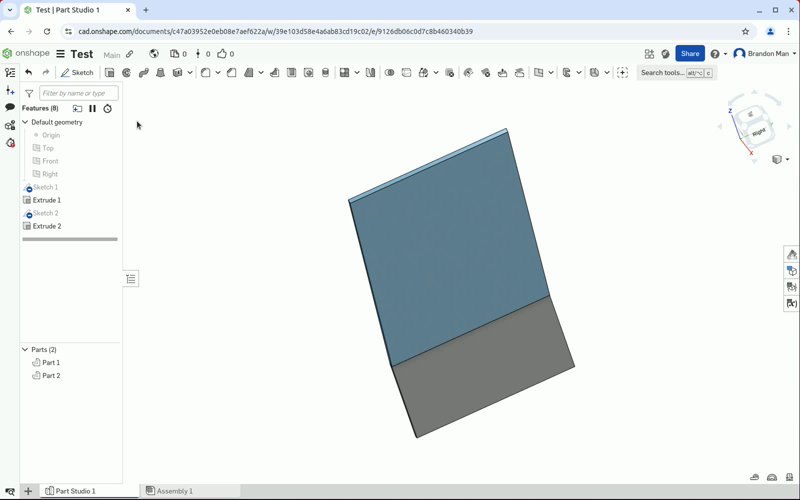
key(down, 2)
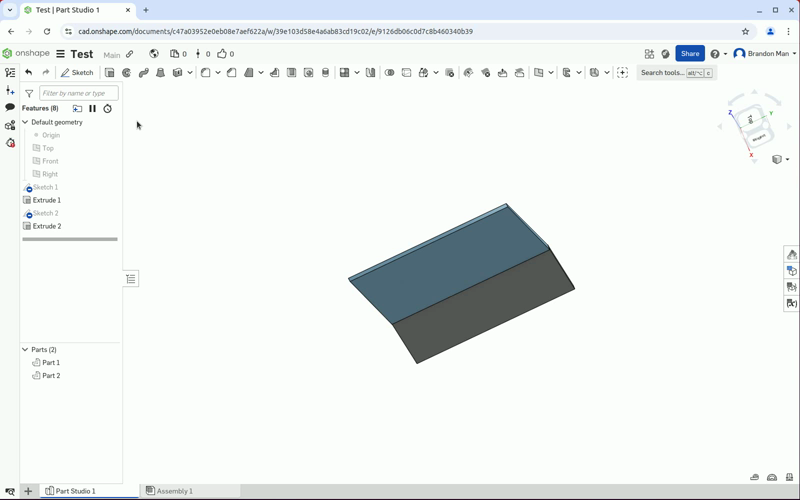
key(up, 2)
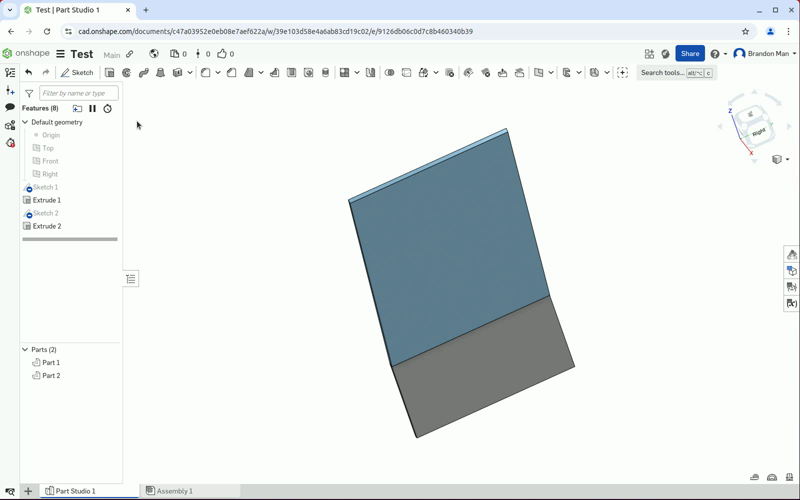
key(right, 2)
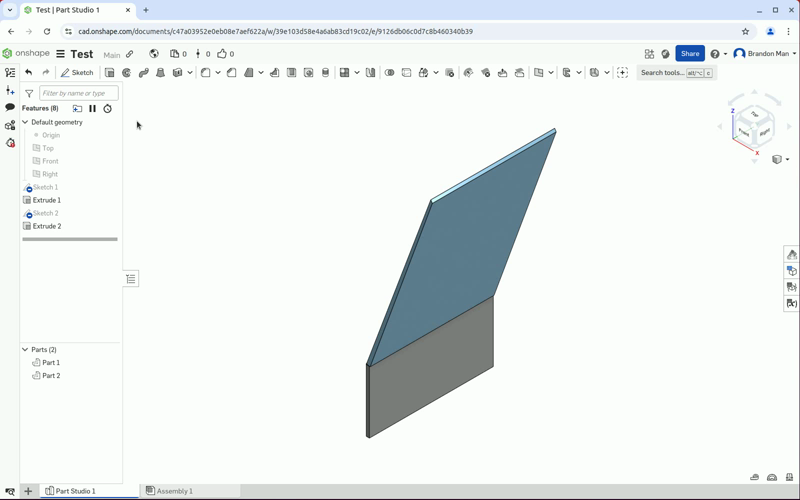
mouse_move(73, 189)
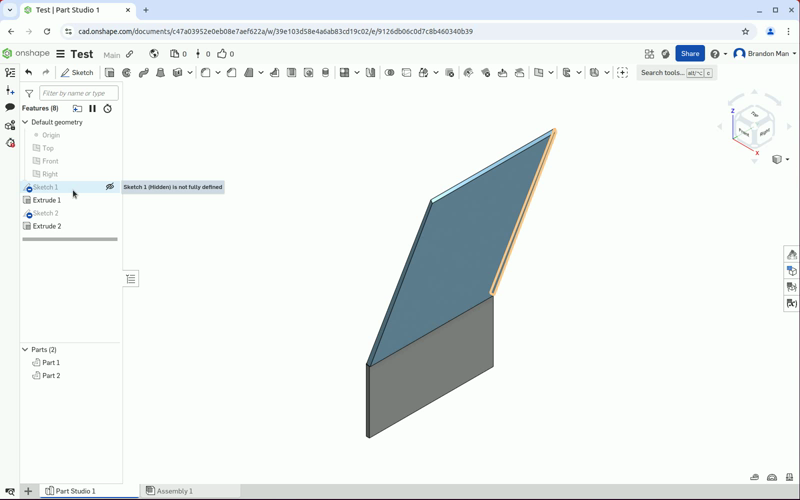
click(73, 189)